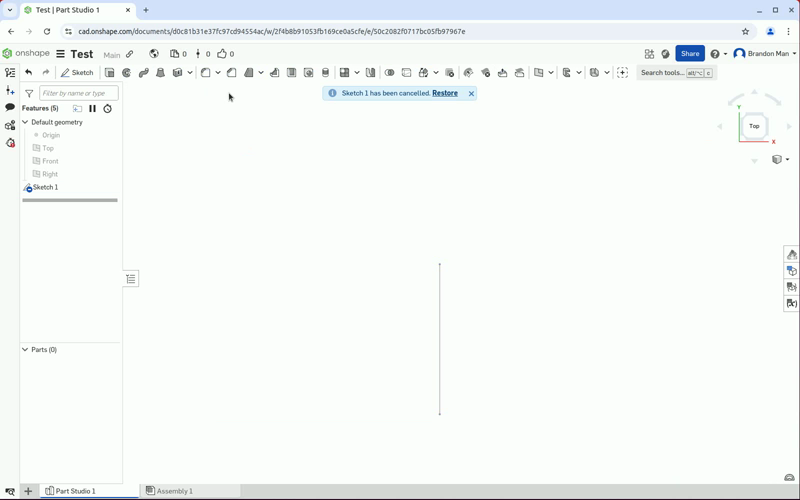
key(shift+h)
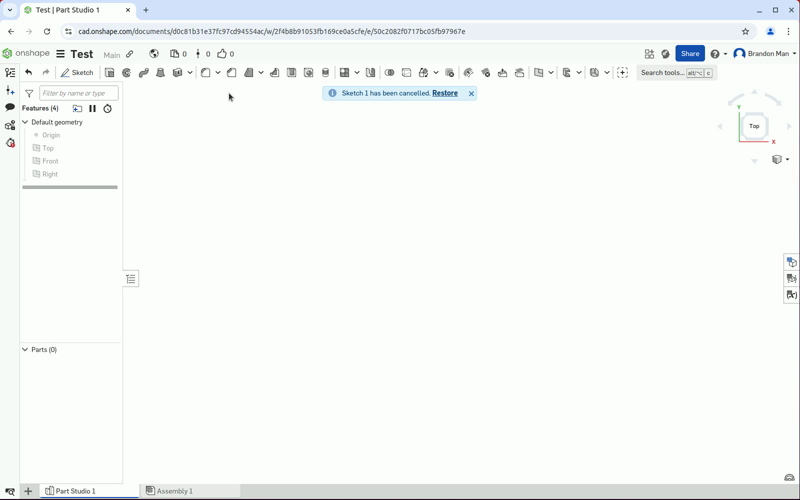
mouse_move(73, 352)
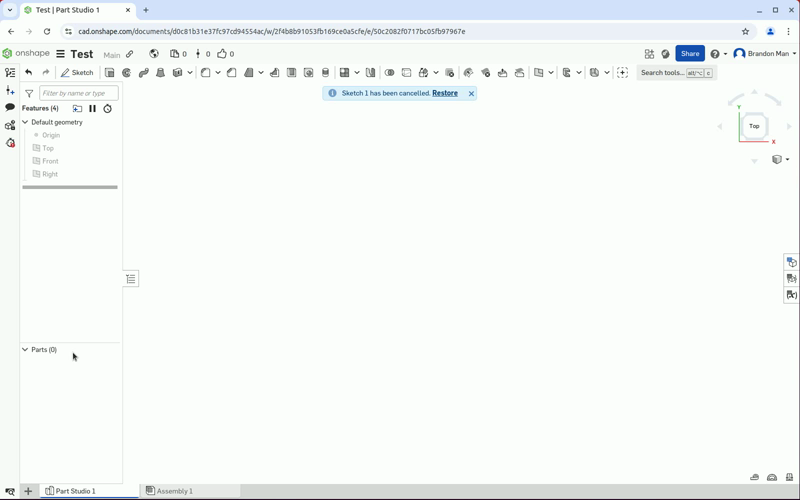
key(y)
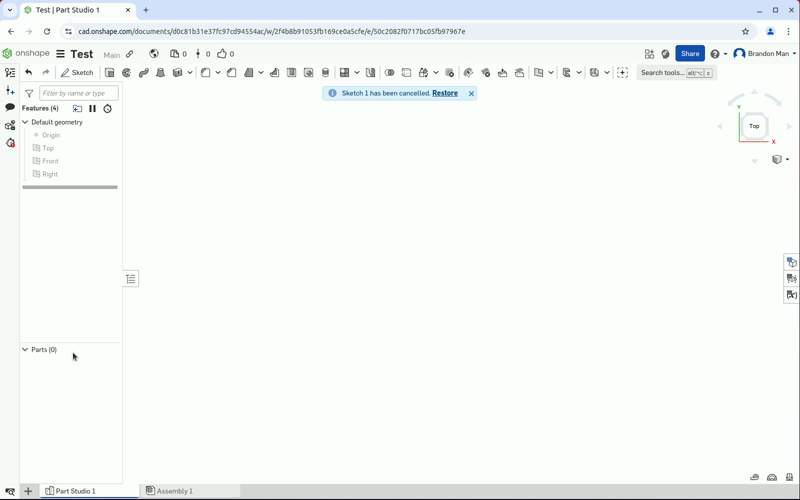
key(shift+p)
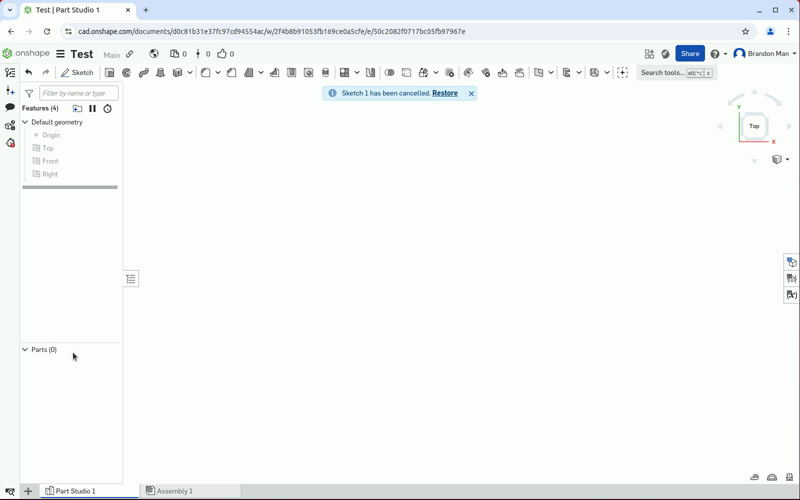
key(space)
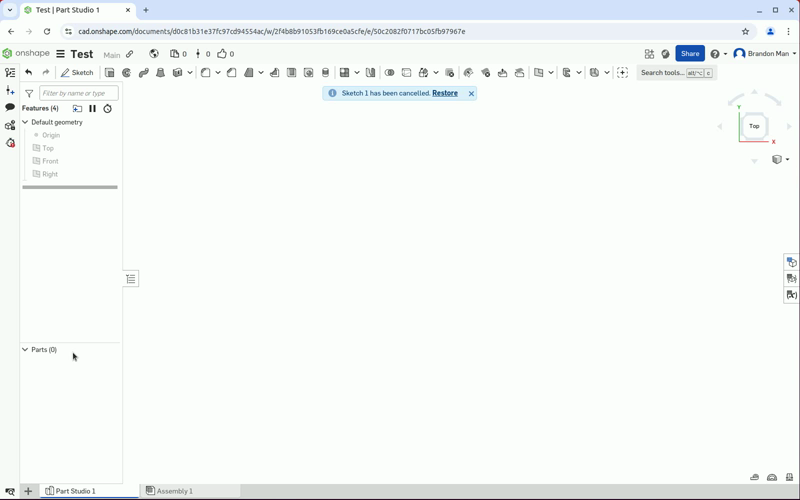
key_down(shift)
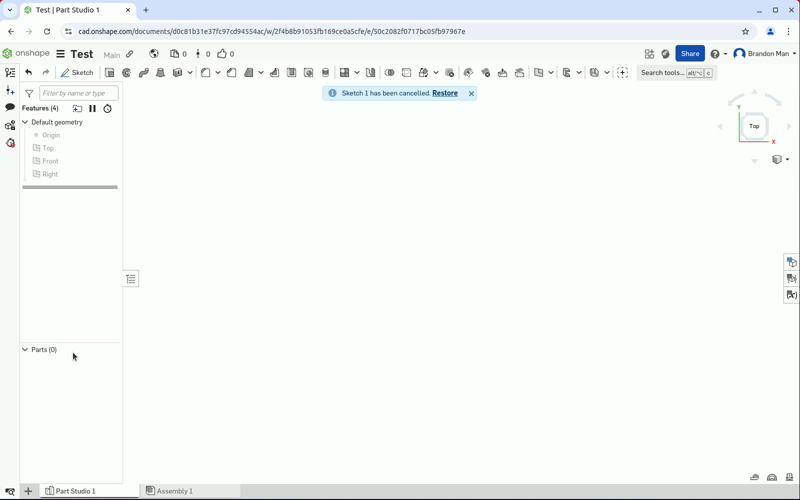
key(up)
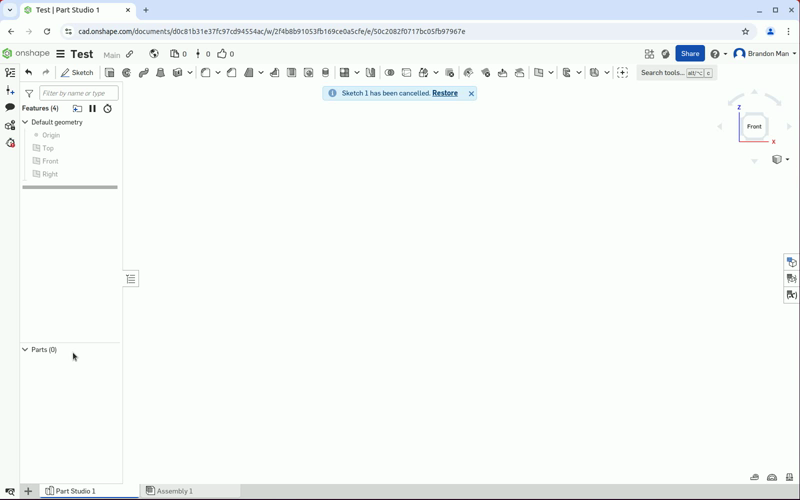
key_up(shift)
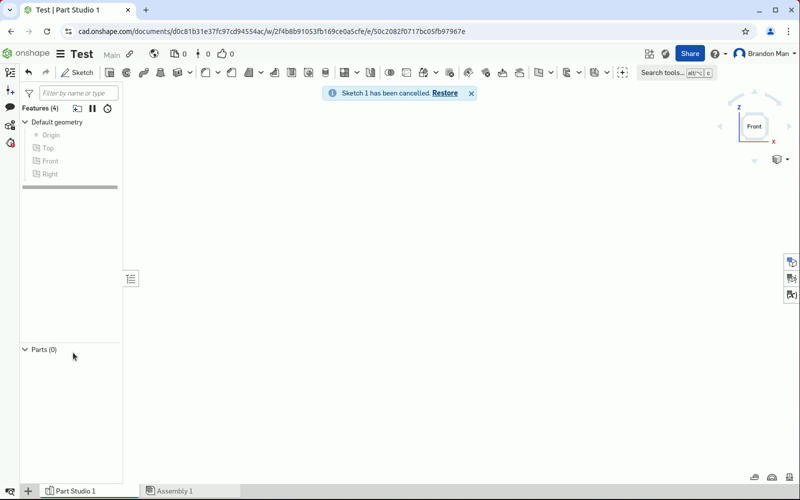
mouse_move(73, 352)
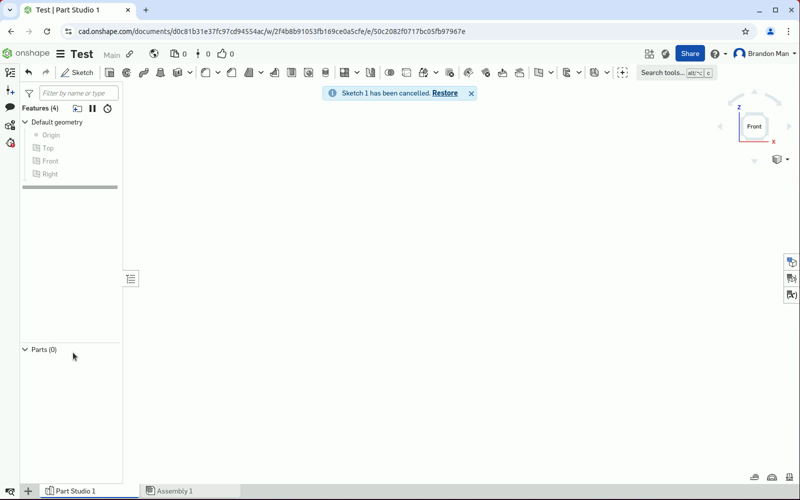
key(shift+y)
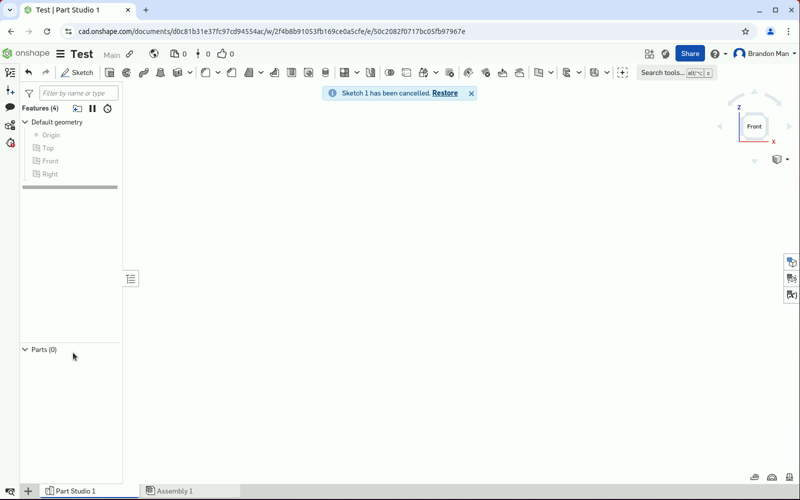
key(shift+s)
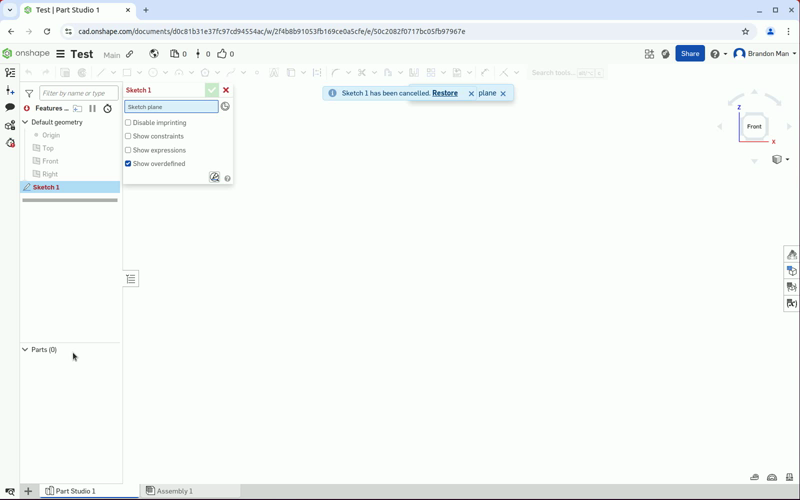
mouse_move(73, 163)
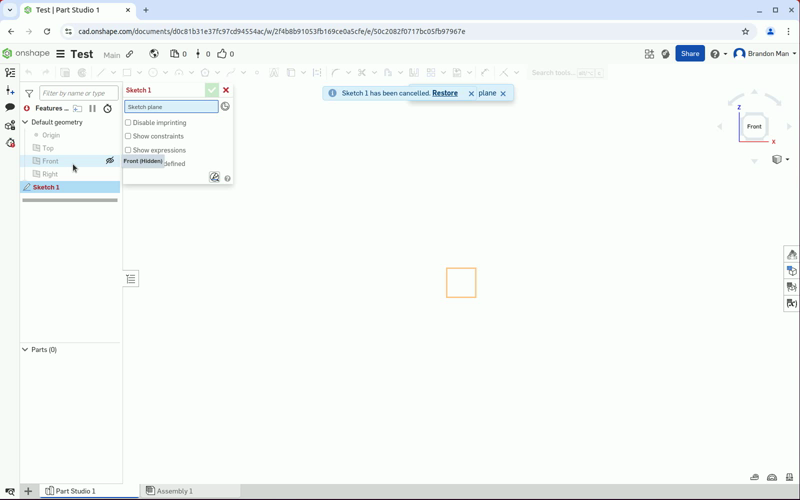
click(73, 163)
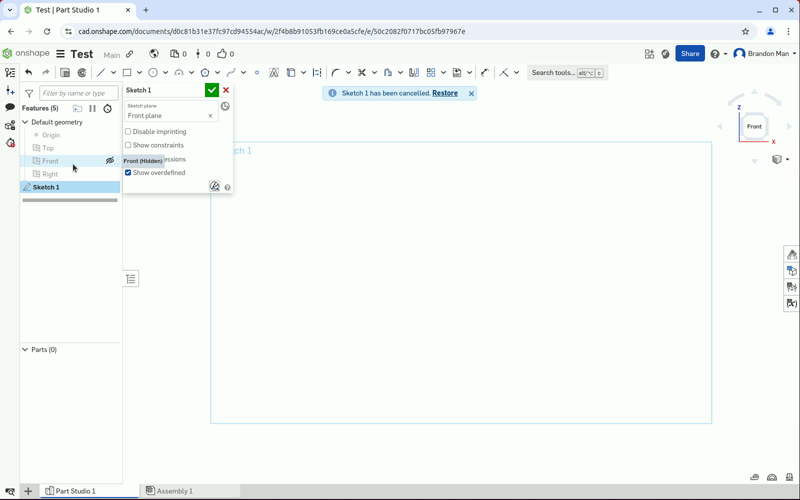
mouse_move(73, 352)
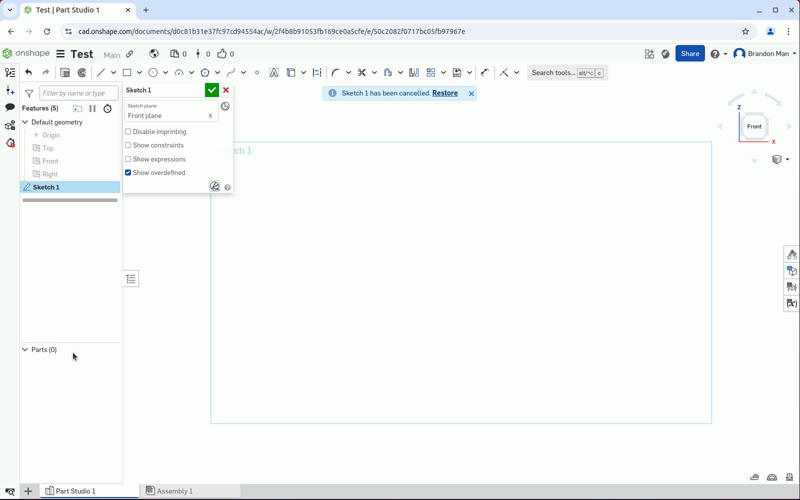
key(y)
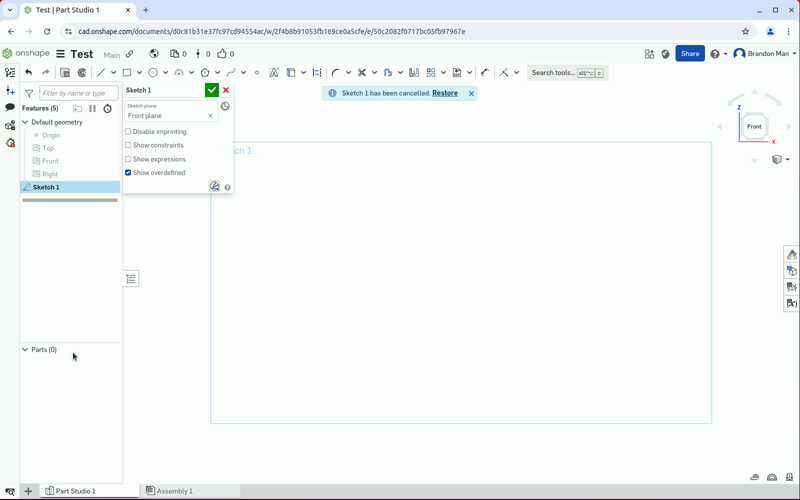
key(l)
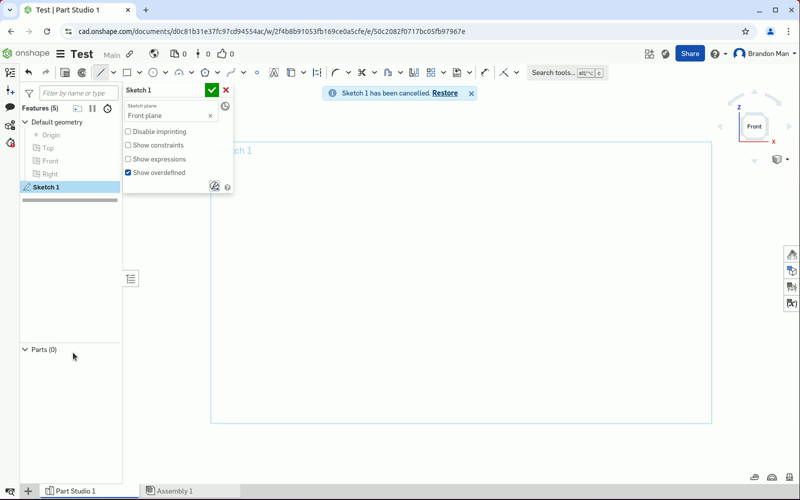
key_down(shift)
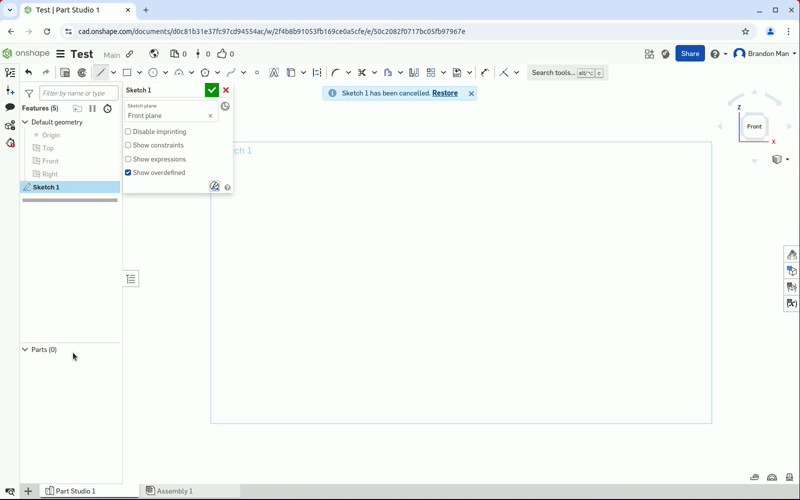
mouse_move(365, 380)
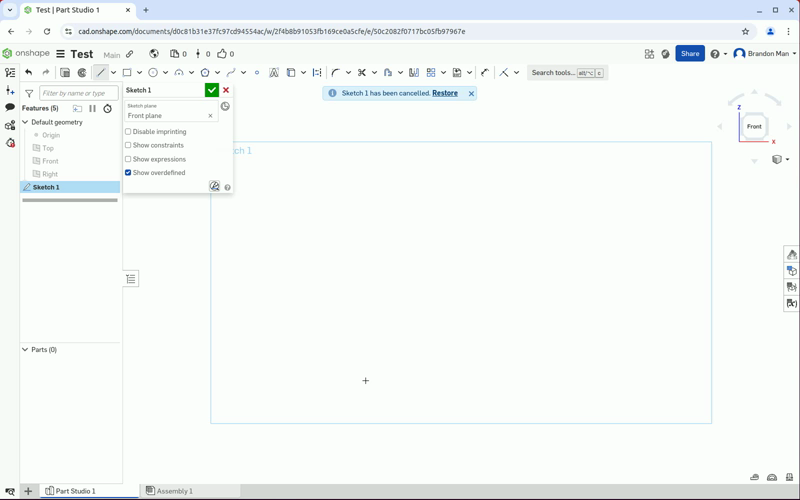
click(365, 380)
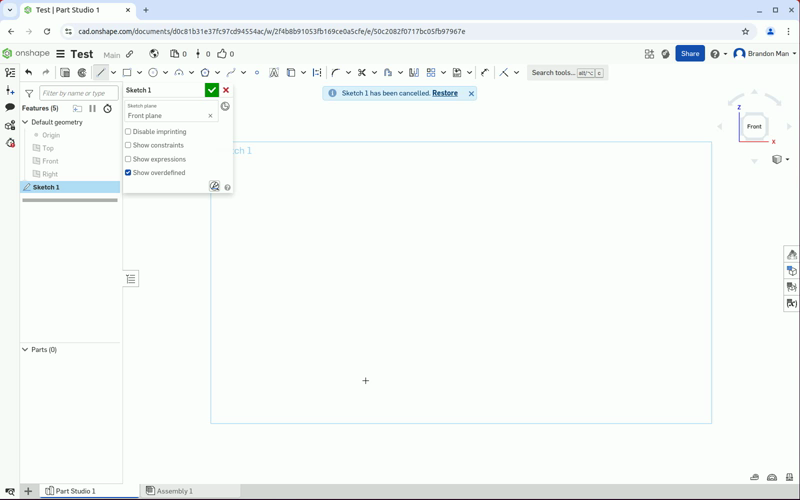
key_up(shift)
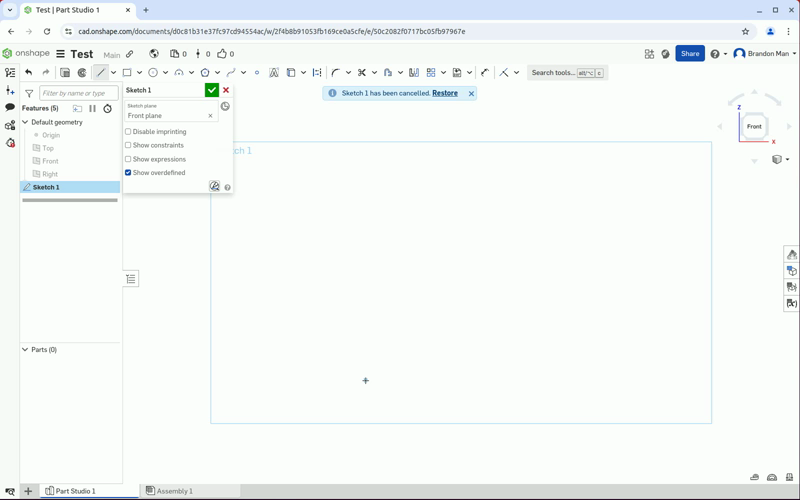
key_down(shift)
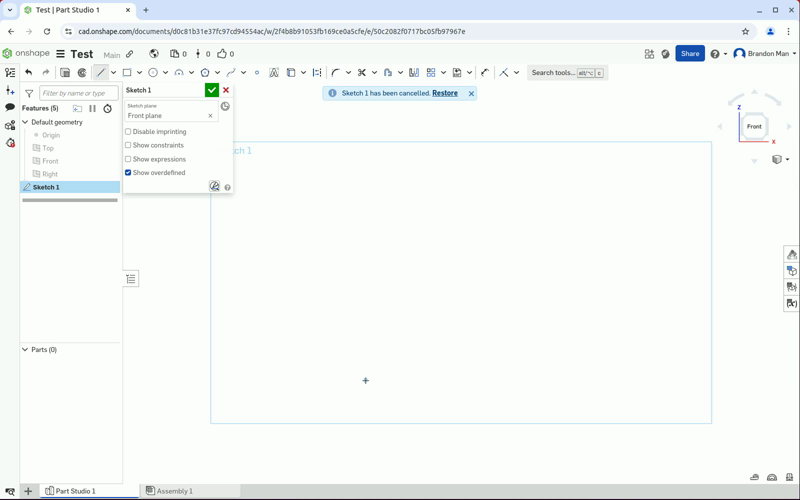
mouse_move(546, 380)
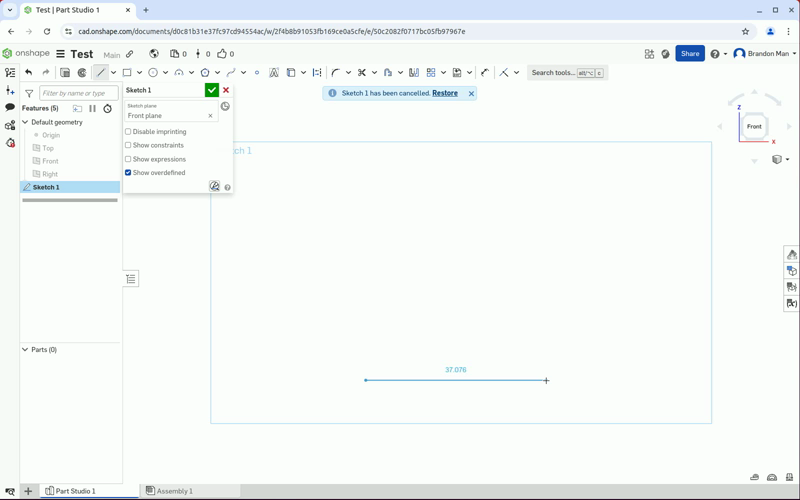
click(546, 380)
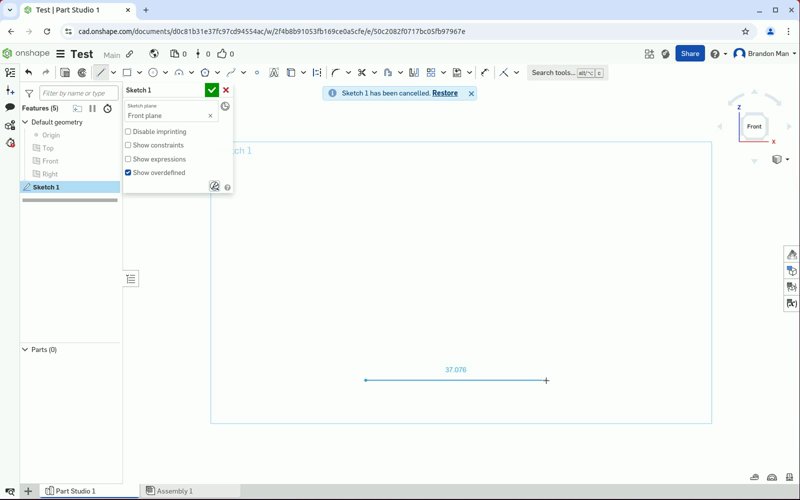
key_up(shift)
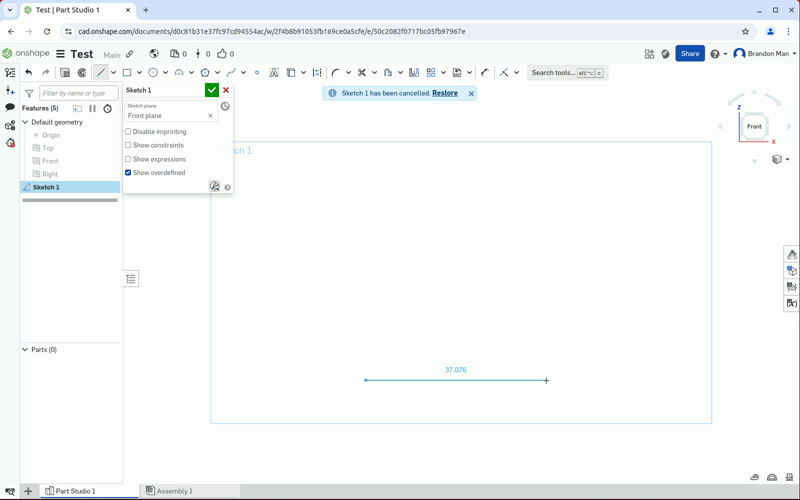
key_down(shift)
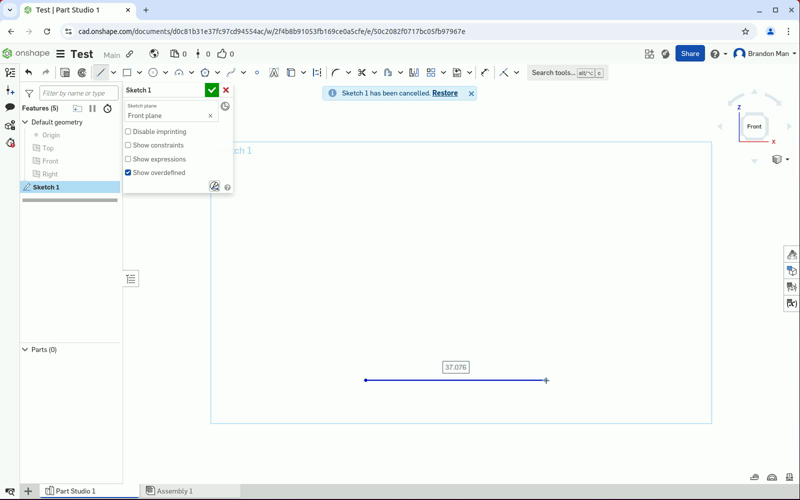
mouse_move(460, 185)
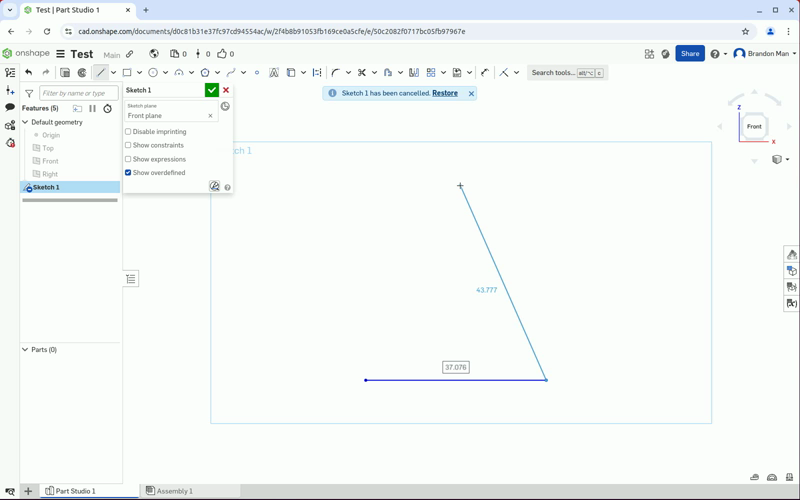
click(460, 185)
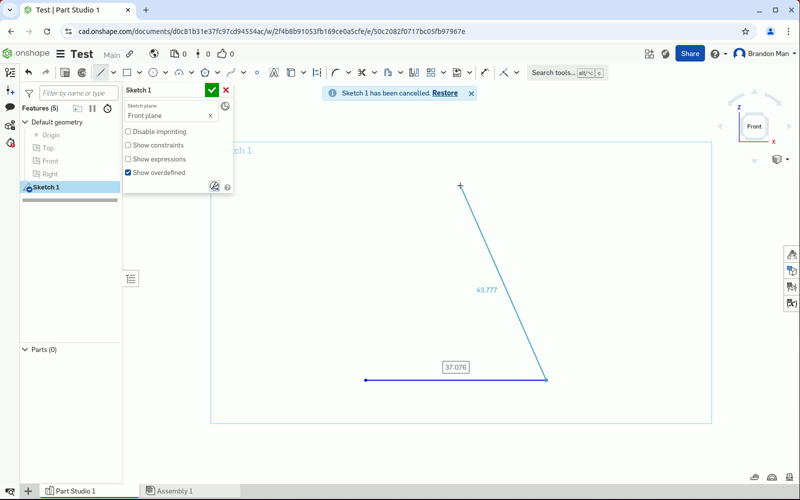
key_up(shift)
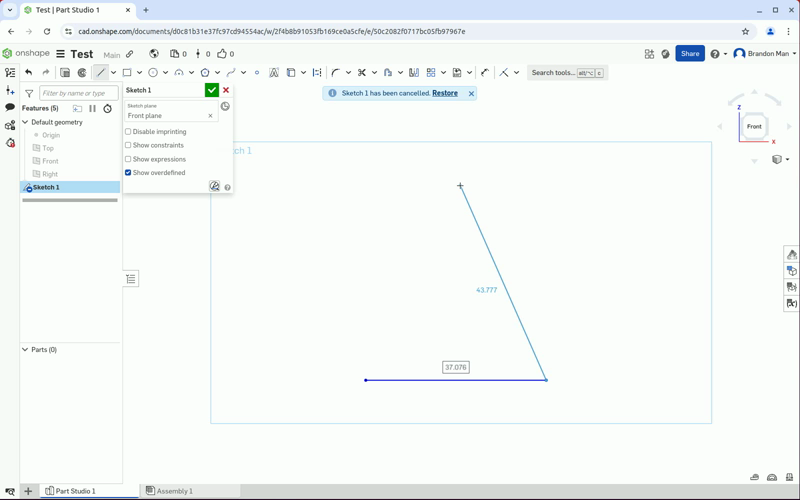
key_down(shift)
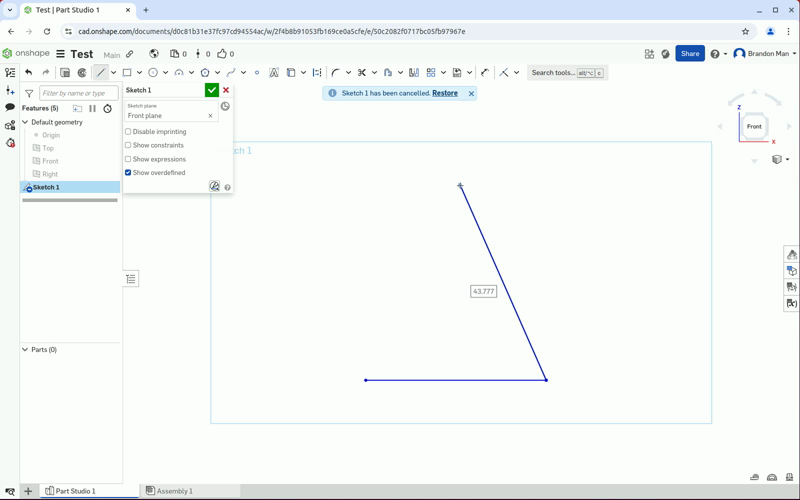
mouse_move(365, 380)
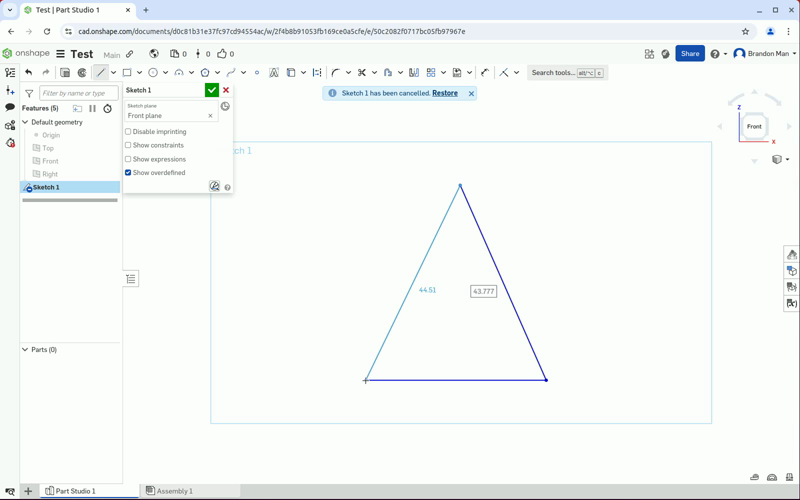
key_up(shift)
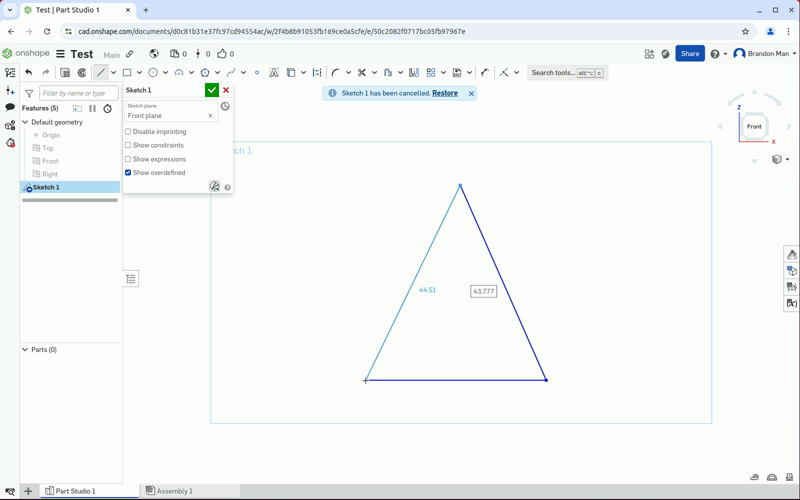
click(365, 380)
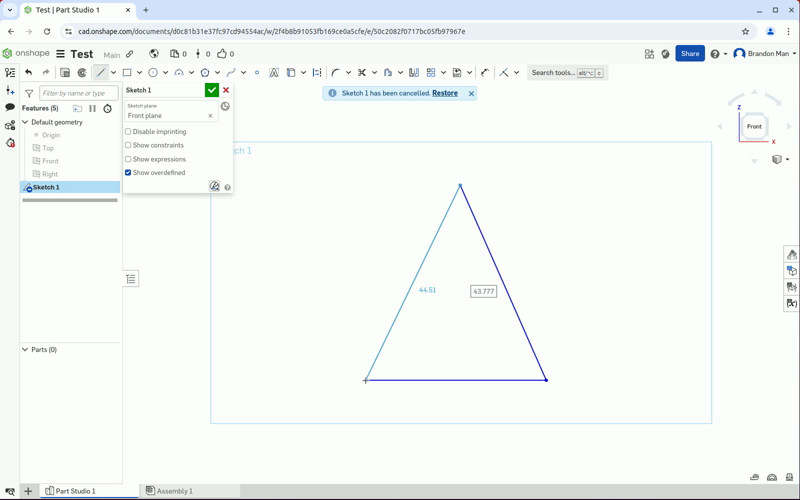
key(esc)
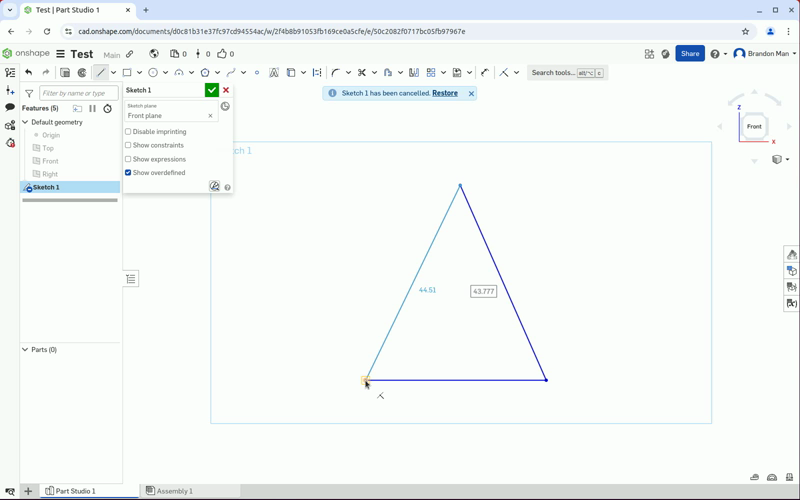
key(c)
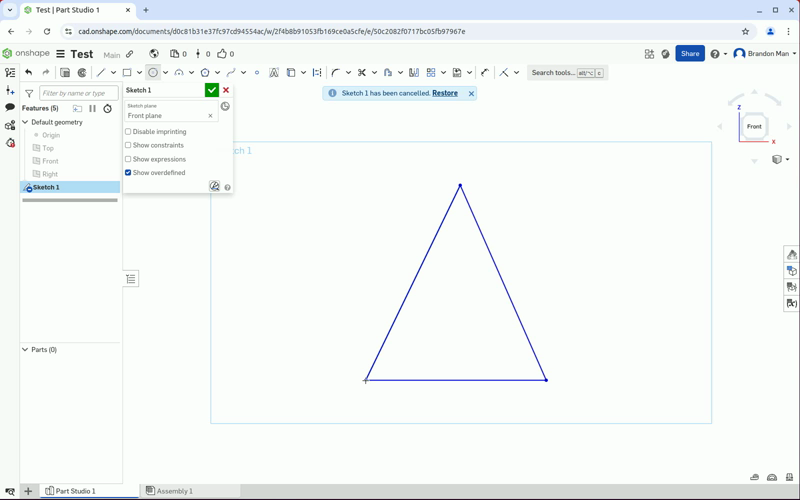
key_down(shift)
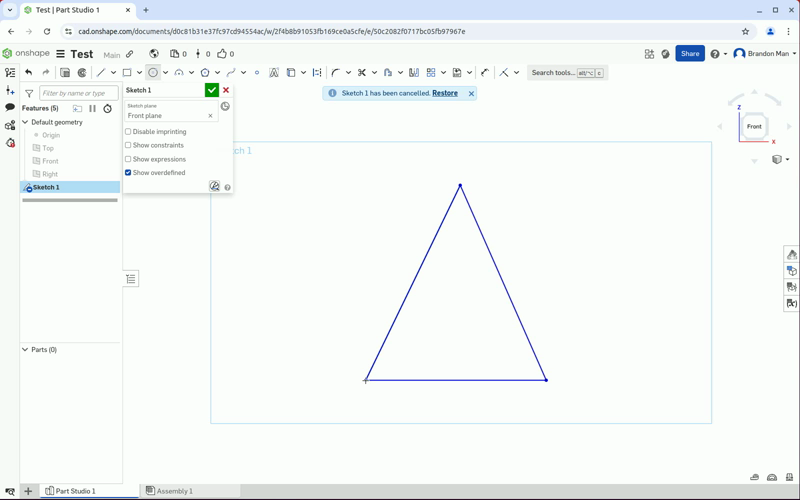
mouse_move(392, 365)
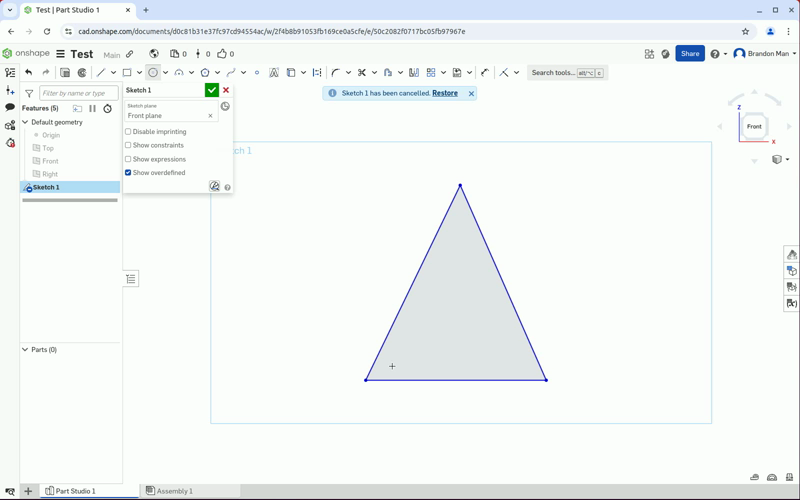
click(392, 365)
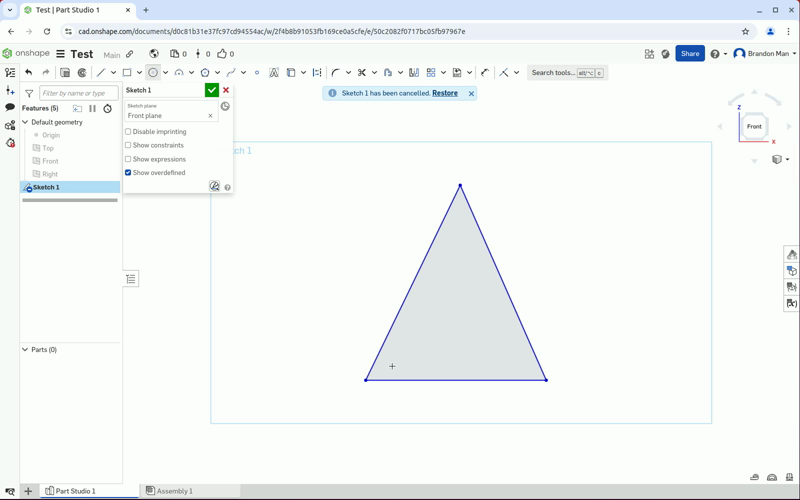
key_up(shift)
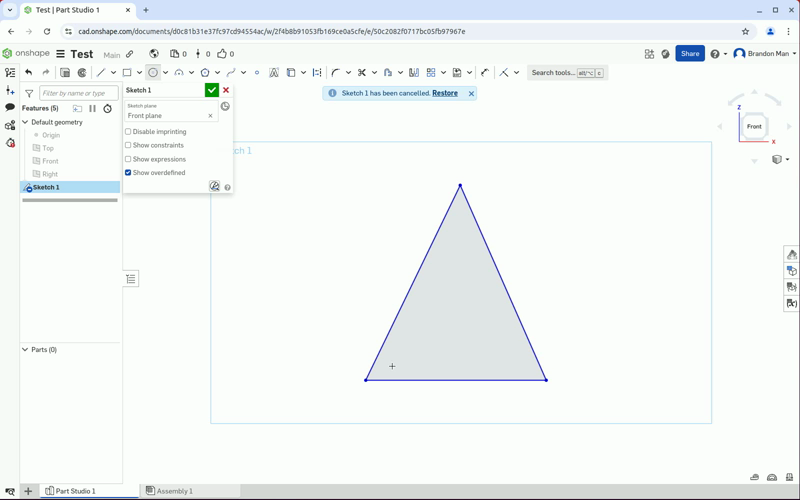
mouse_move(404, 365)
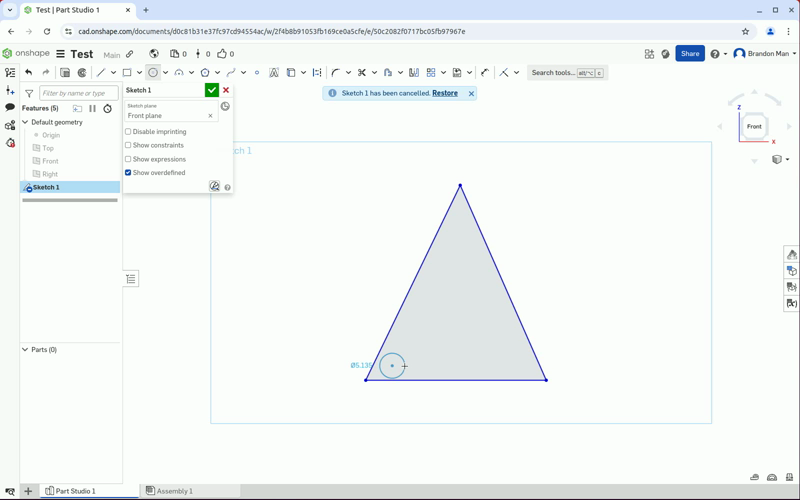
click(404, 365)
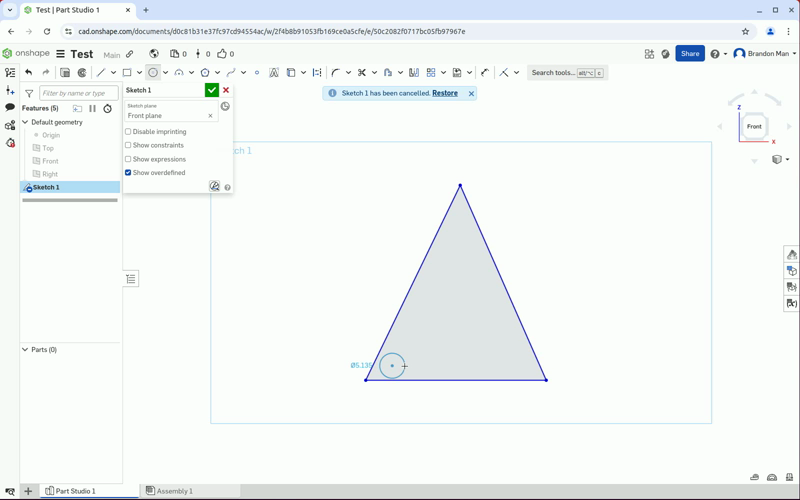
key(esc)
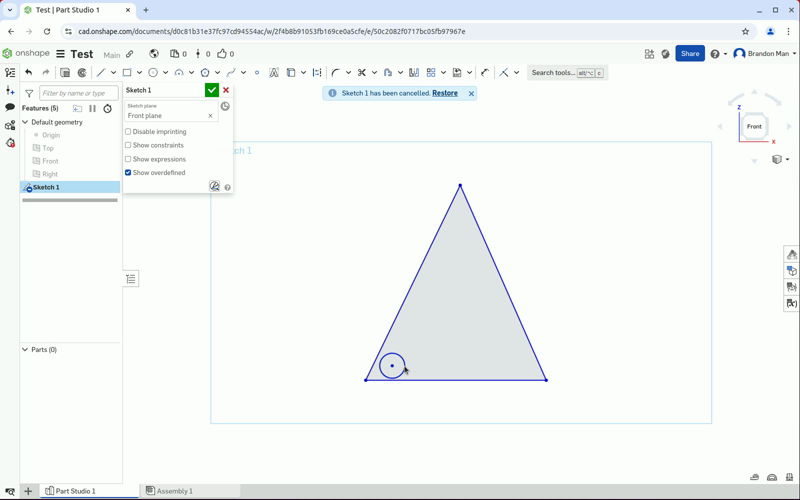
key(c)
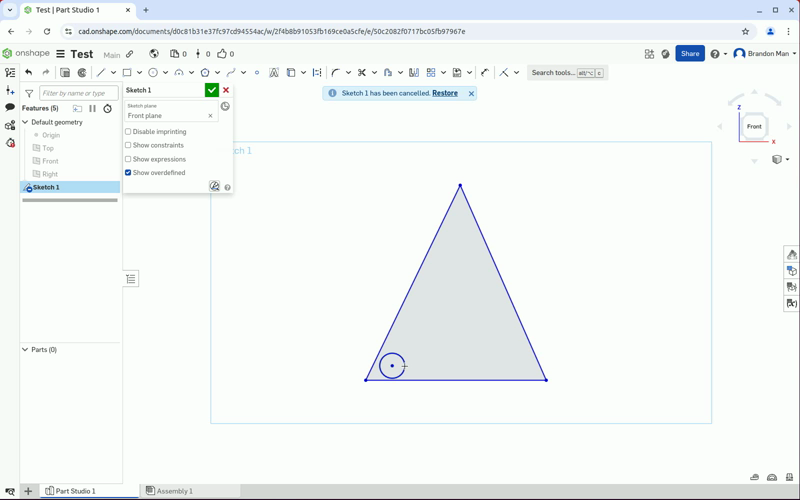
key_down(shift)
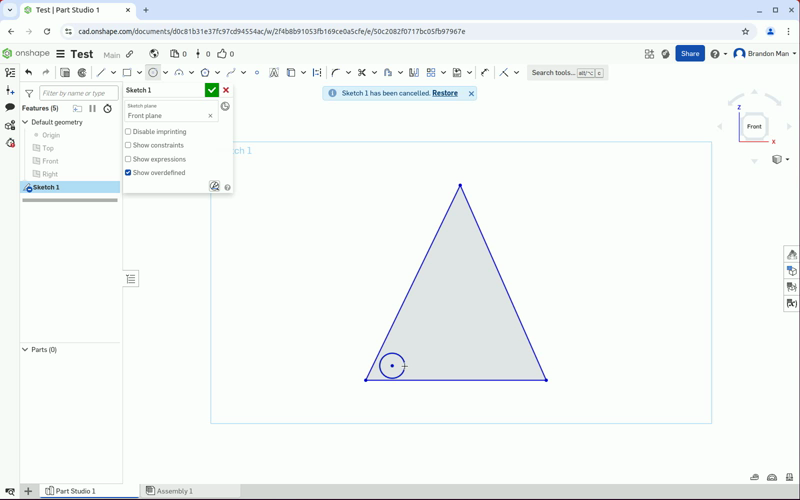
mouse_move(425, 367)
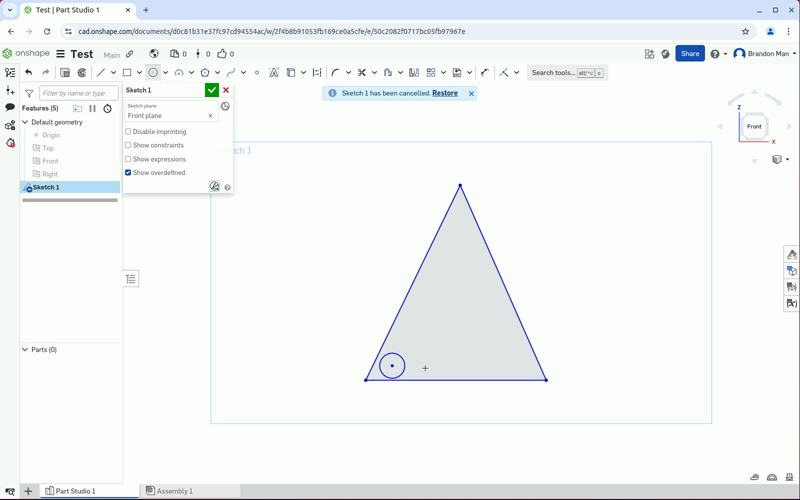
click(425, 367)
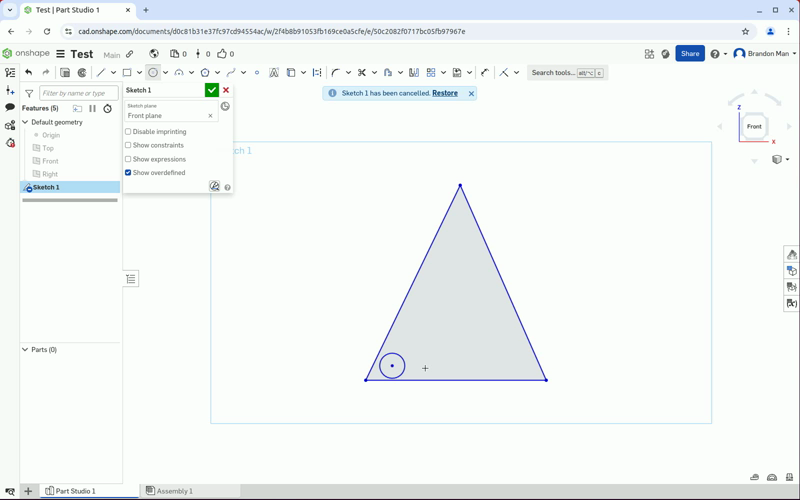
key_up(shift)
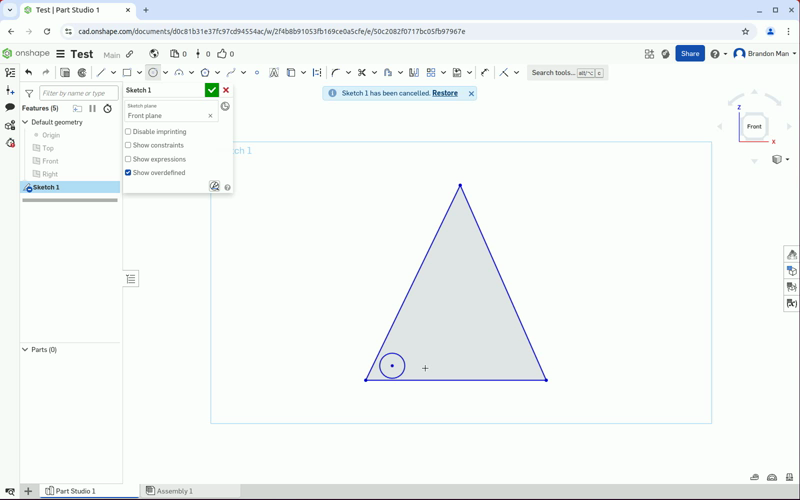
mouse_move(435, 367)
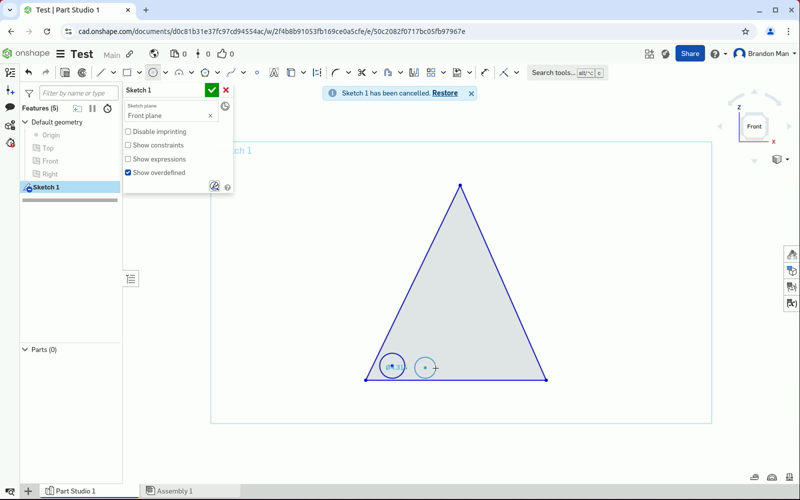
click(435, 367)
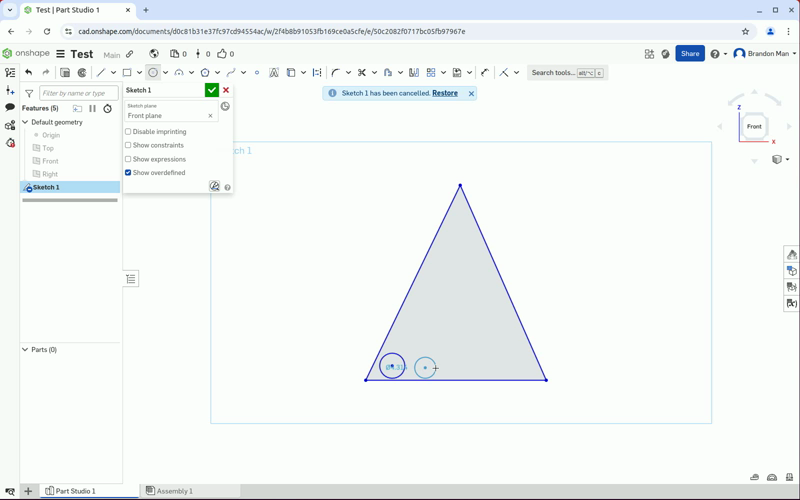
key(esc)
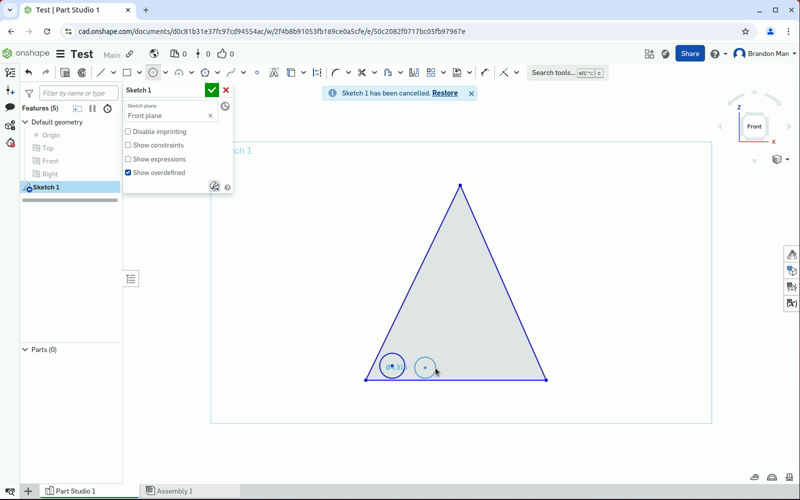
key(c)
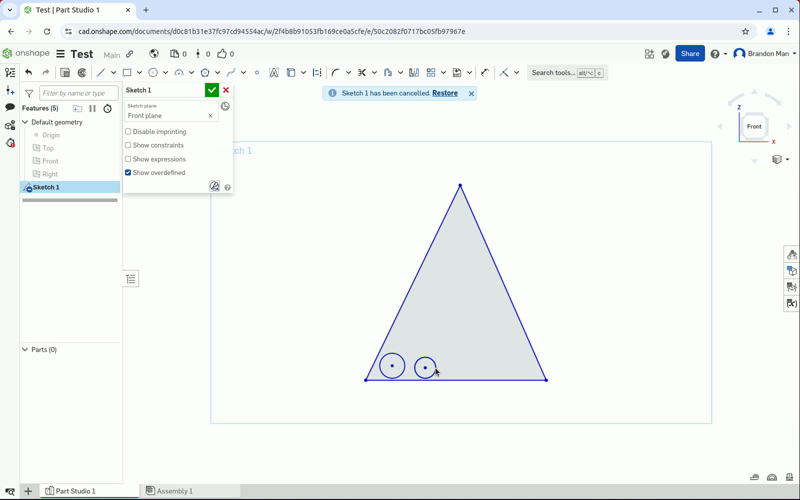
key_down(shift)
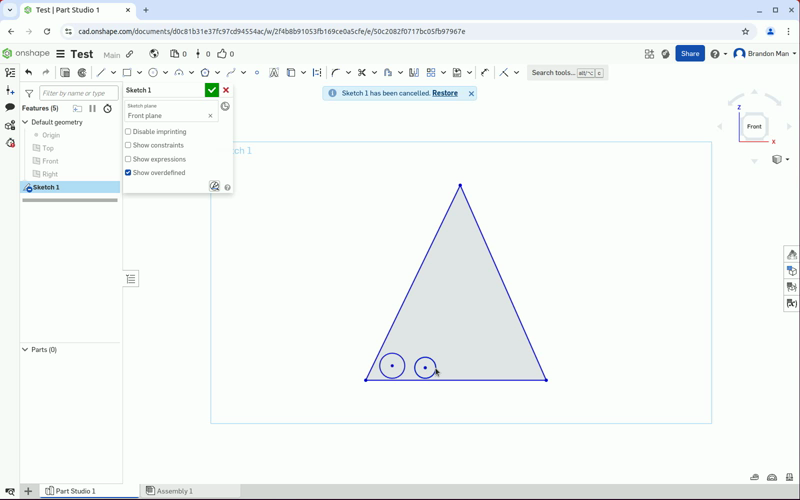
mouse_move(460, 367)
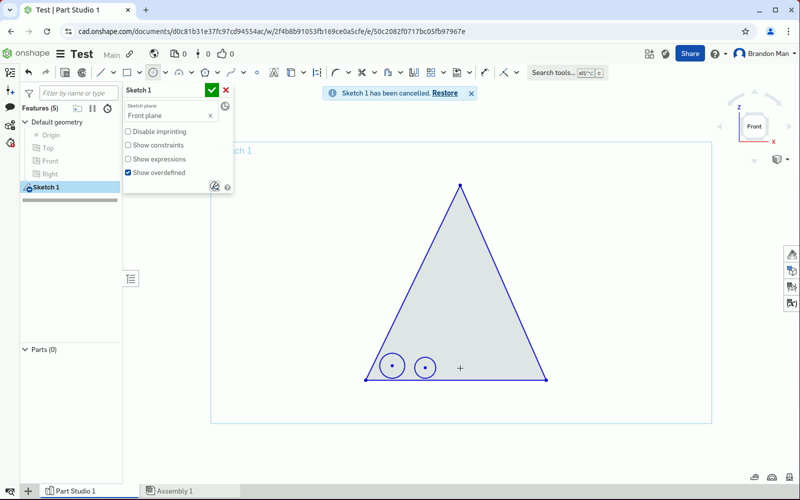
click(460, 367)
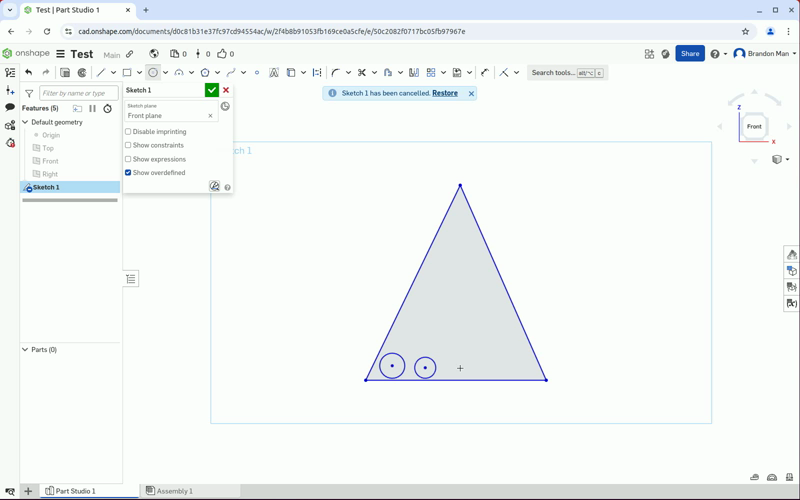
key_up(shift)
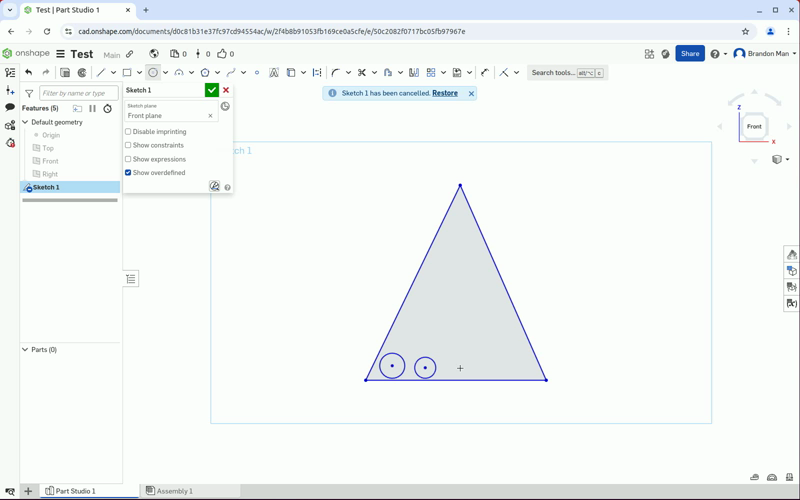
mouse_move(470, 367)
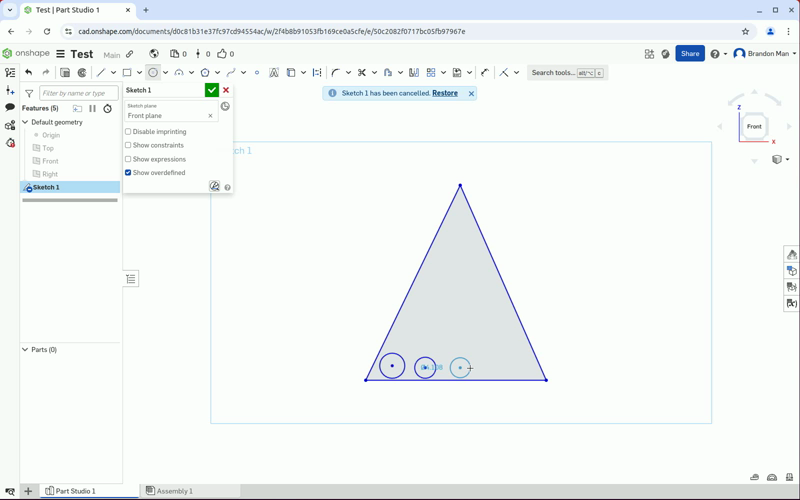
click(470, 367)
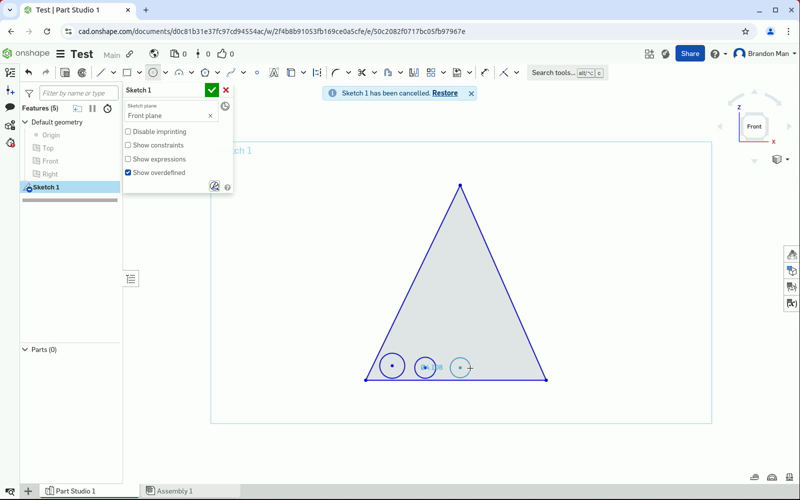
key(esc)
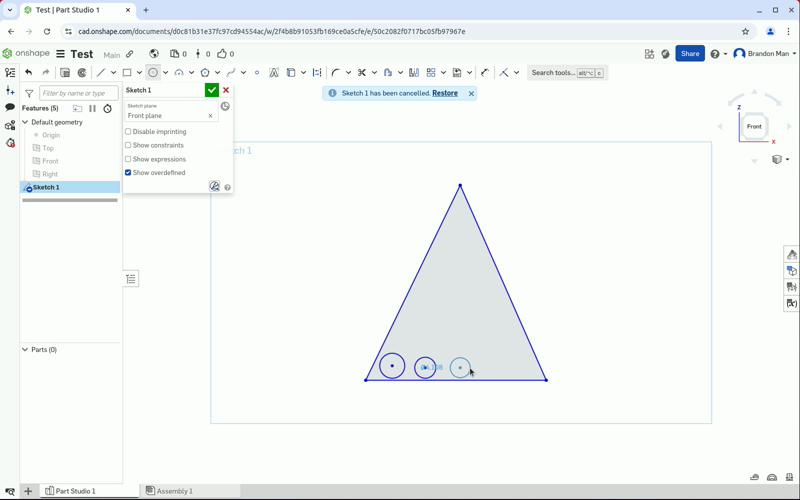
key(c)
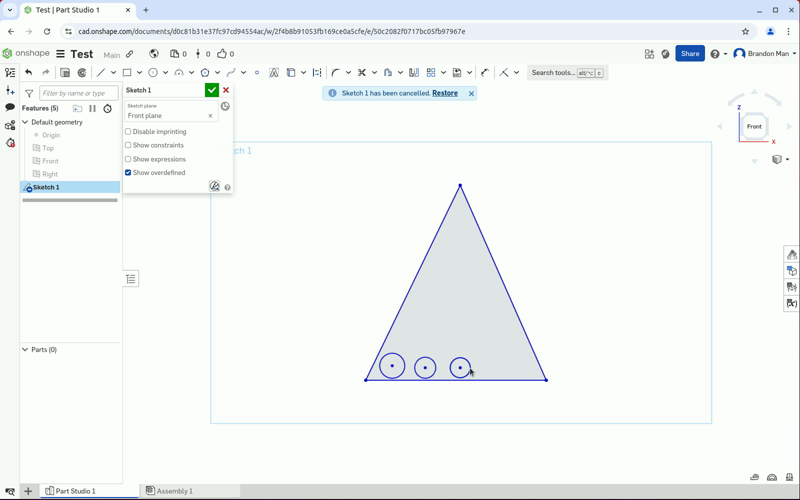
key_down(shift)
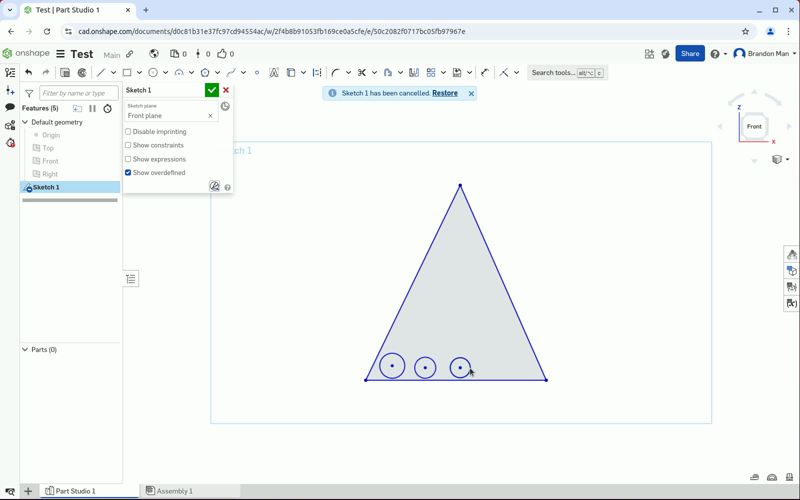
mouse_move(490, 367)
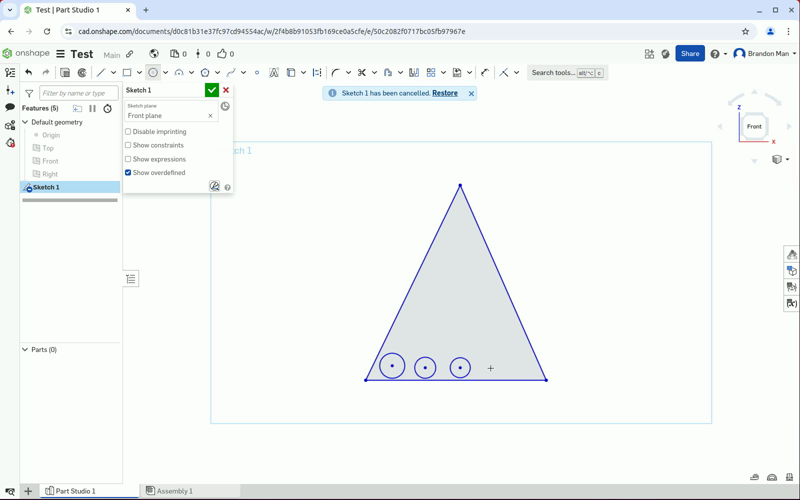
click(490, 367)
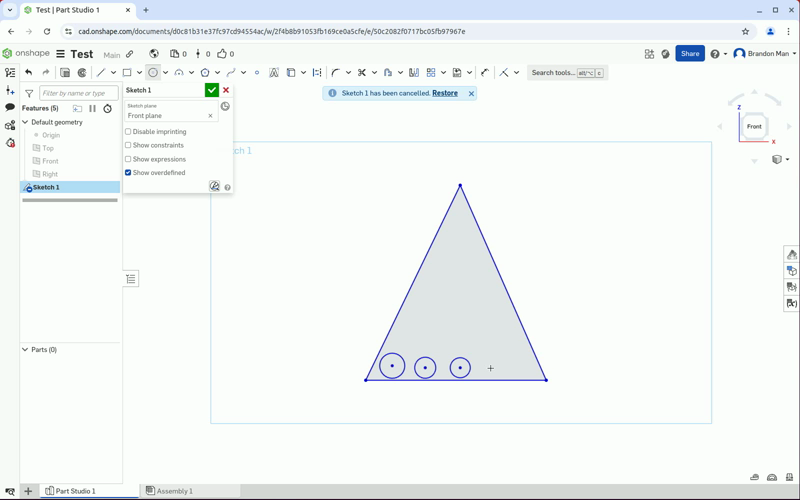
key_up(shift)
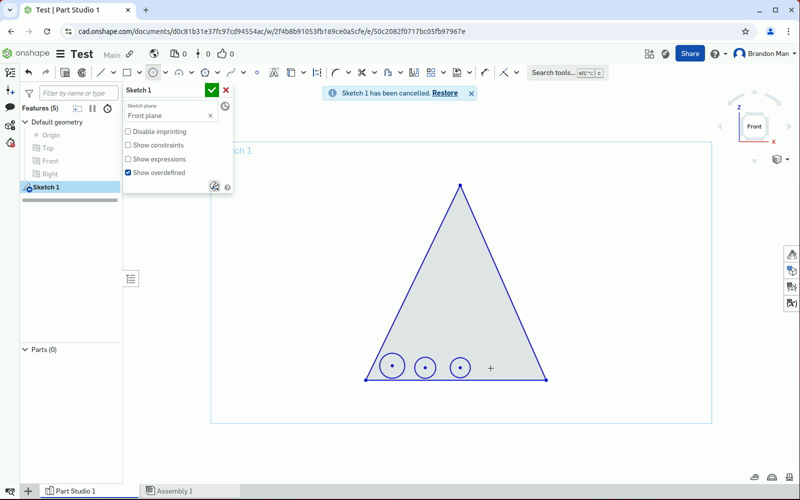
mouse_move(501, 367)
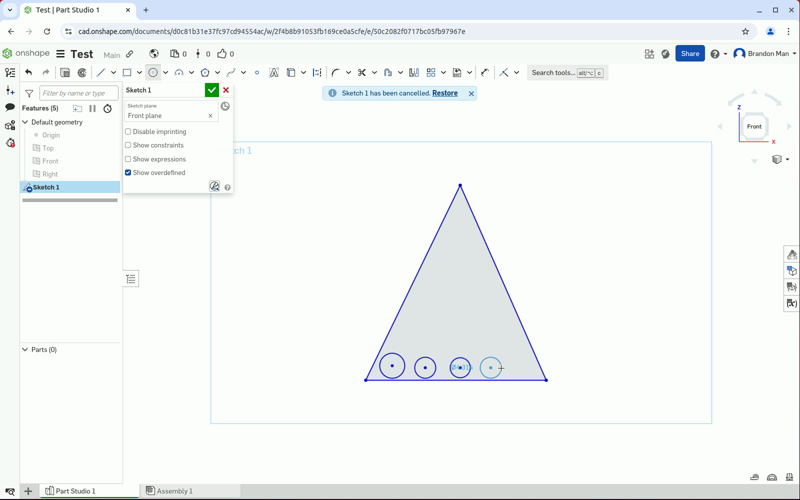
click(501, 367)
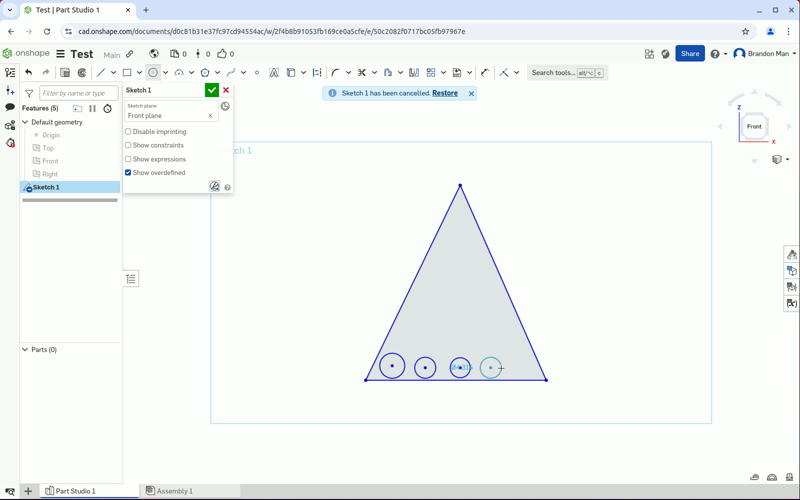
key(esc)
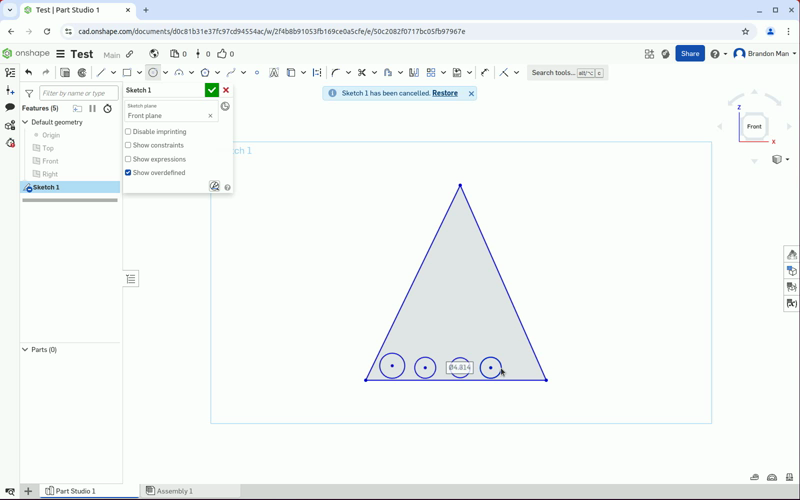
key(c)
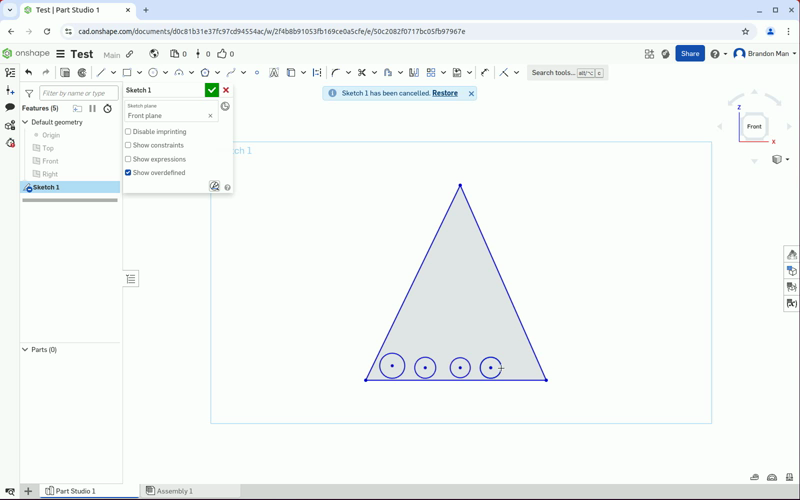
key_down(shift)
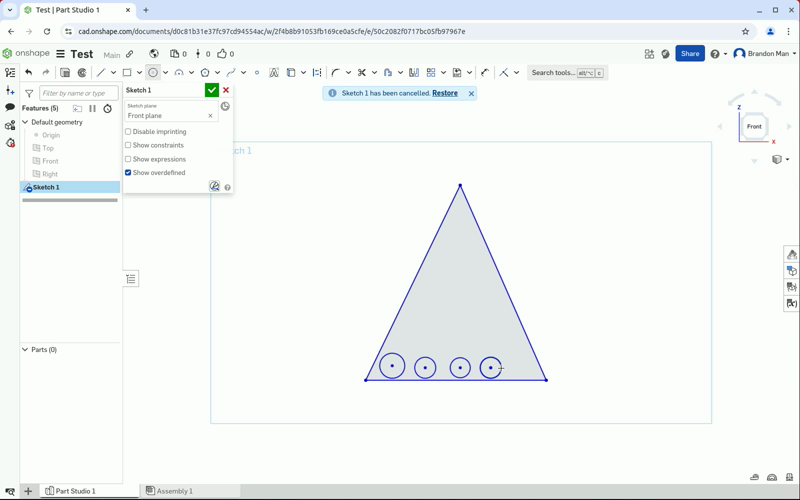
mouse_move(523, 365)
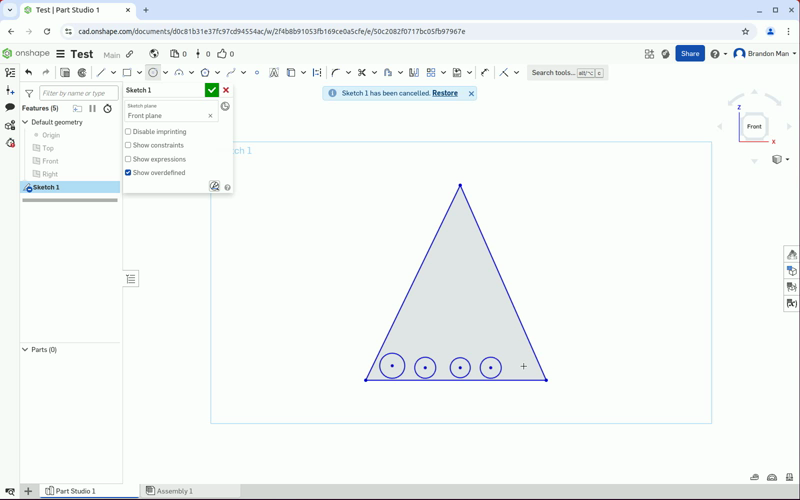
click(523, 365)
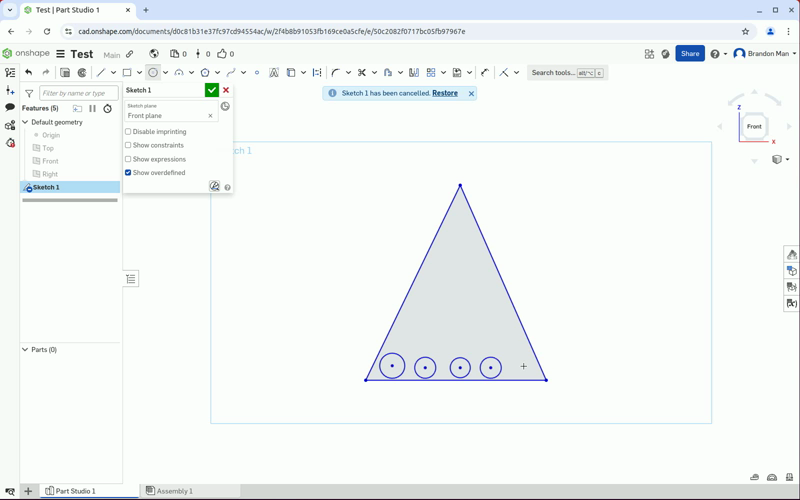
key_up(shift)
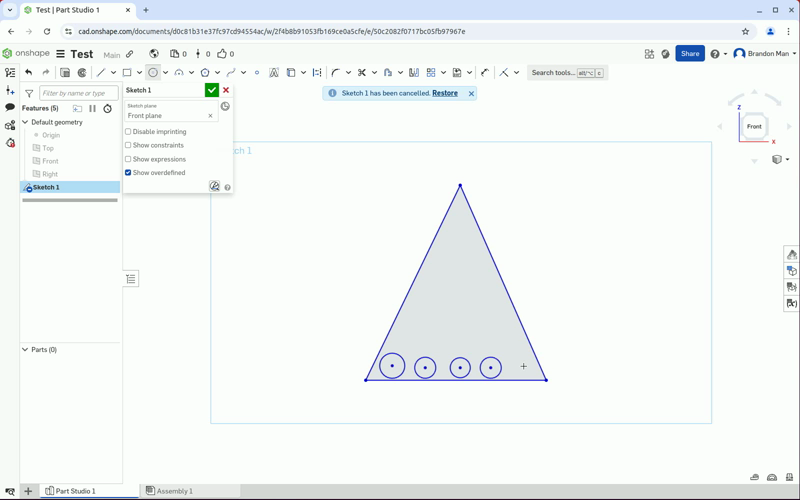
mouse_move(534, 365)
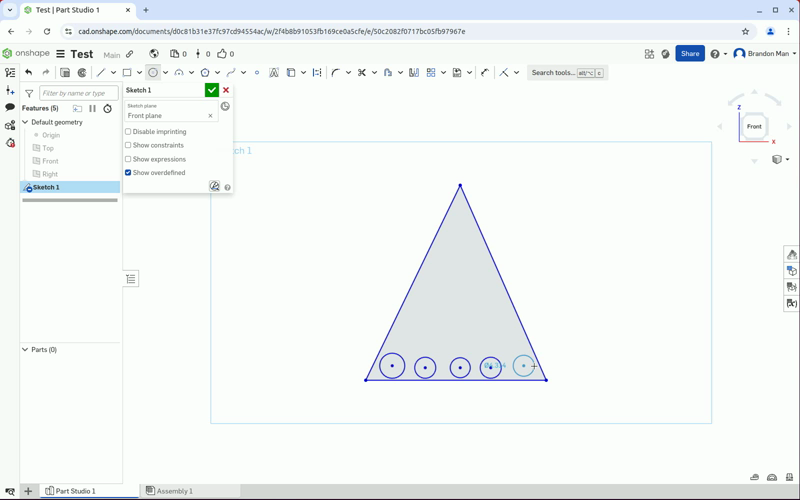
click(534, 365)
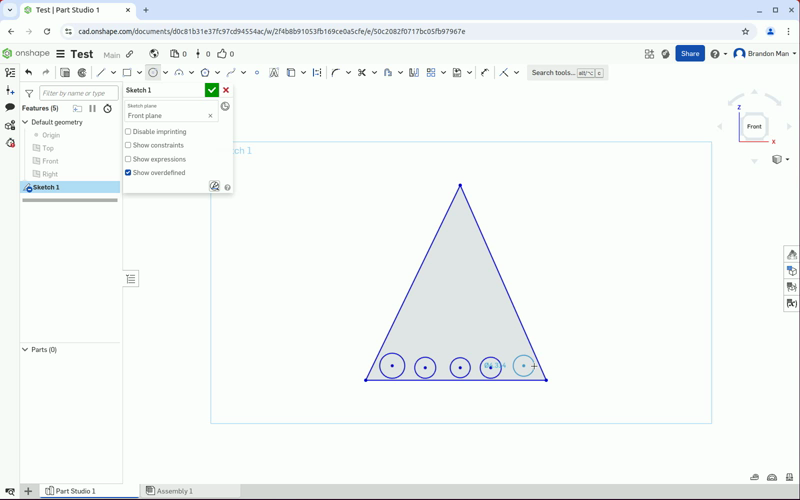
key(esc)
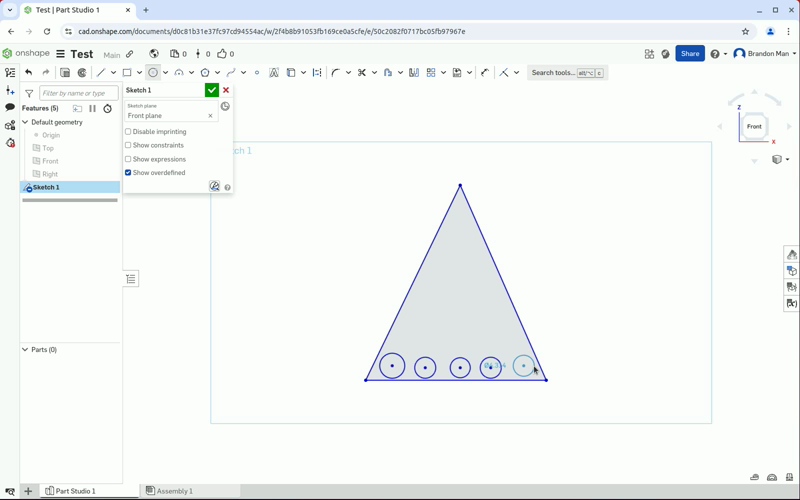
mouse_move(511, 330)
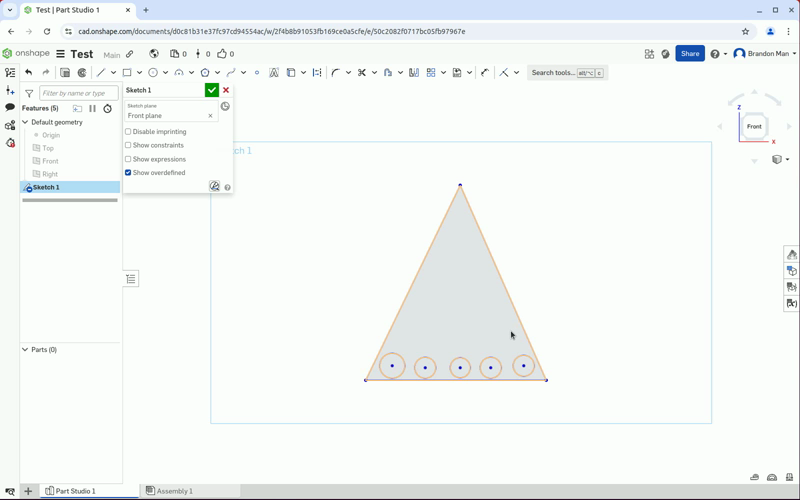
click(511, 330)
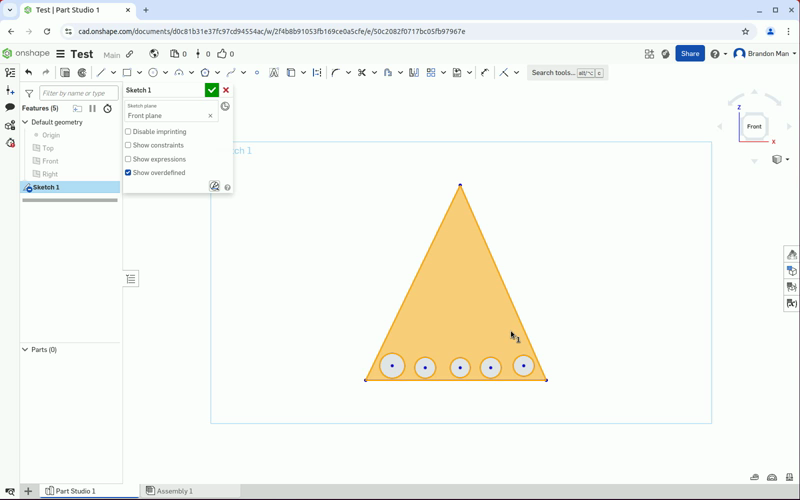
mouse_move(73, 352)
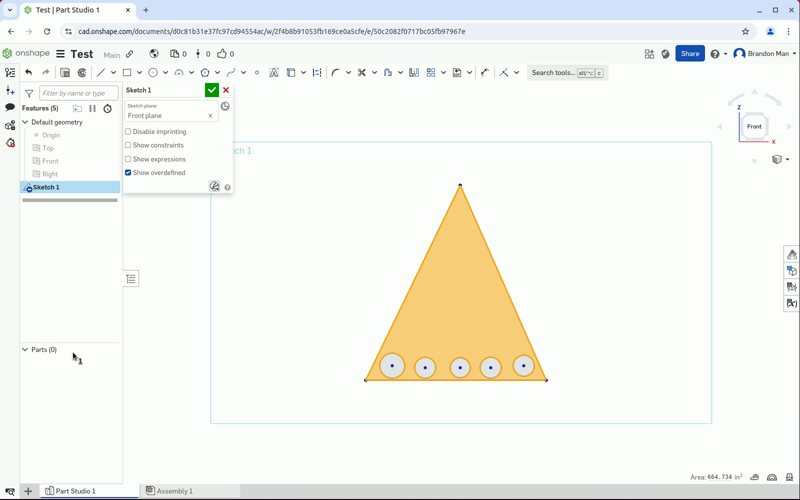
key(shift+y)
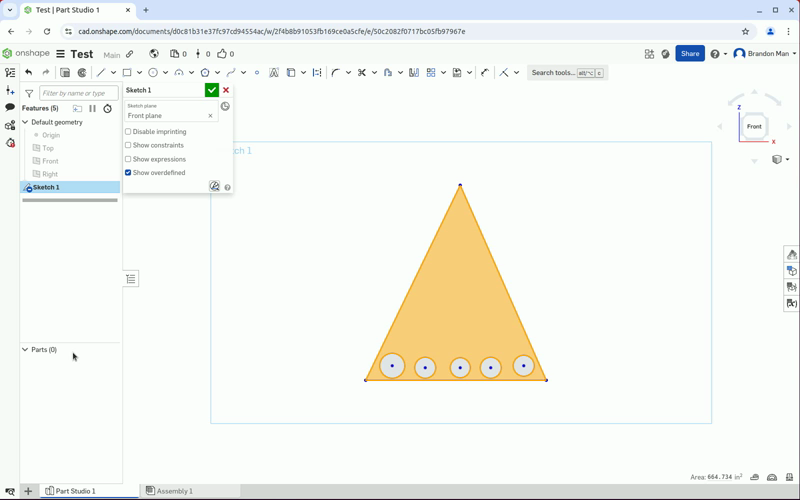
key(shift+e)
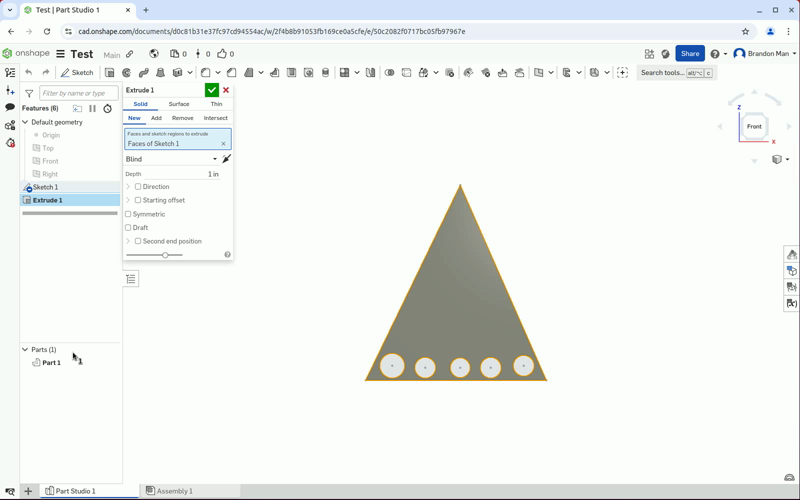
mouse_move(143, 106)
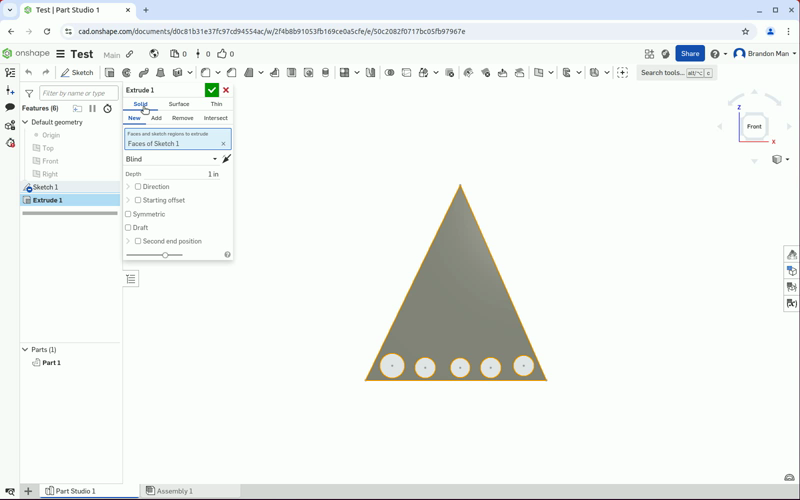
click(143, 106)
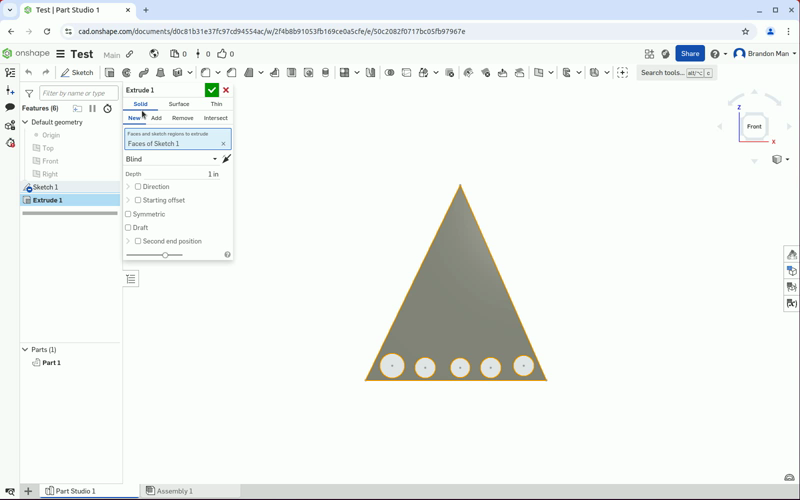
mouse_move(137, 120)
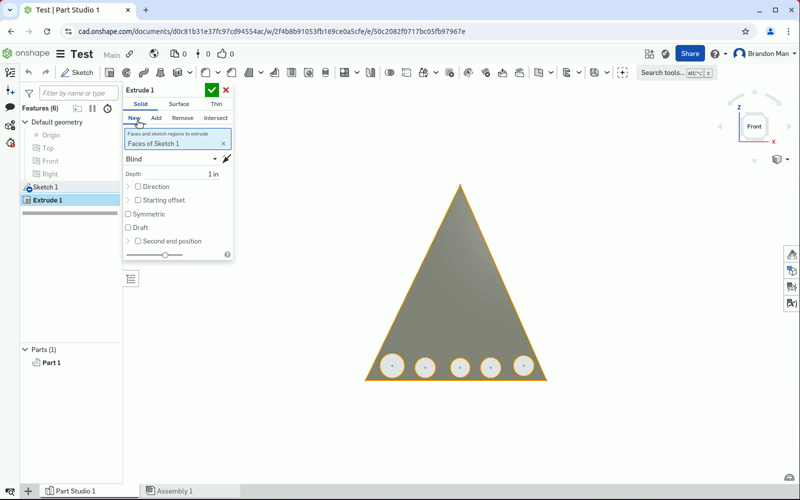
click(137, 120)
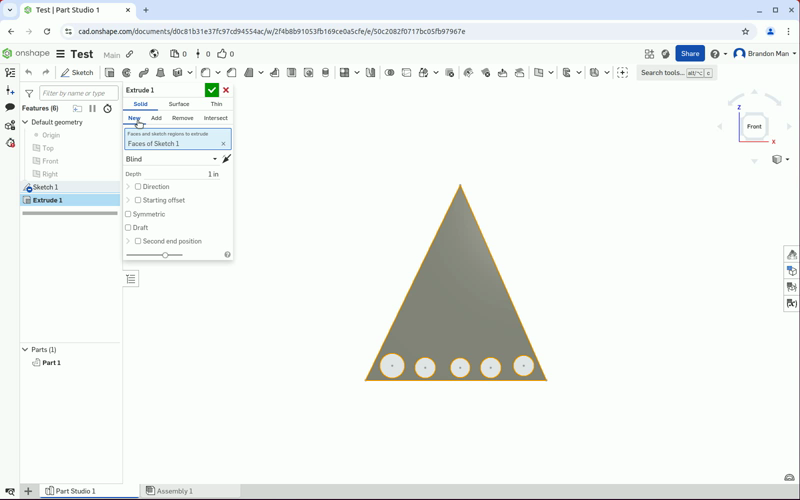
key(tab, 4)
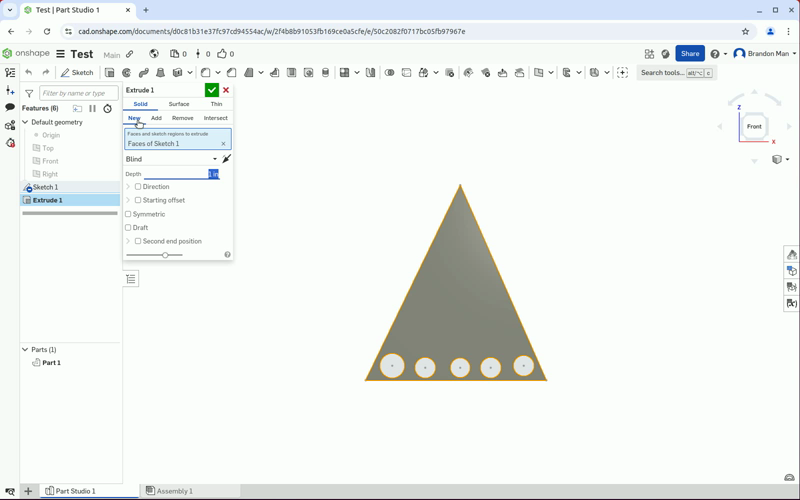
text(4.814)
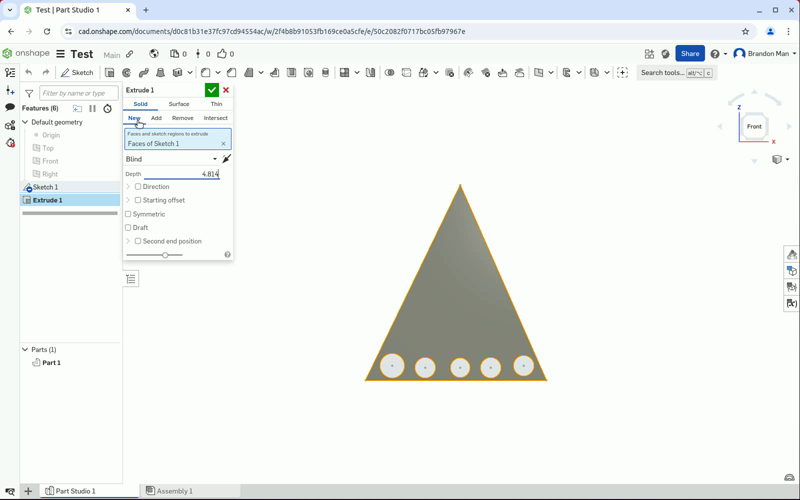
key(enter)
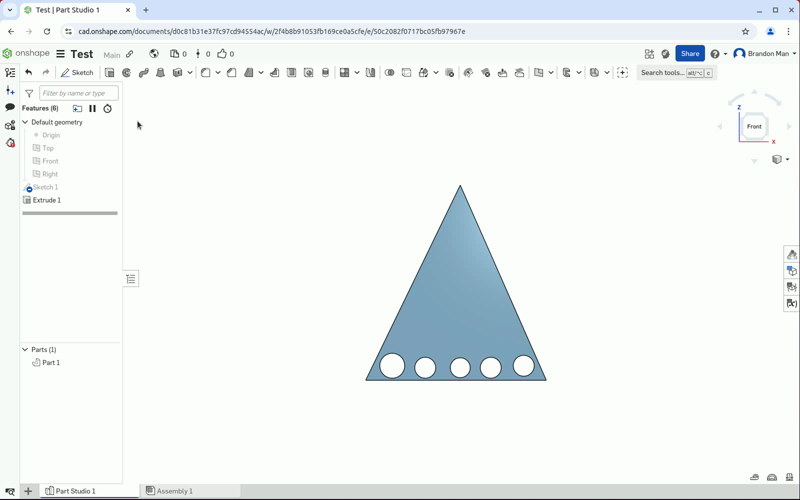
key(shift+h)
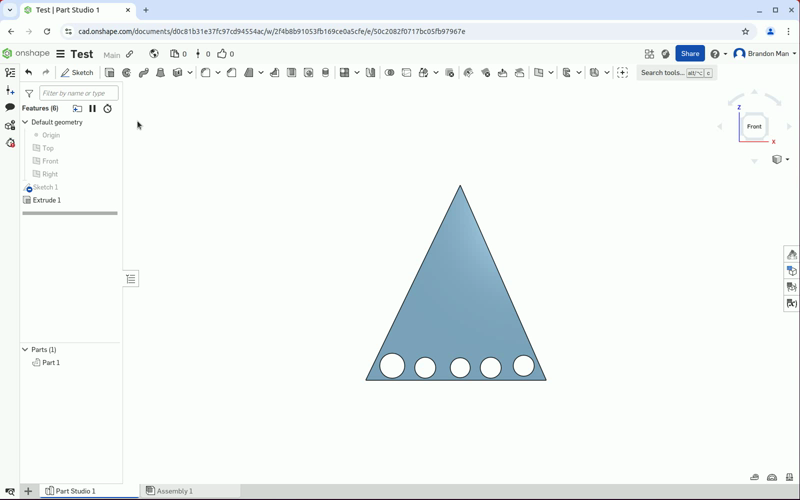
key(shift+h)
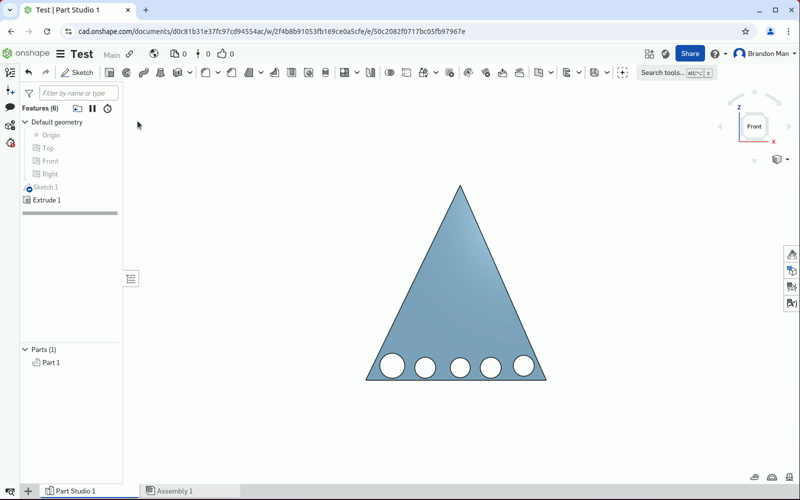
mouse_move(73, 189)
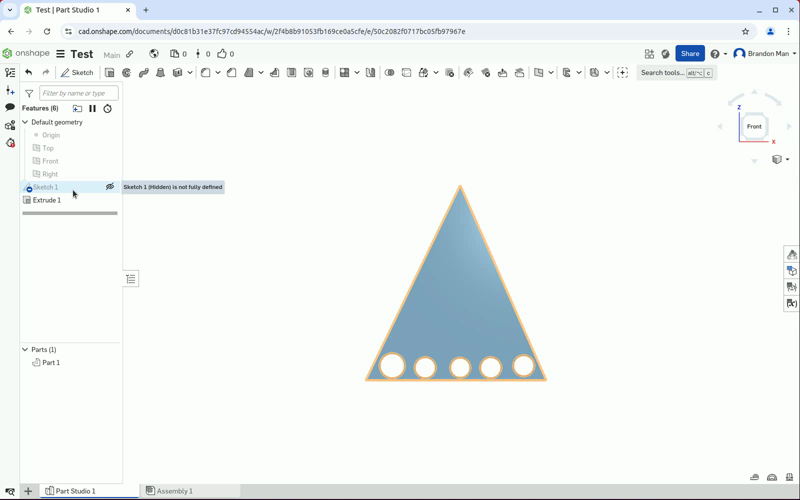
click(73, 189)
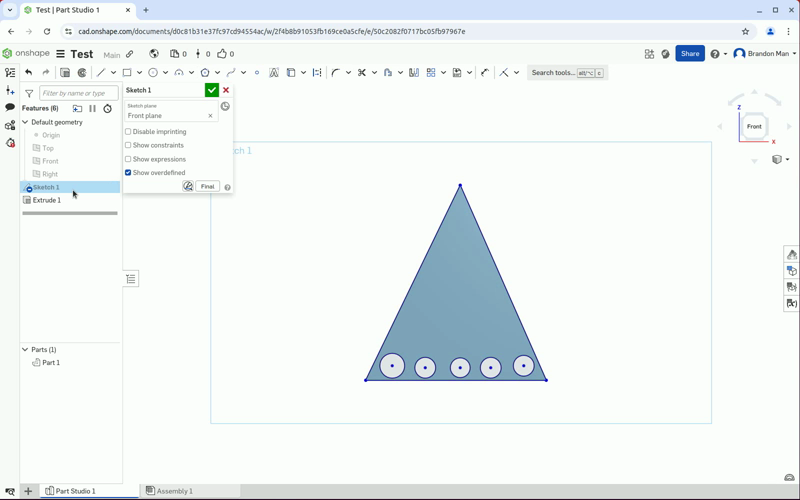
mouse_move(229, 92)
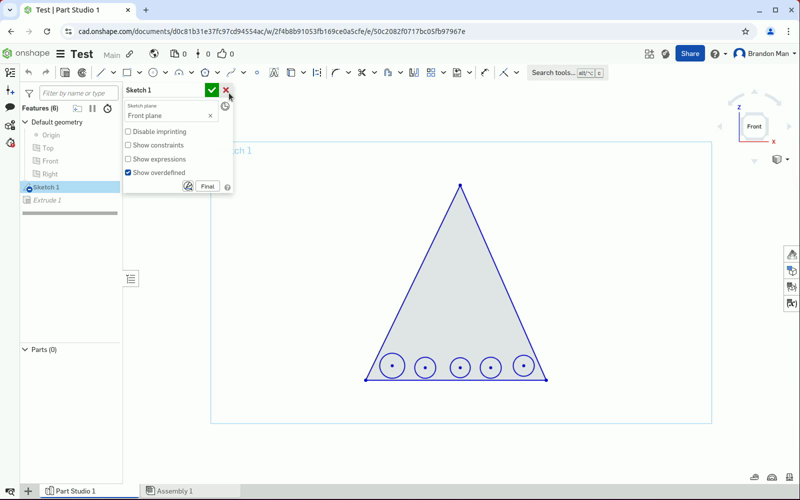
click(229, 92)
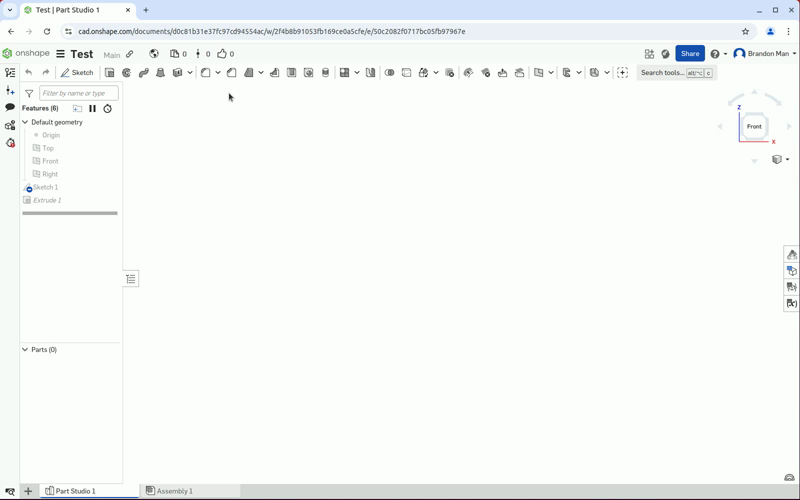
mouse_move(541, 75)
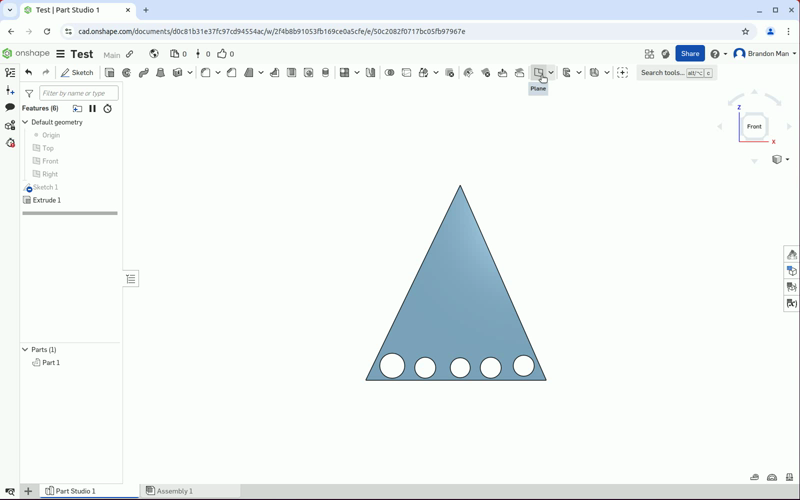
click(541, 75)
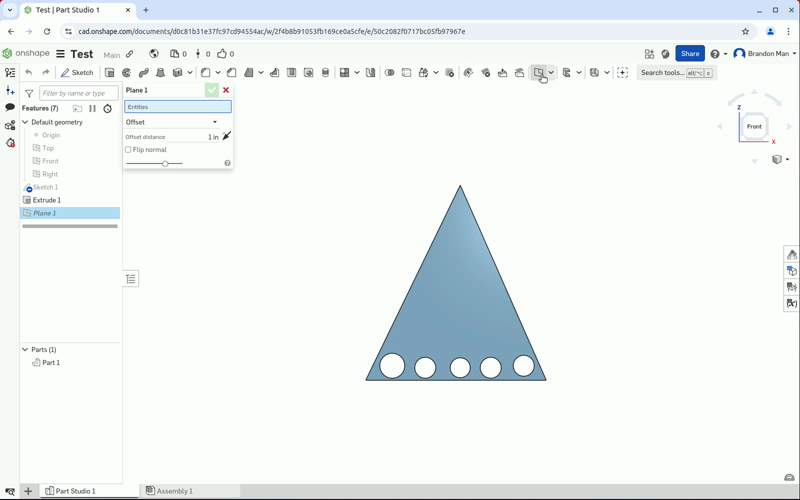
mouse_move(73, 163)
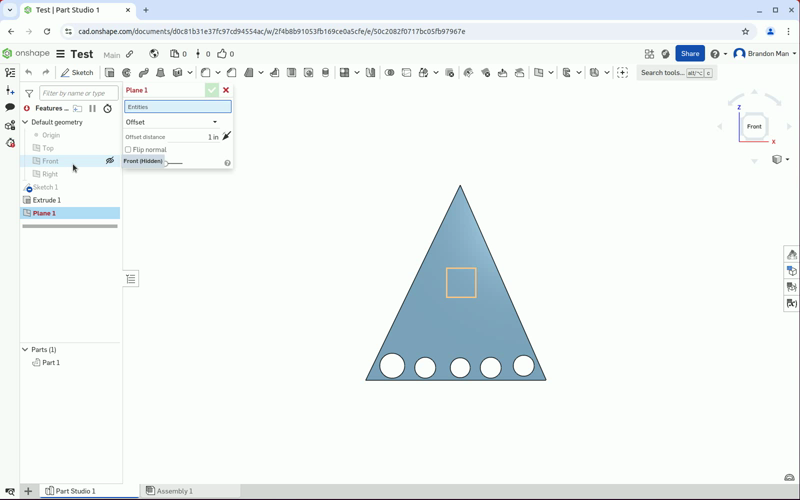
click(73, 163)
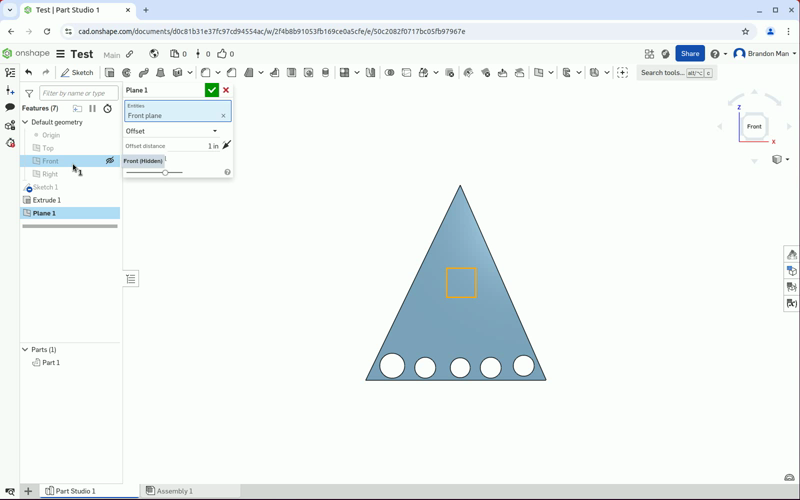
key(tab, 2)
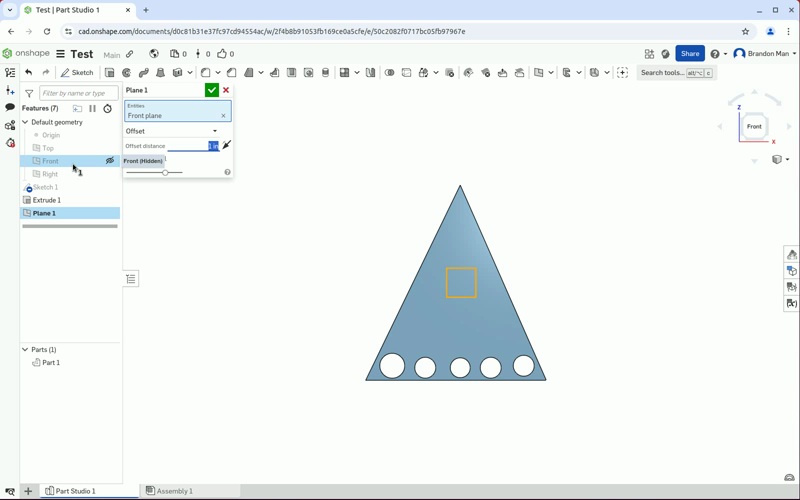
text(4.807)
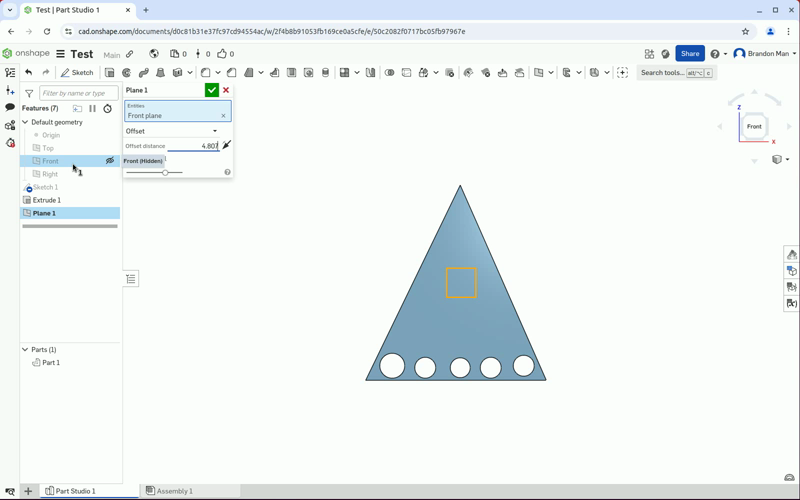
key(enter, 2)
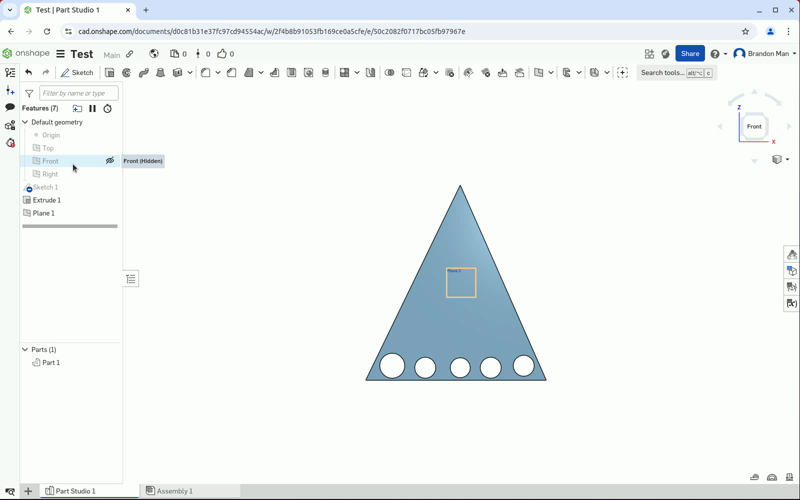
key(shift+s)
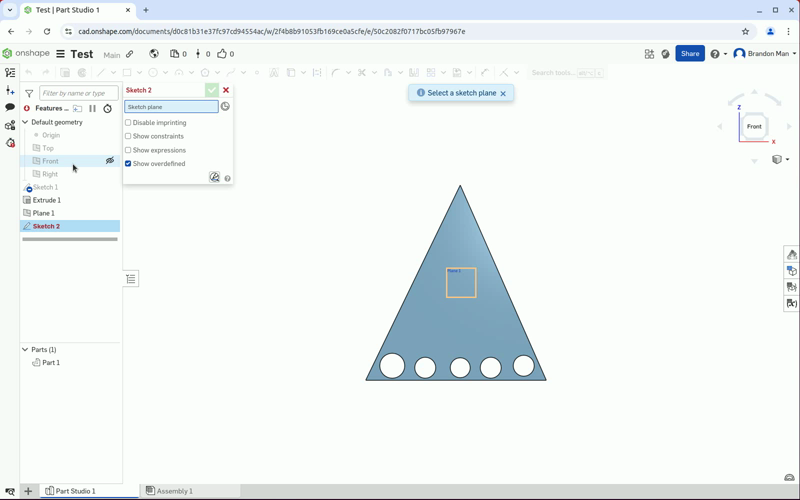
mouse_move(73, 215)
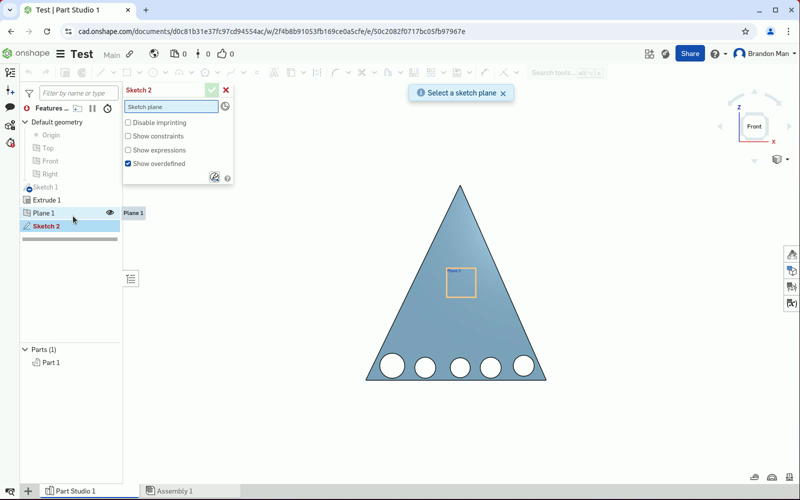
click(73, 215)
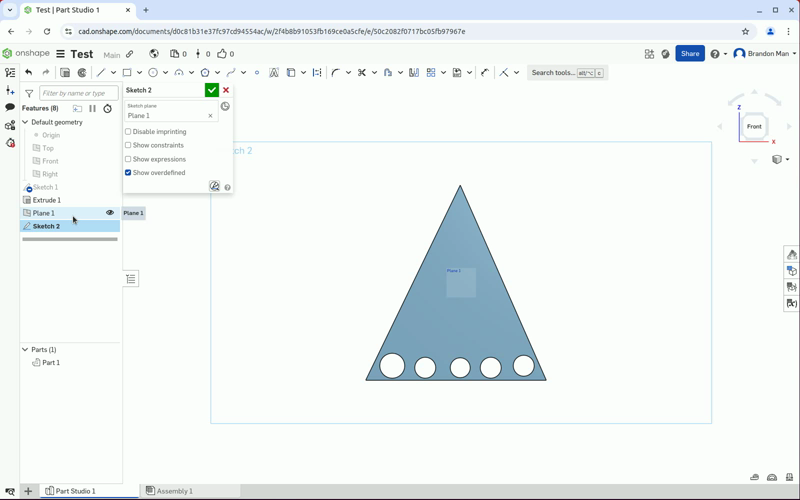
mouse_move(73, 352)
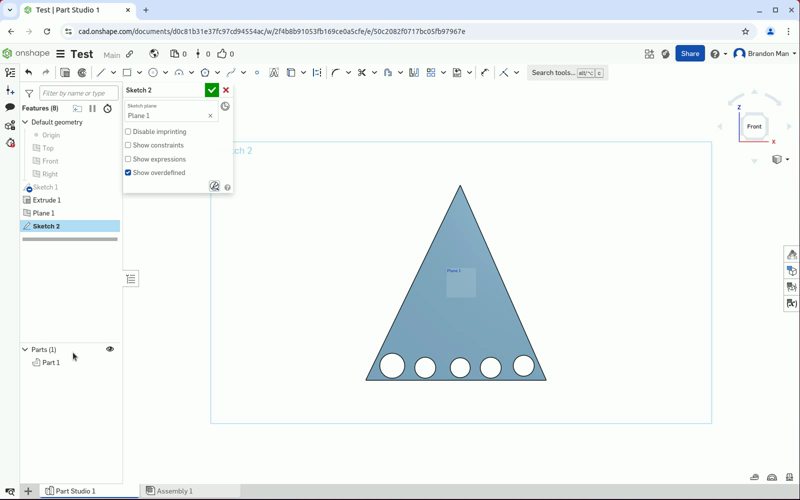
key(y)
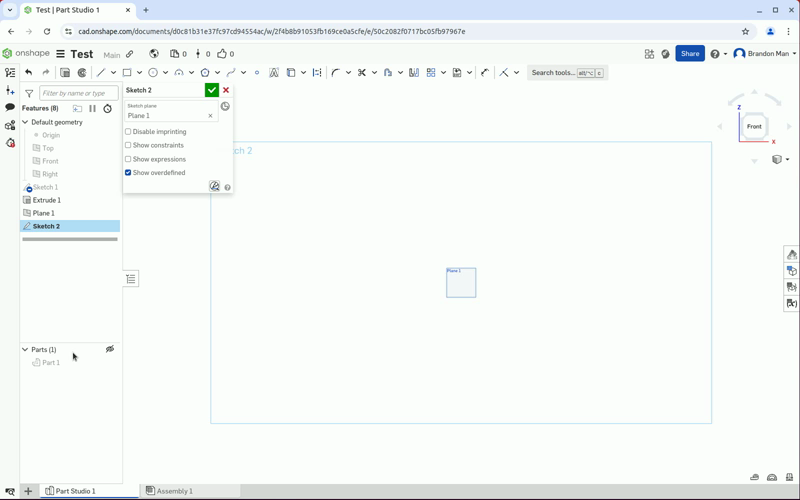
key(c)
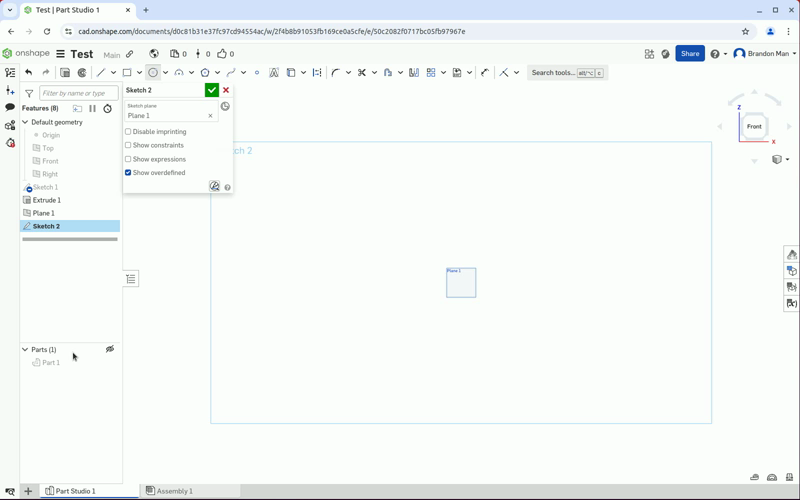
key_down(shift)
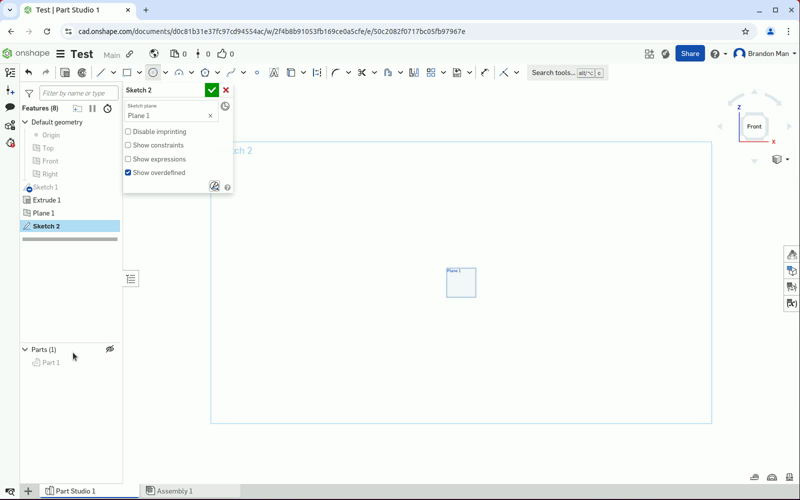
mouse_move(410, 342)
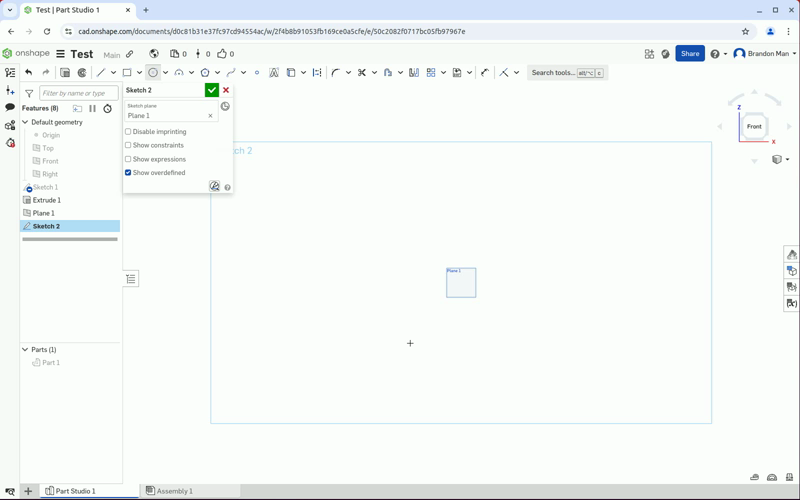
click(410, 342)
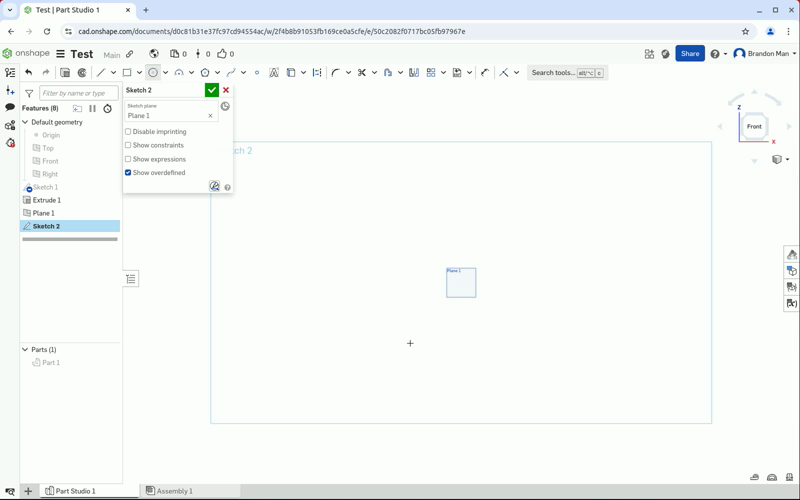
key_up(shift)
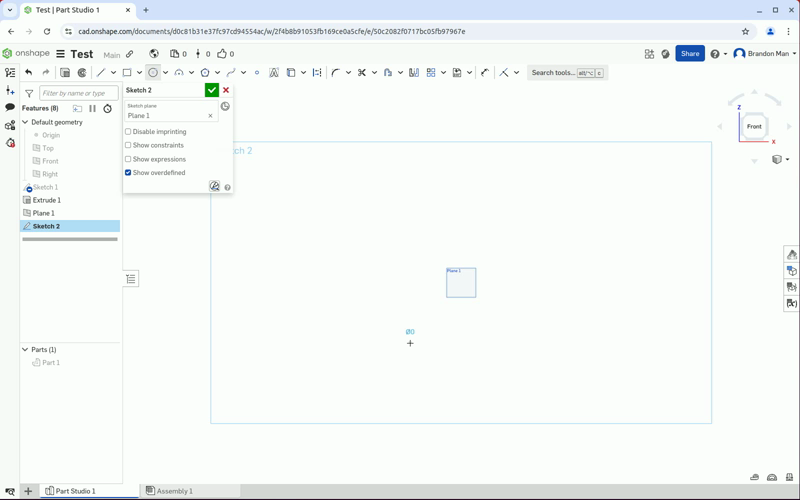
mouse_move(422, 342)
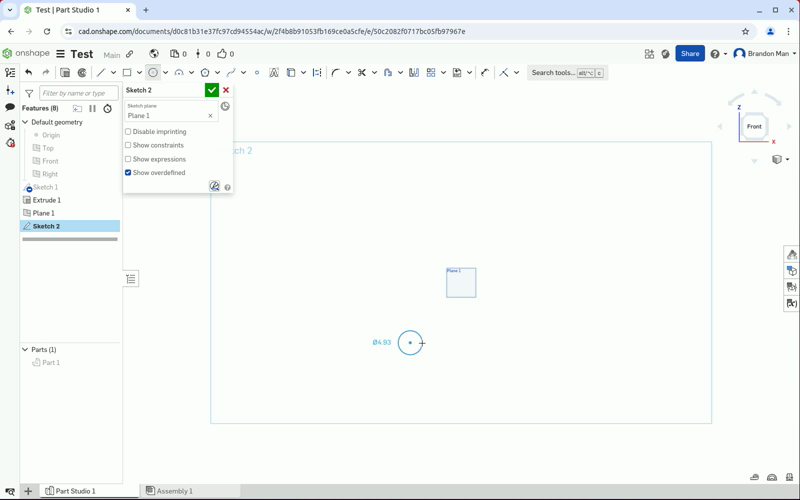
click(422, 342)
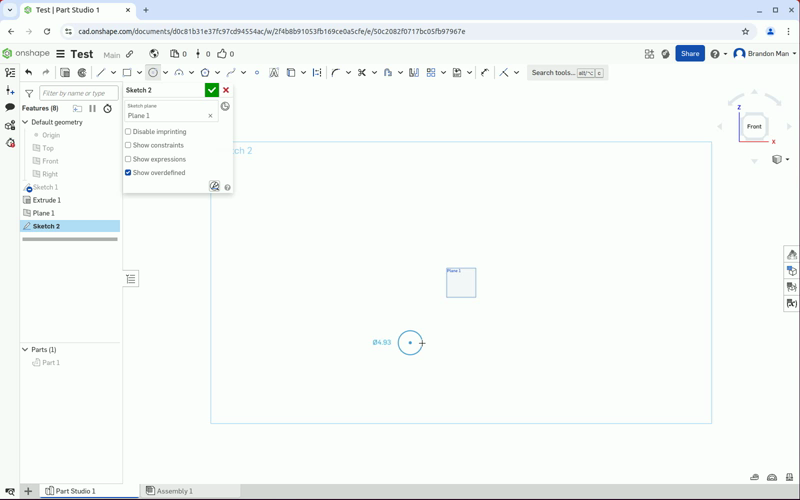
key(esc)
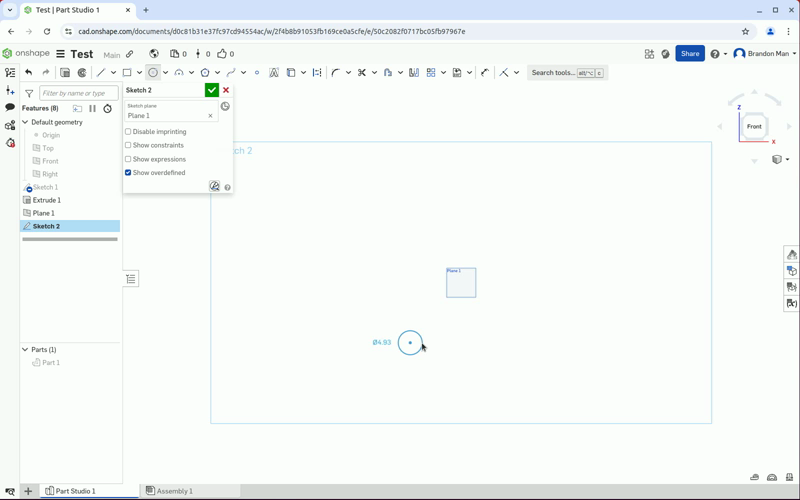
mouse_move(405, 340)
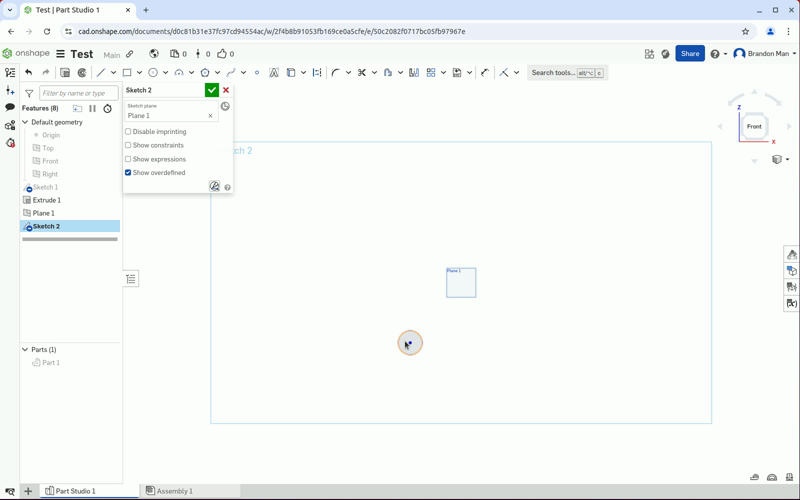
scroll(6)
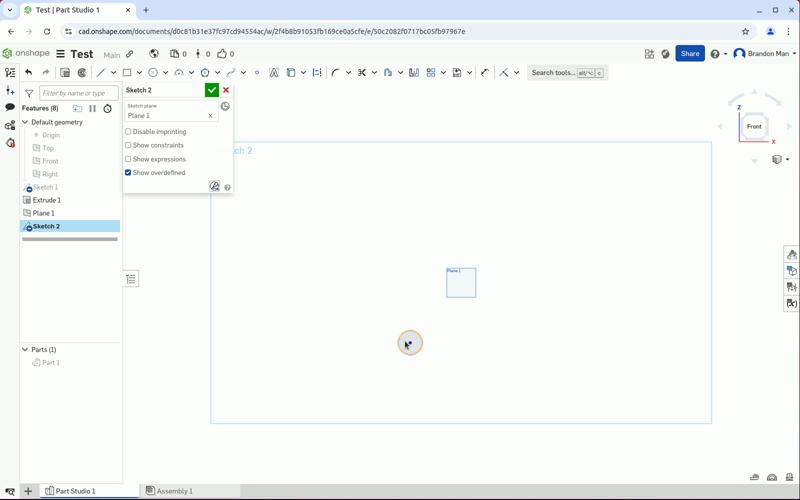
scroll(6)
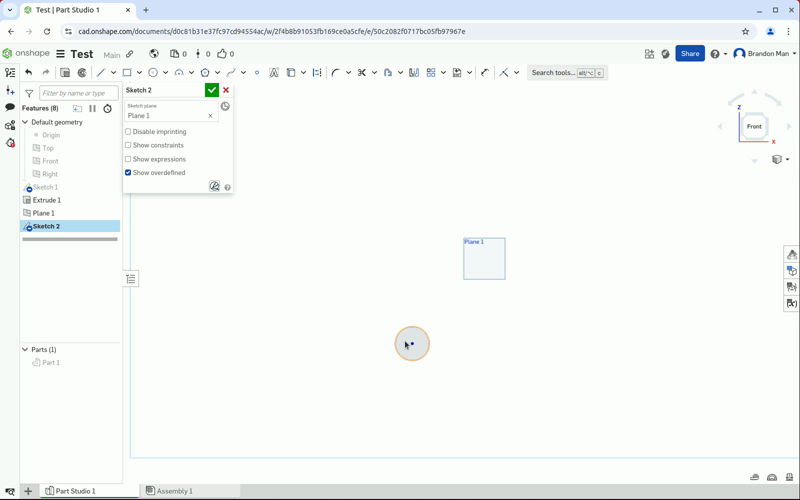
scroll(6)
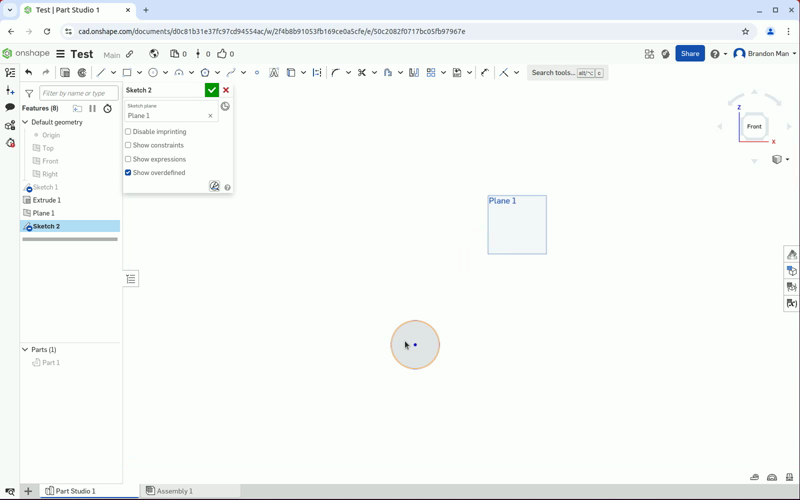
scroll(6)
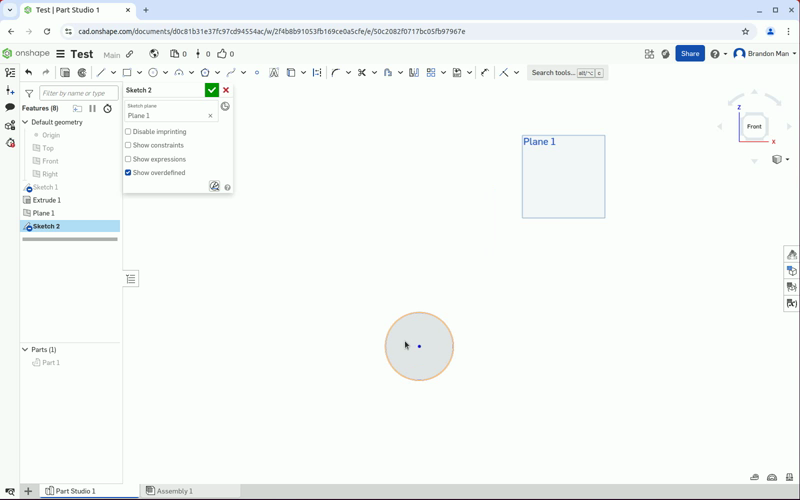
scroll(6)
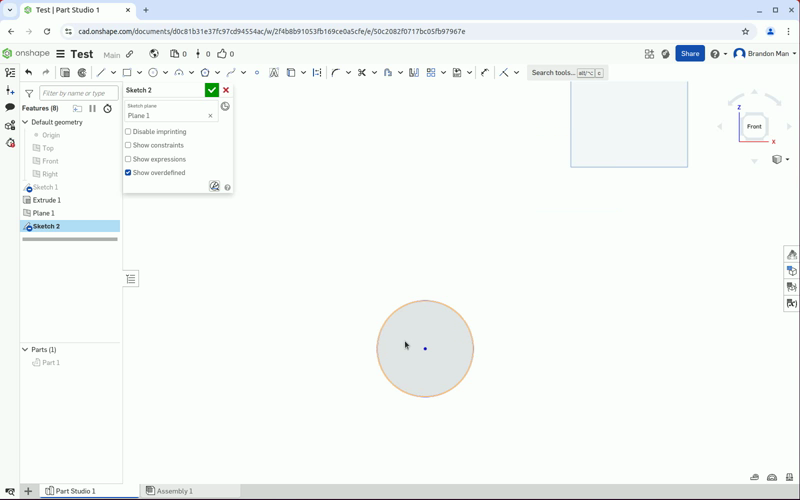
scroll(6)
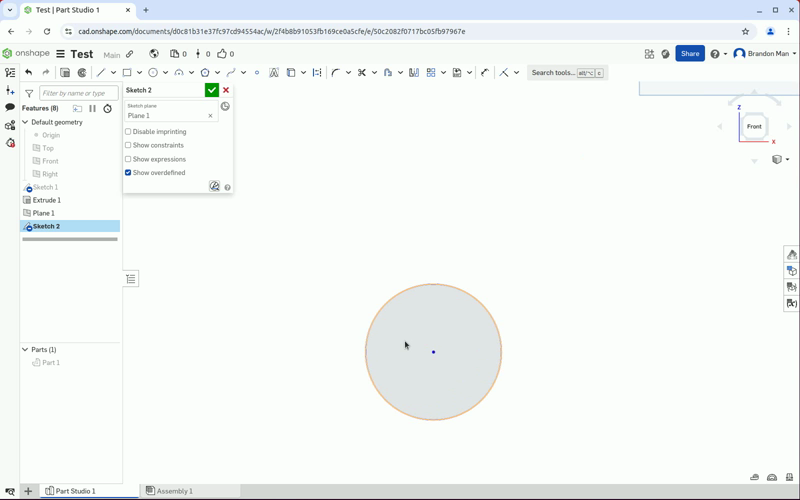
scroll(6)
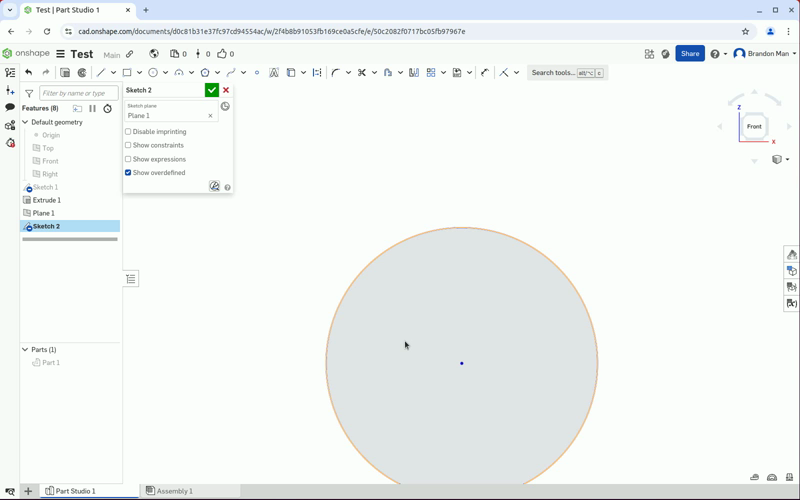
click(405, 340)
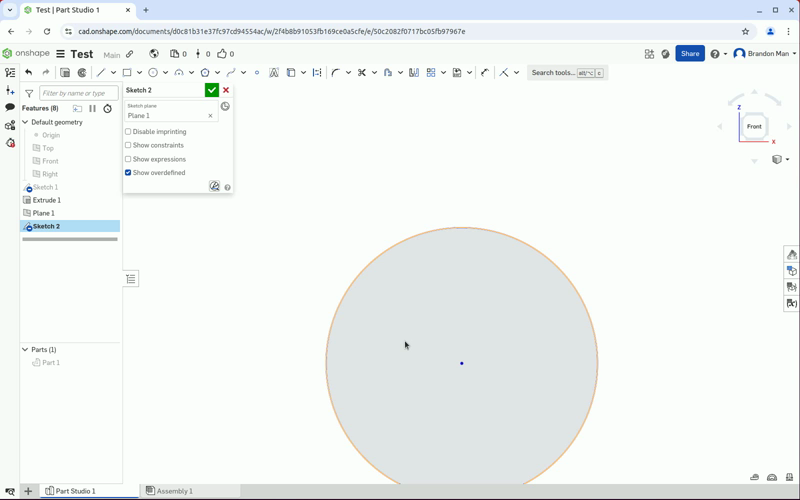
scroll(-6)
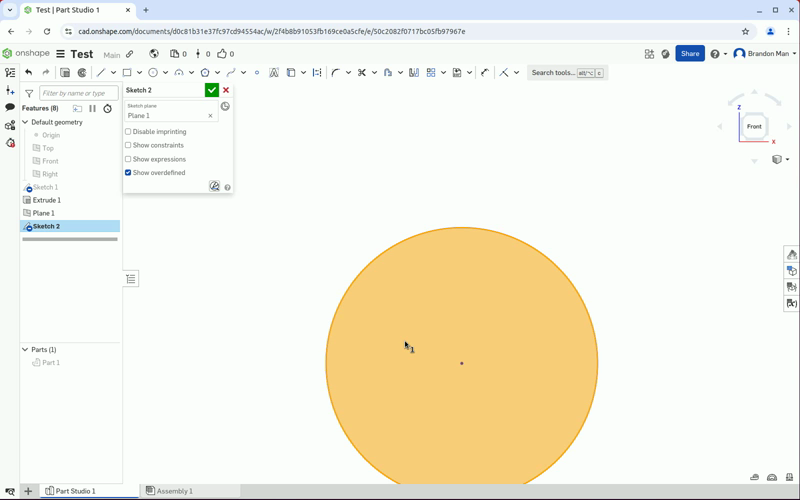
scroll(-6)
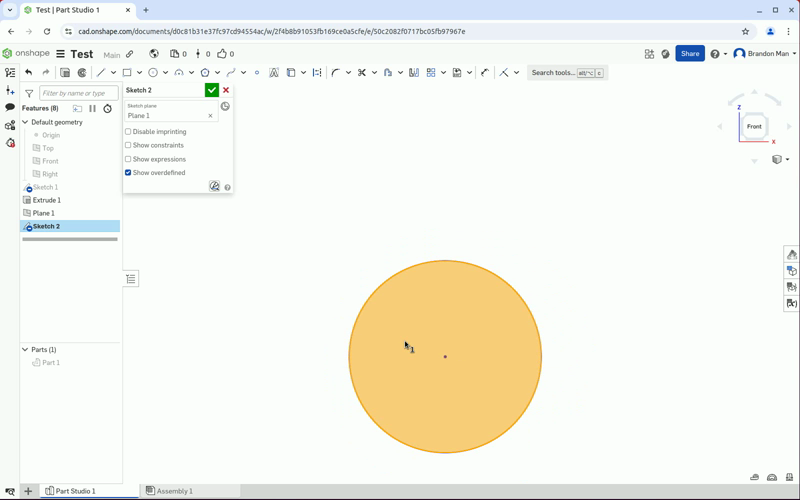
scroll(-6)
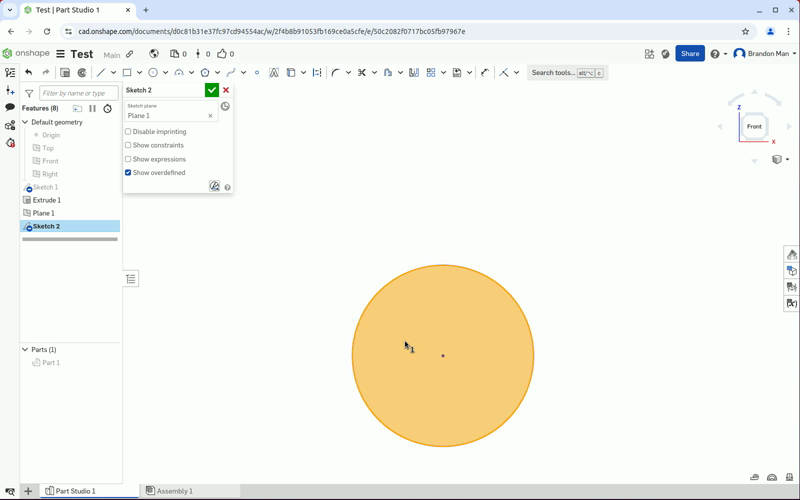
scroll(-6)
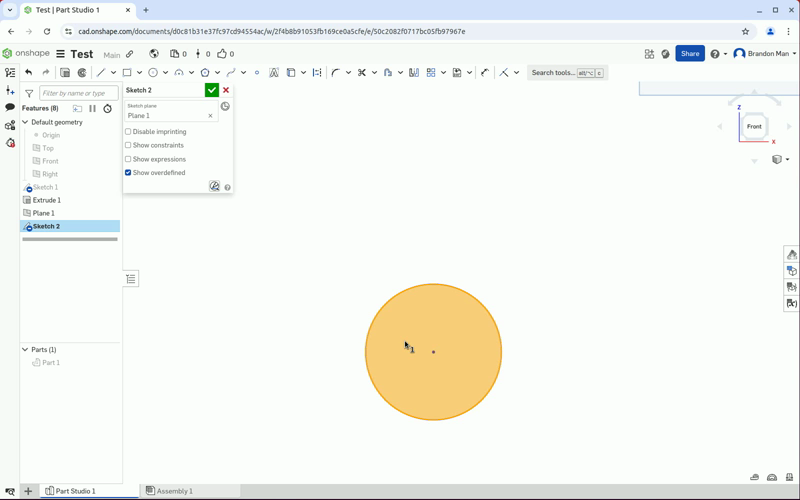
scroll(-6)
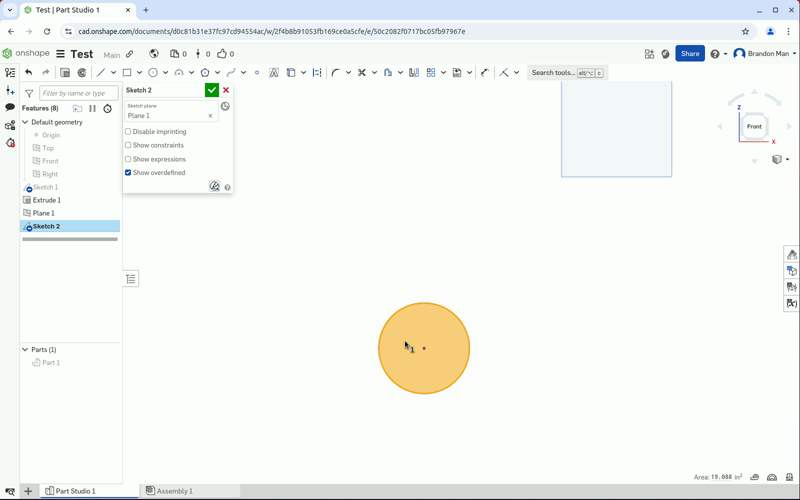
scroll(-6)
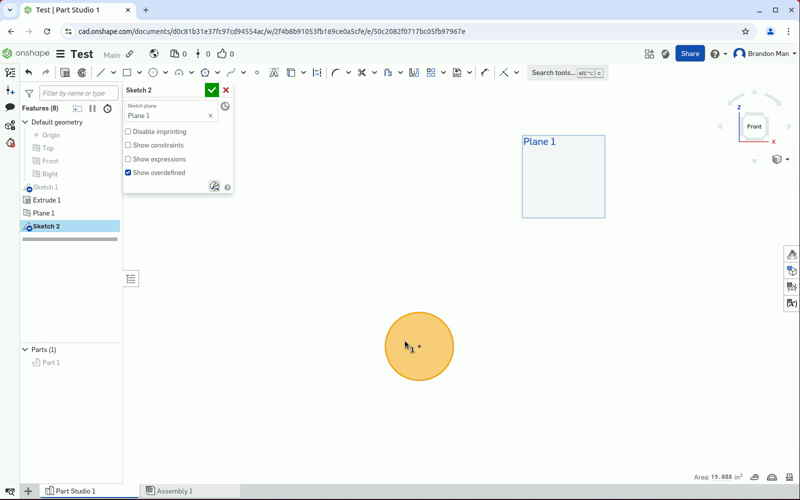
scroll(-6)
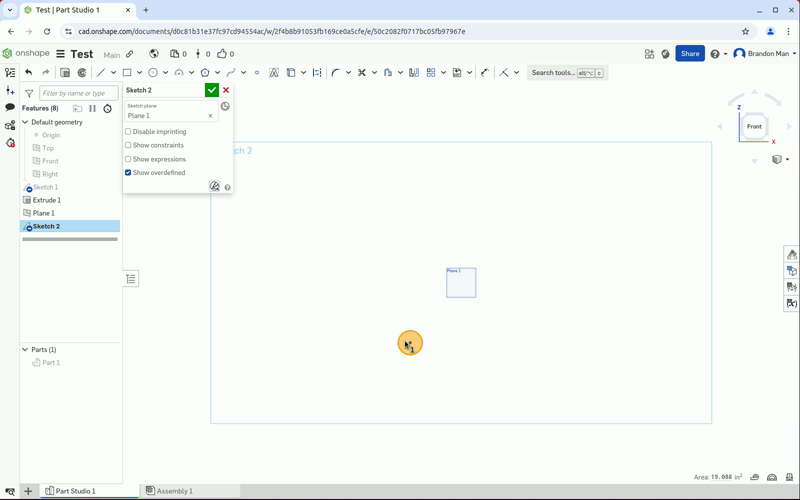
mouse_move(73, 352)
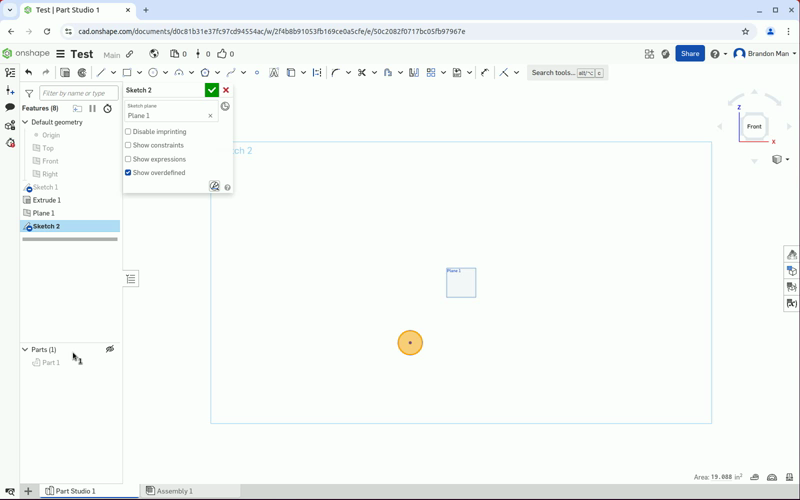
key(shift+y)
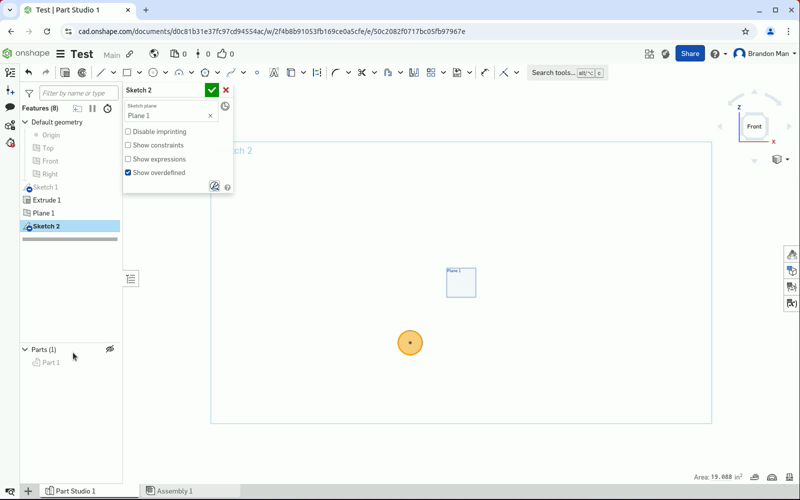
key(shift+e)
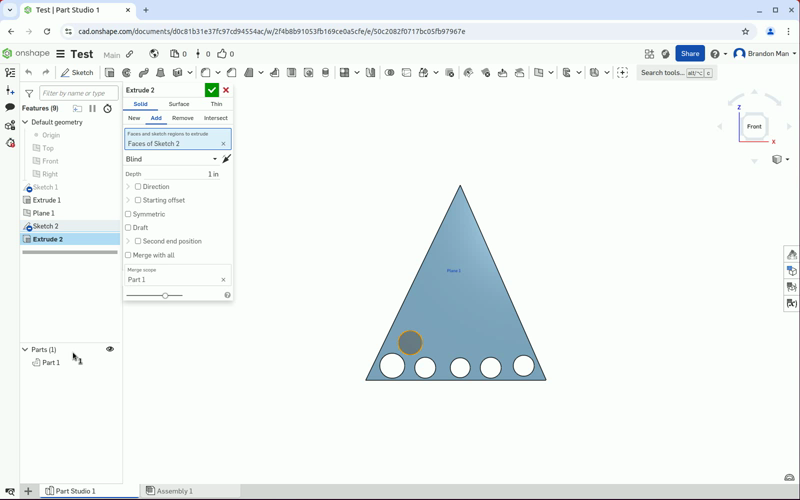
mouse_move(143, 106)
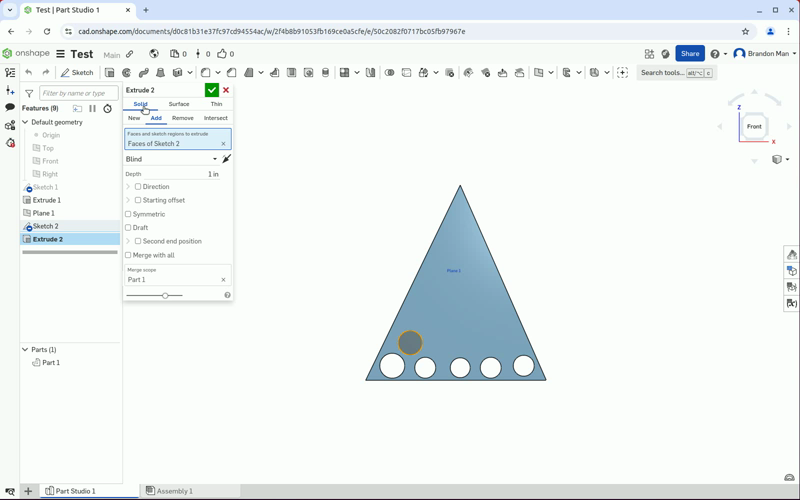
click(143, 106)
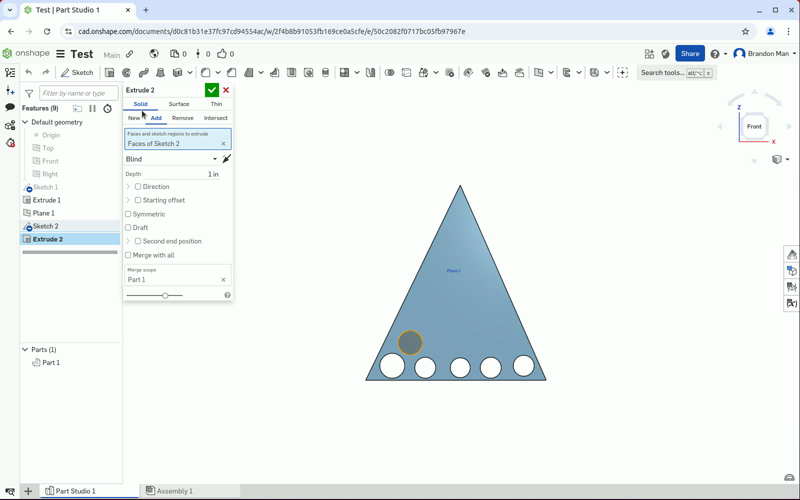
mouse_move(137, 120)
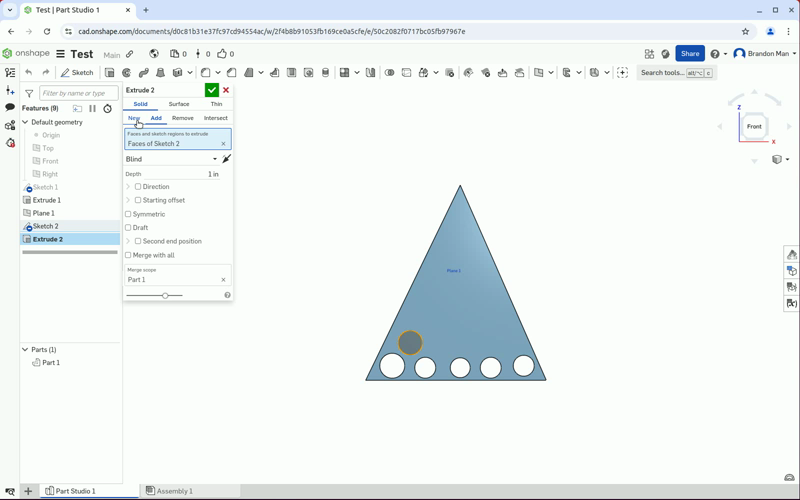
click(137, 120)
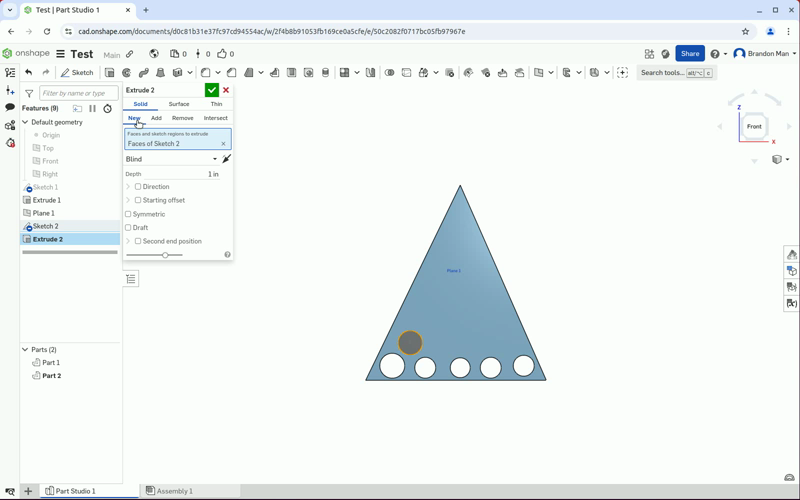
key(tab, 4)
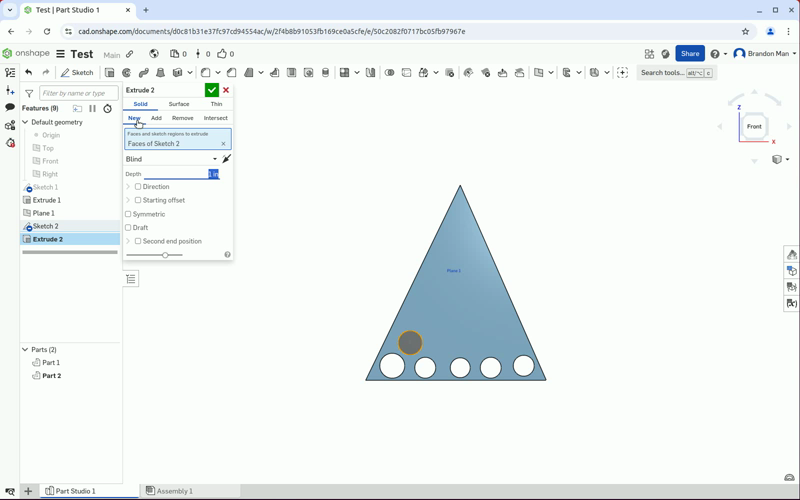
text(18.294)
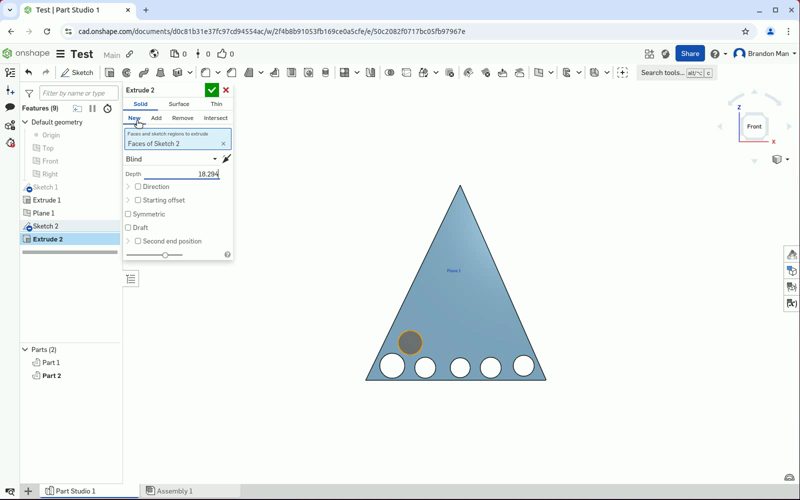
key(enter)
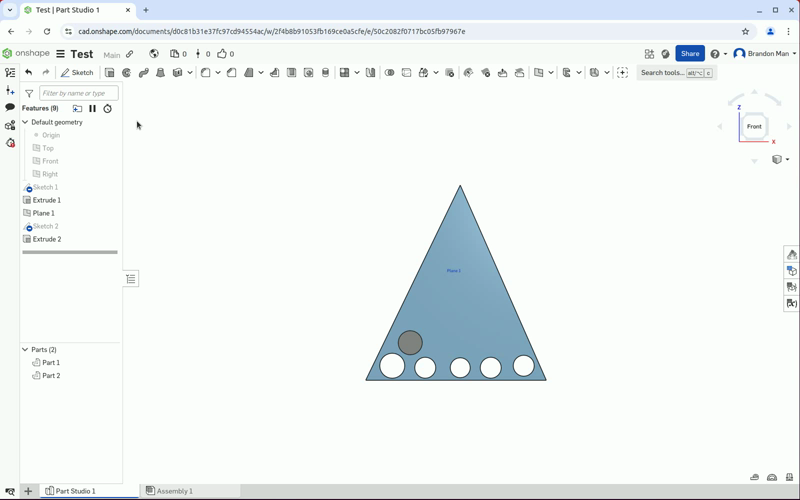
key(shift+h)
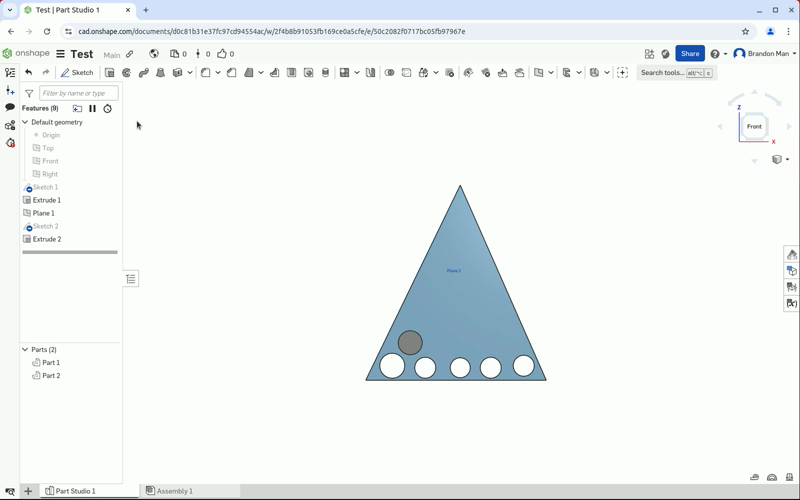
key(shift+h)
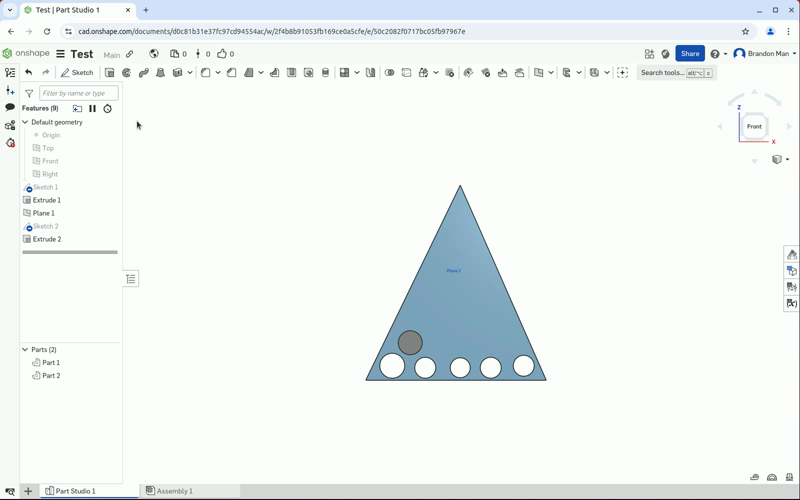
mouse_move(73, 189)
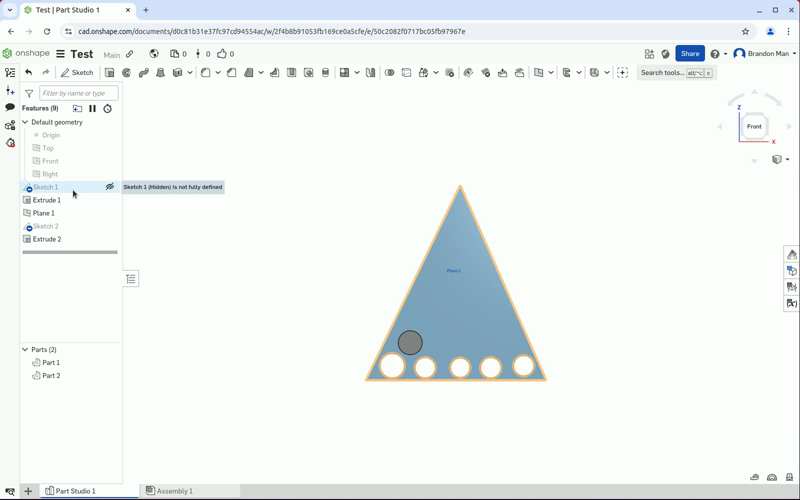
click(73, 189)
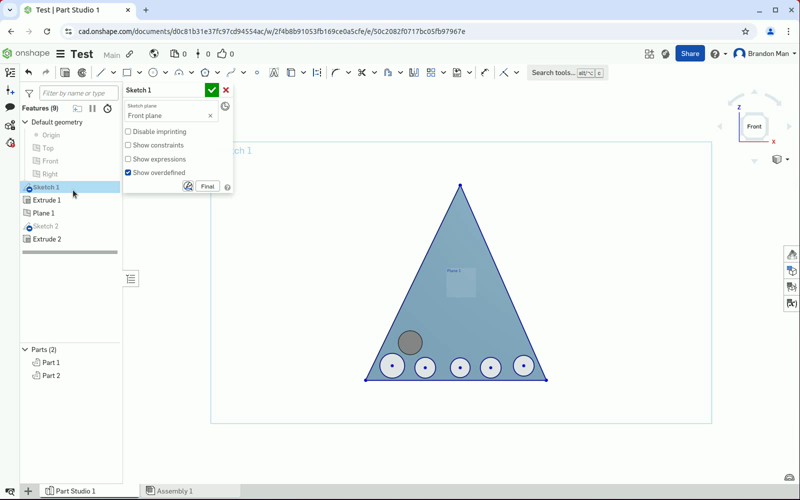
mouse_move(229, 92)
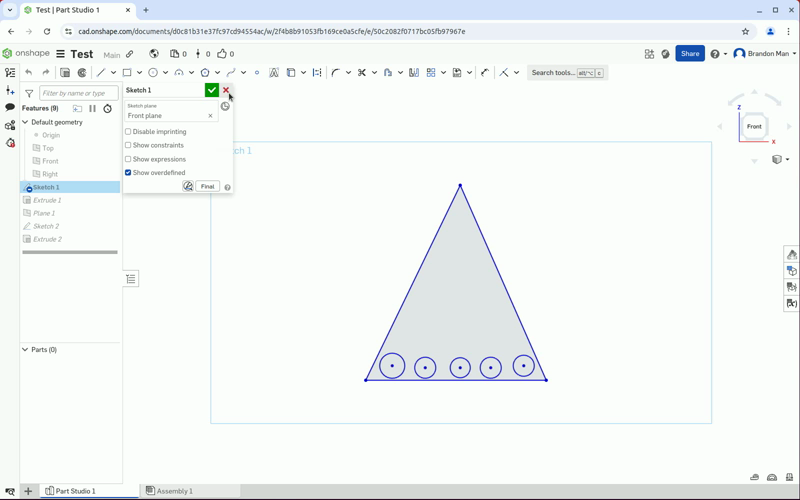
click(229, 92)
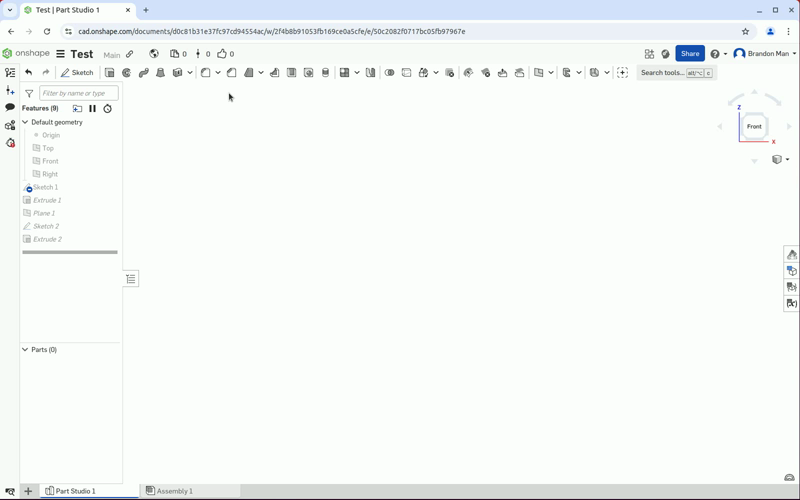
key(shift+s)
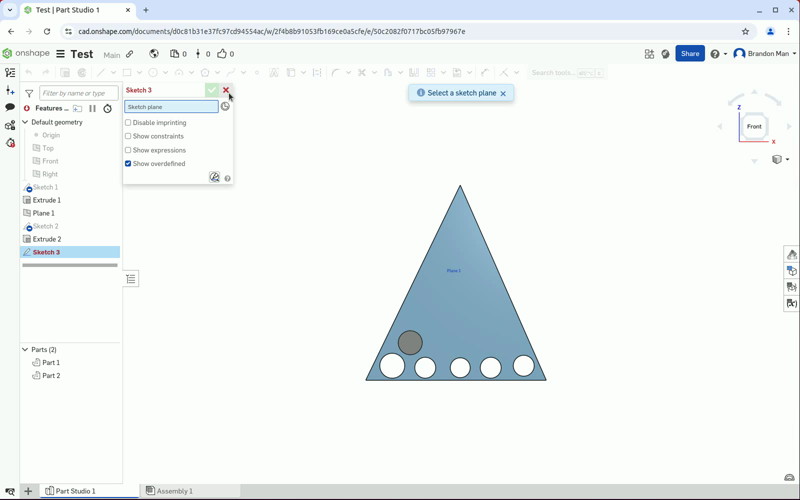
mouse_move(73, 215)
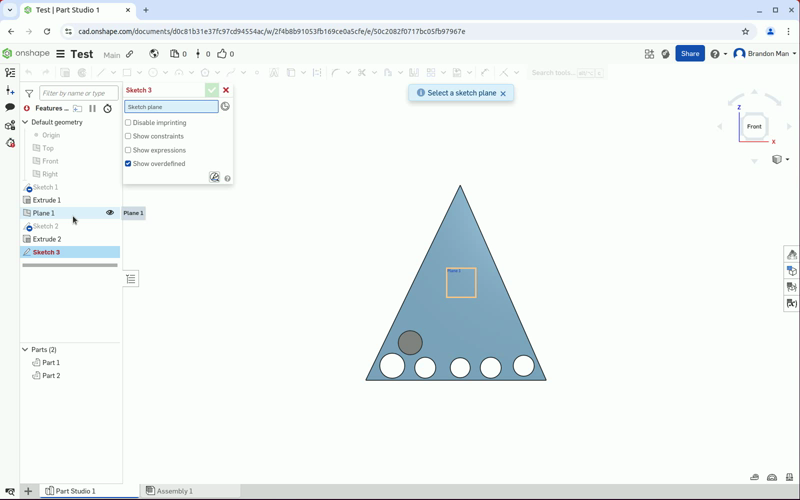
click(73, 215)
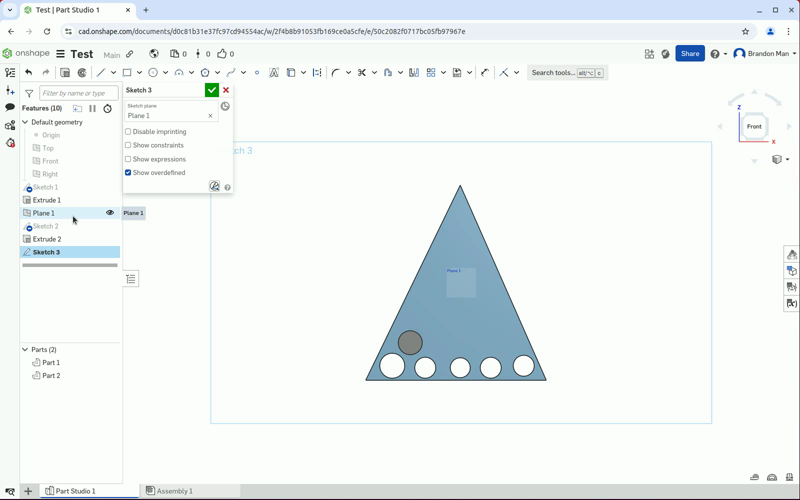
mouse_move(73, 352)
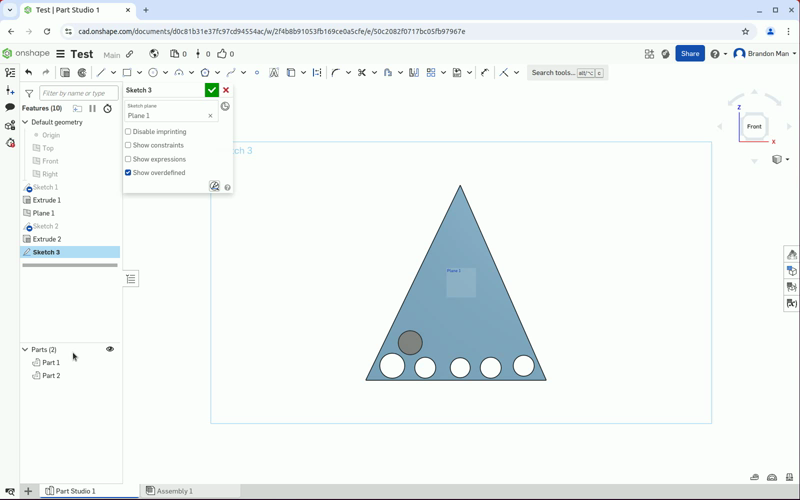
key(y)
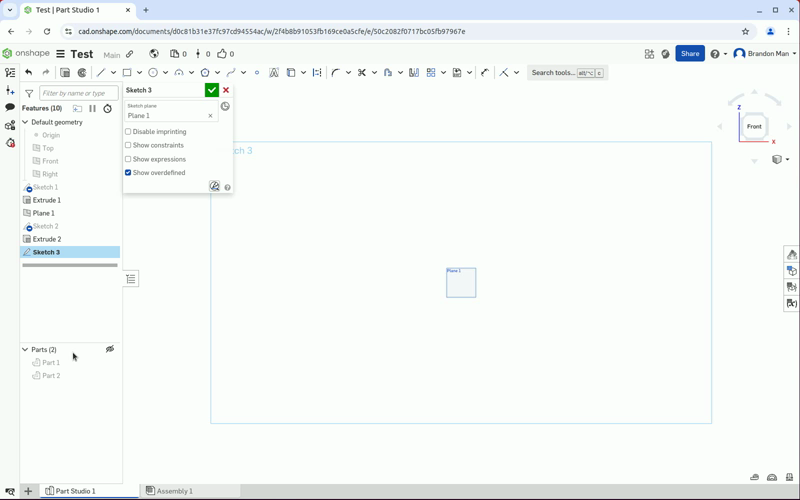
key(c)
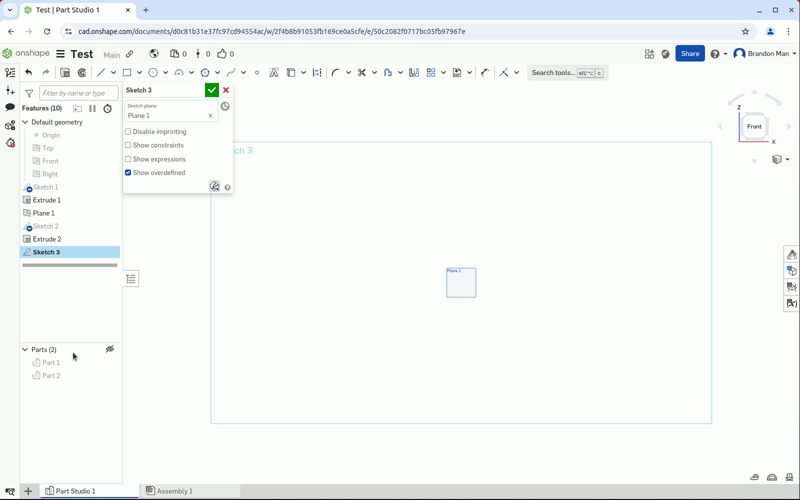
key_down(shift)
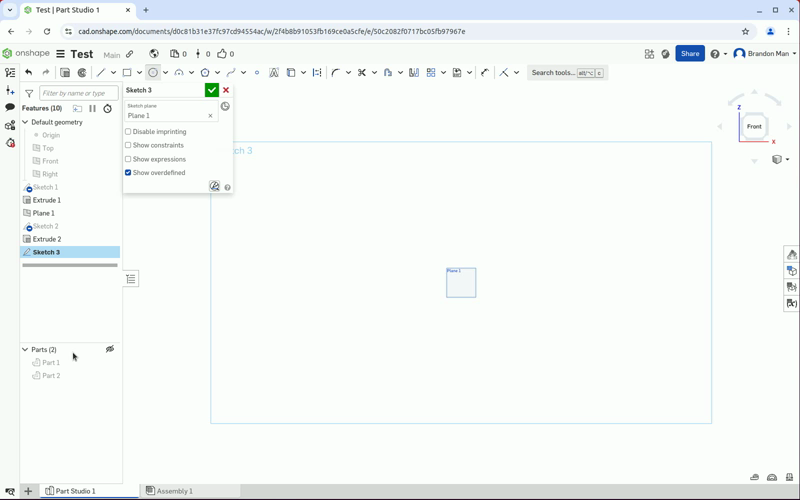
mouse_move(444, 343)
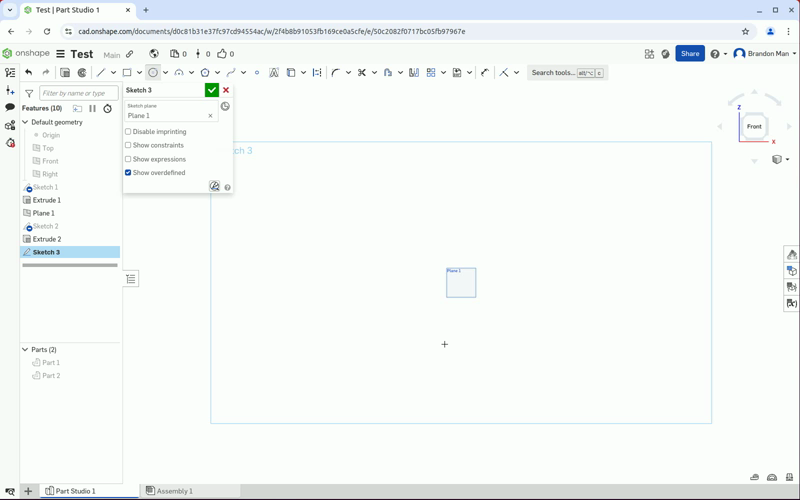
click(444, 343)
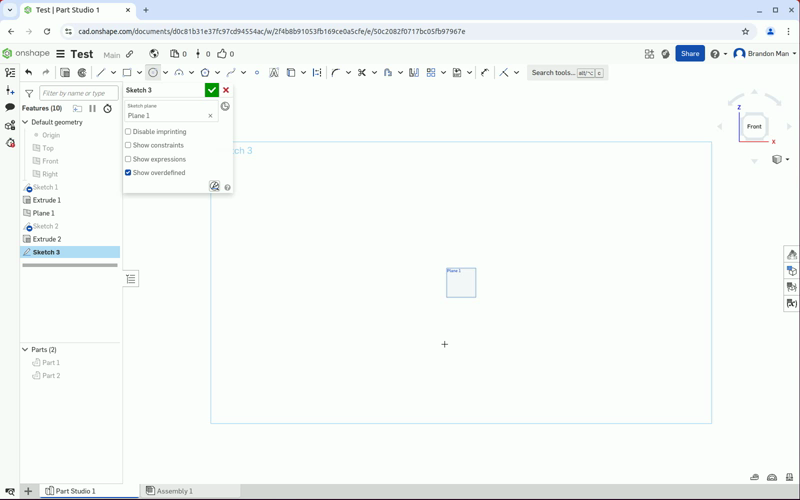
key_up(shift)
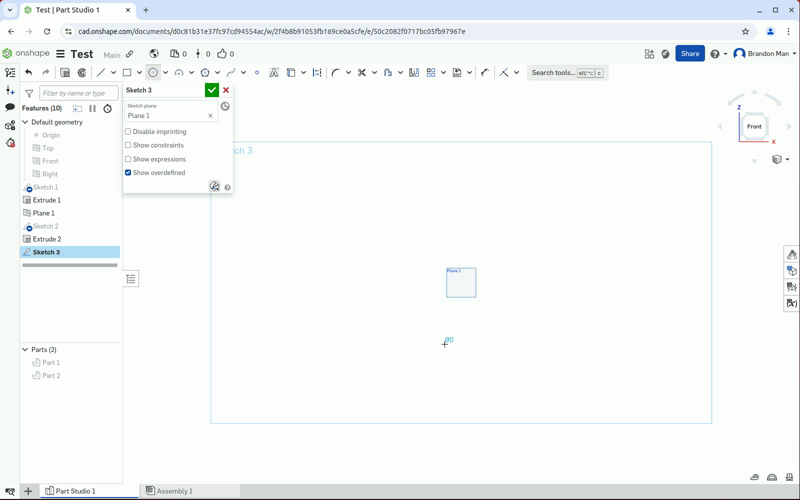
mouse_move(456, 343)
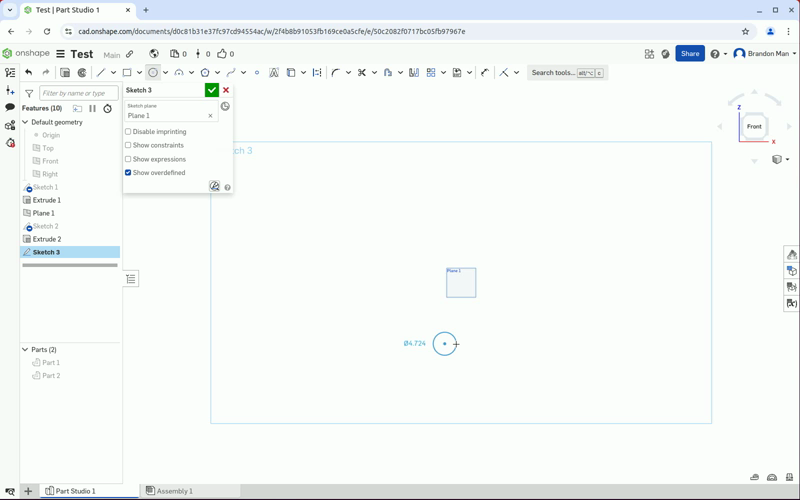
click(456, 343)
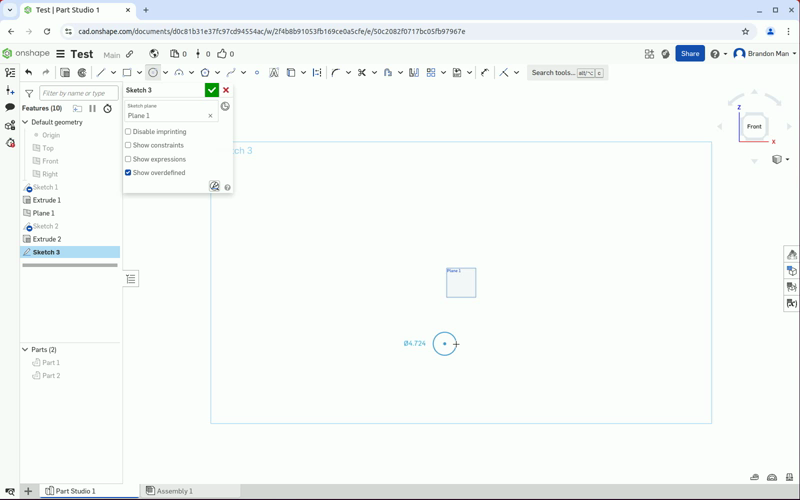
key(esc)
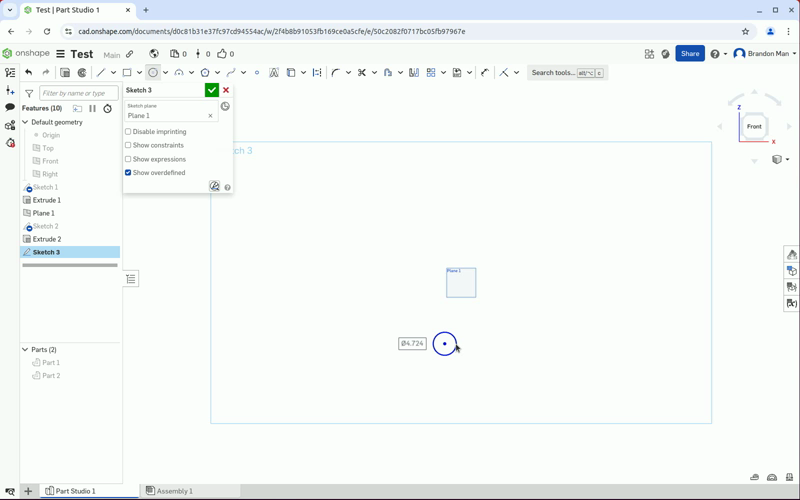
mouse_move(444, 336)
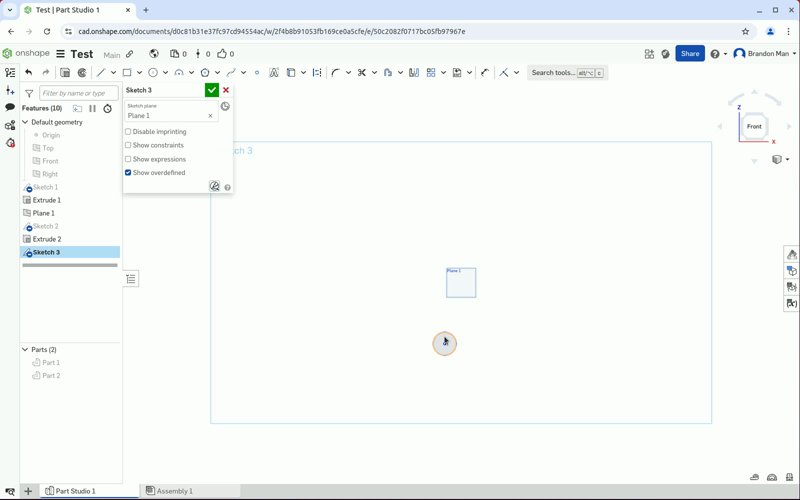
scroll(6)
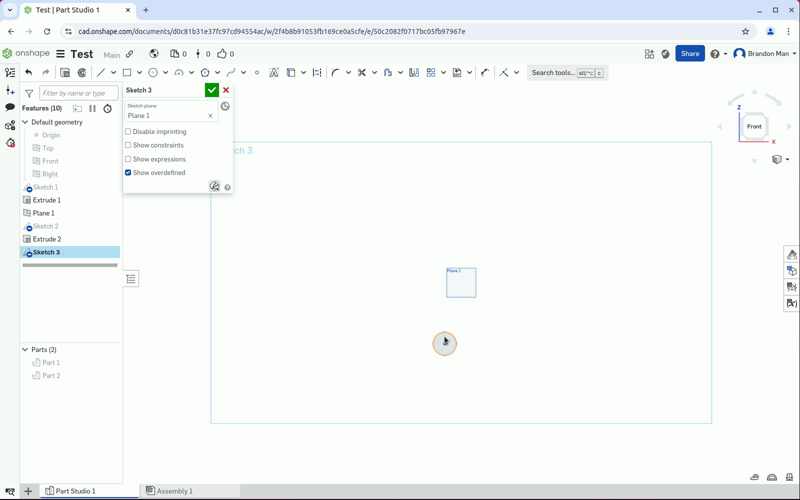
scroll(6)
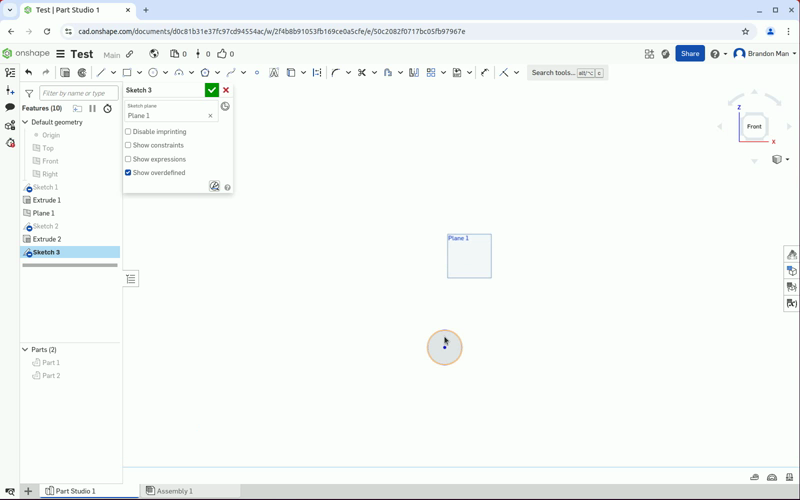
scroll(6)
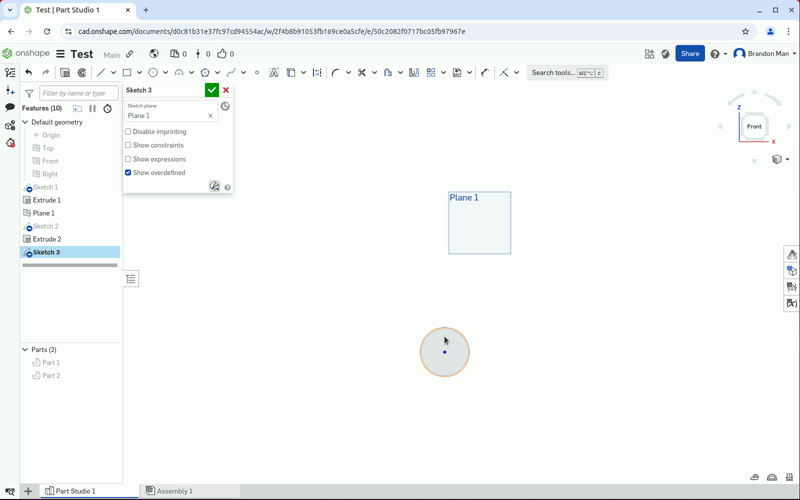
scroll(6)
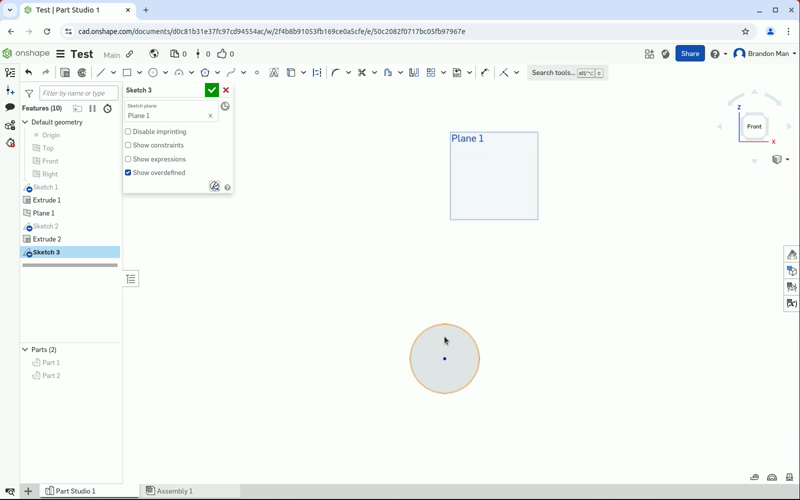
scroll(6)
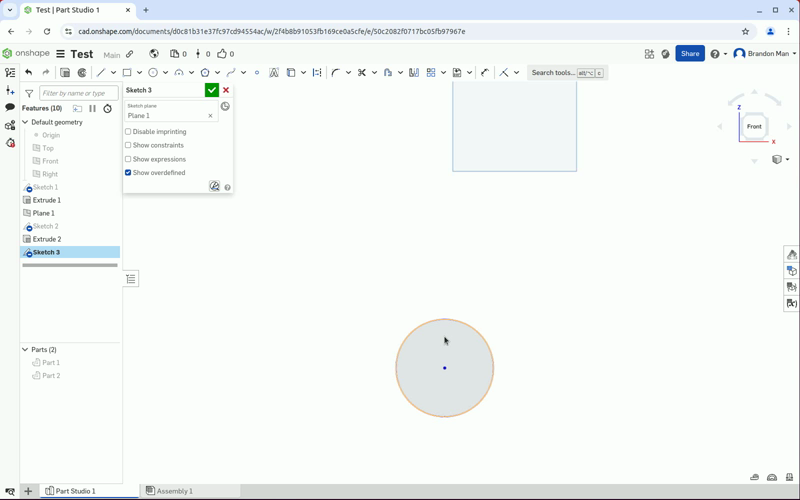
scroll(6)
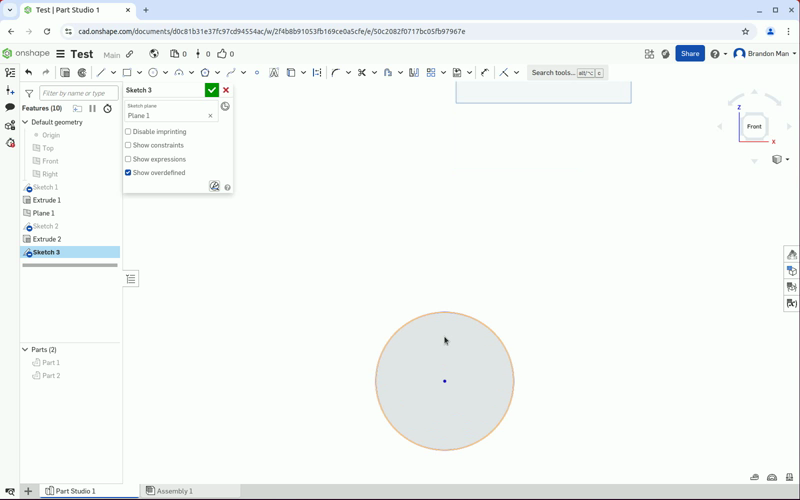
scroll(6)
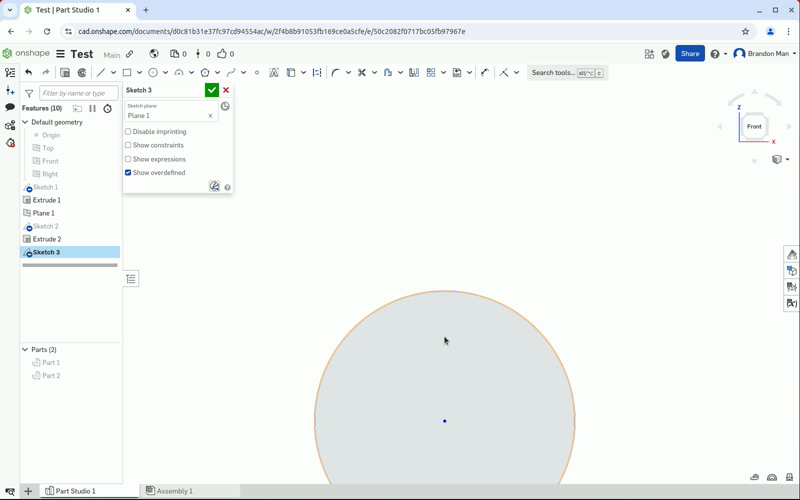
click(444, 336)
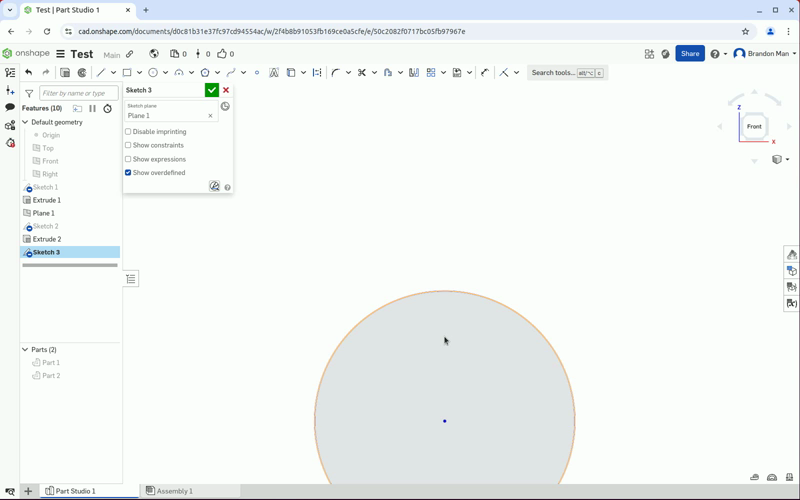
scroll(-6)
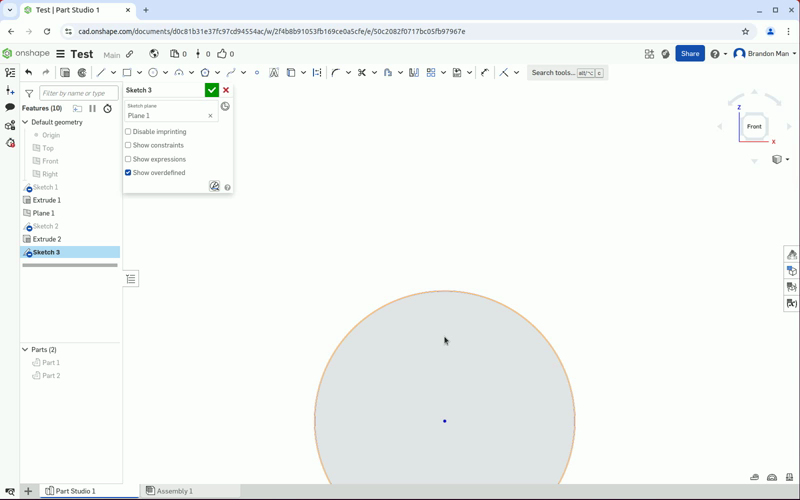
scroll(-6)
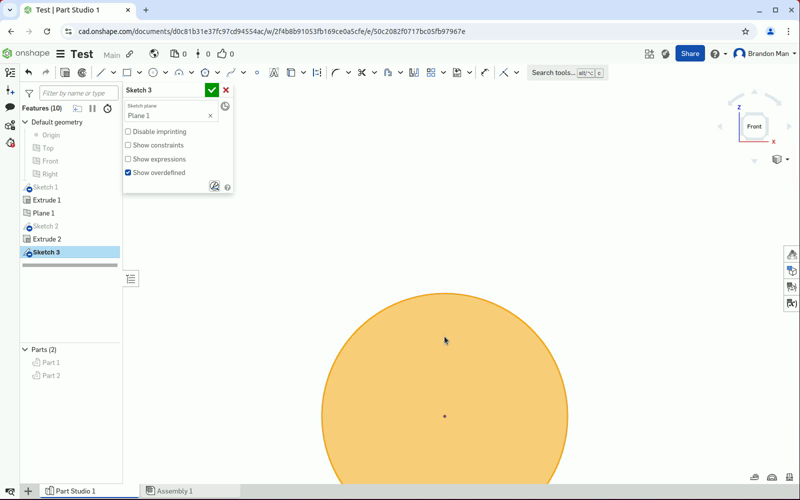
scroll(-6)
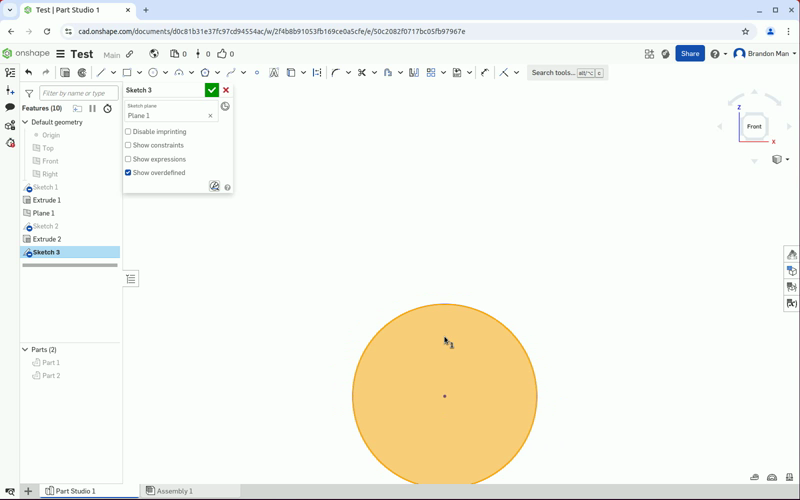
scroll(-6)
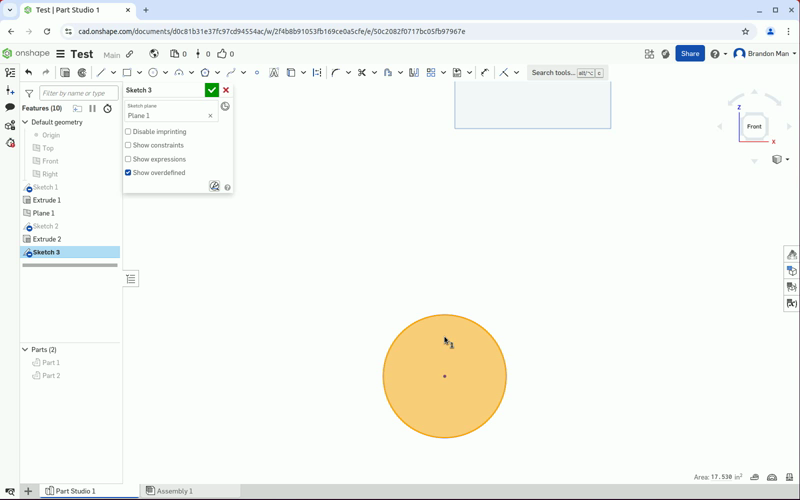
scroll(-6)
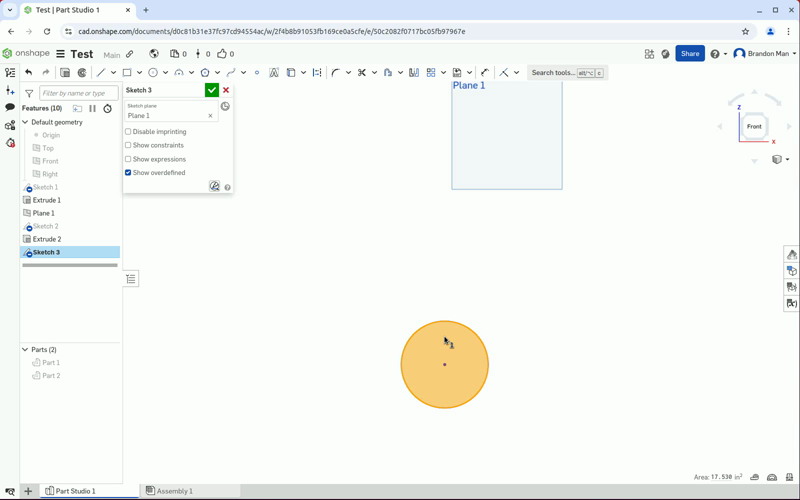
scroll(-6)
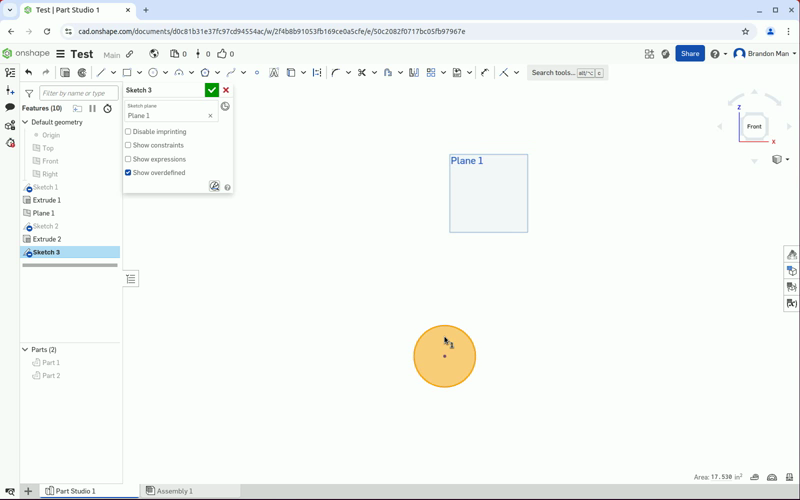
scroll(-6)
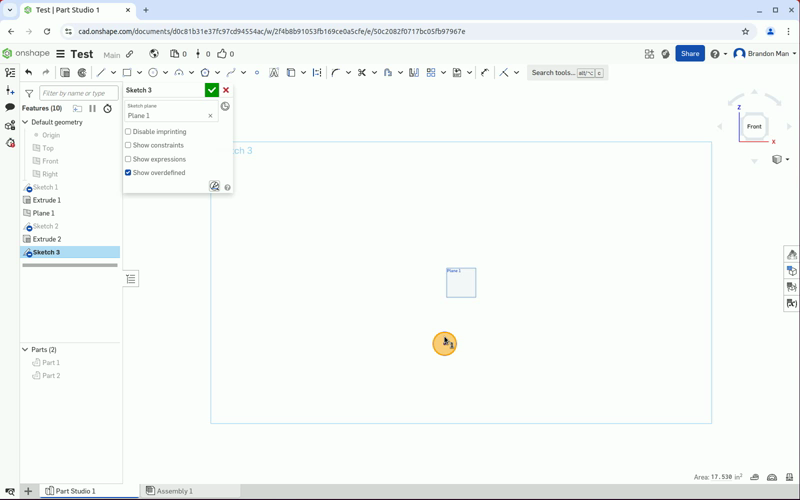
mouse_move(73, 352)
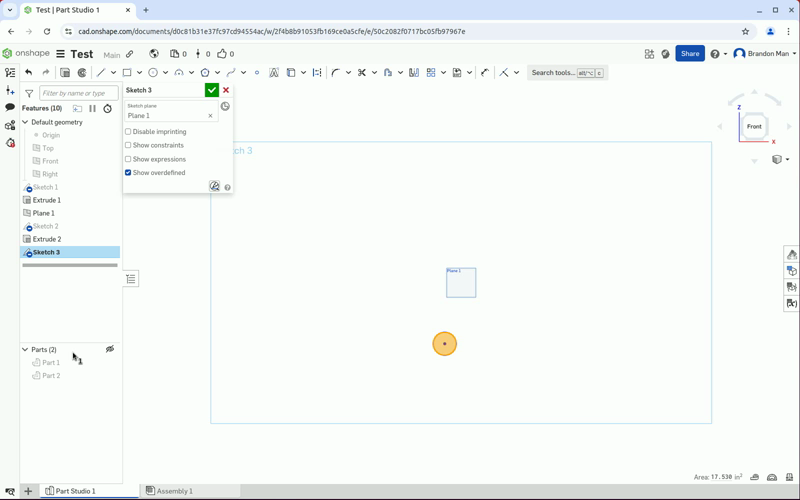
key(shift+y)
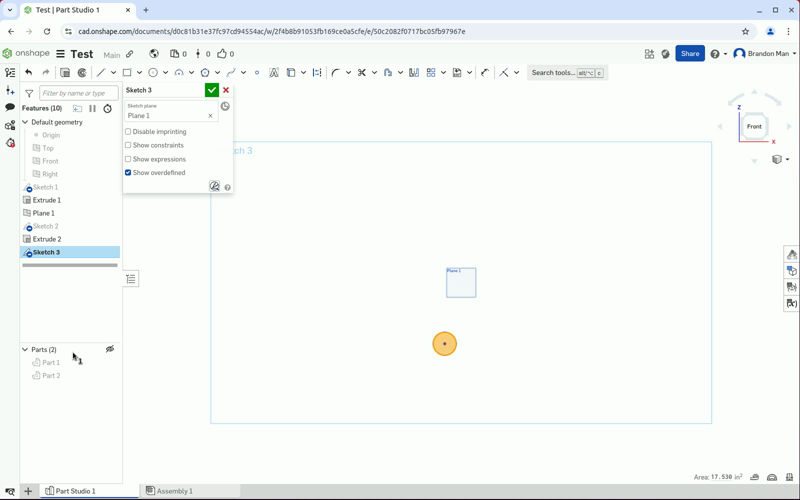
key(shift+e)
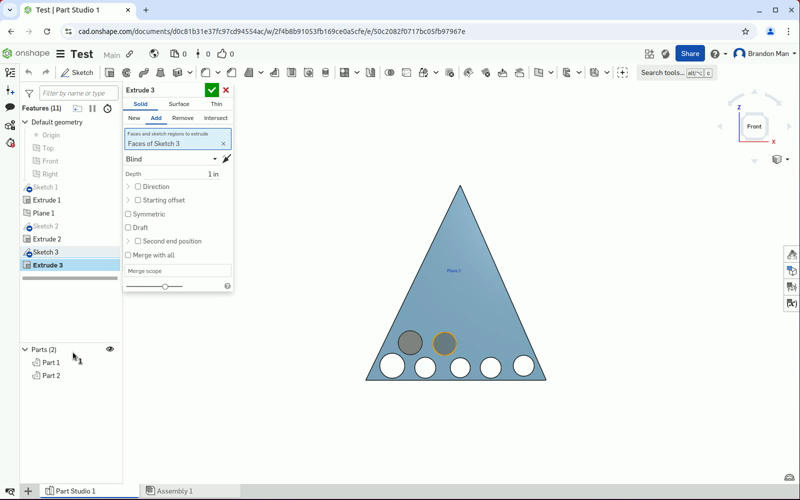
mouse_move(143, 106)
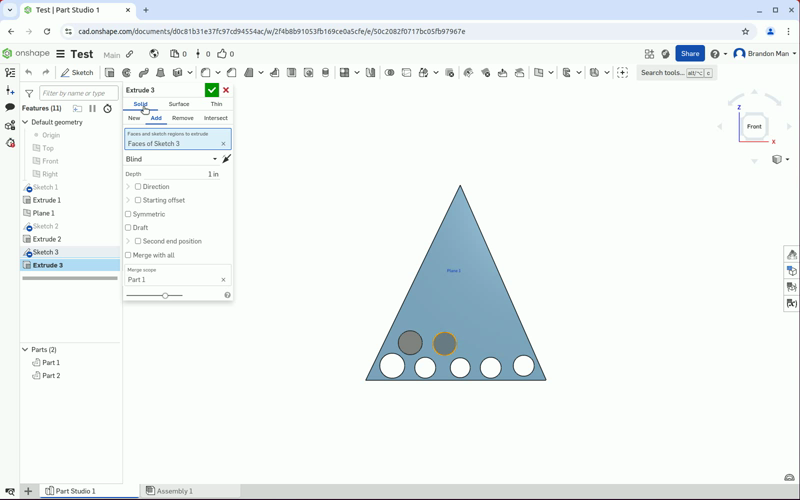
click(143, 106)
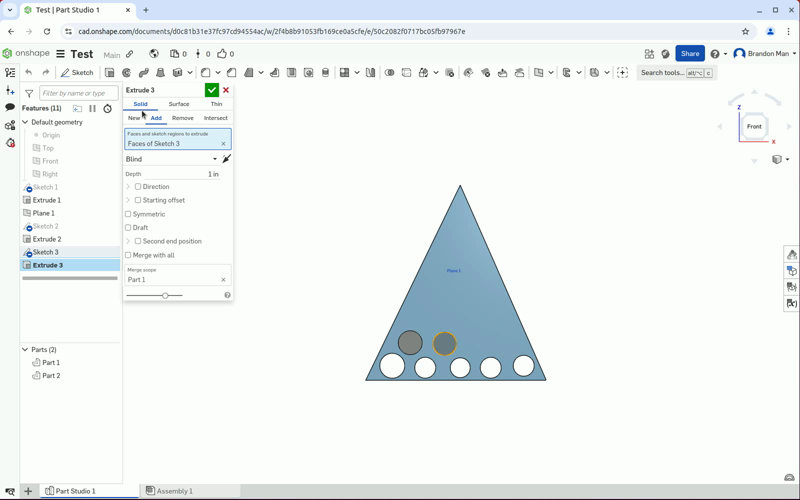
mouse_move(137, 120)
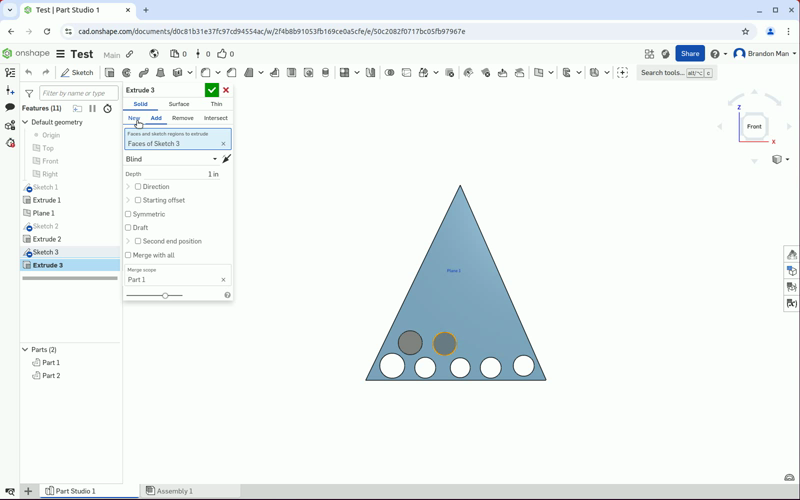
click(137, 120)
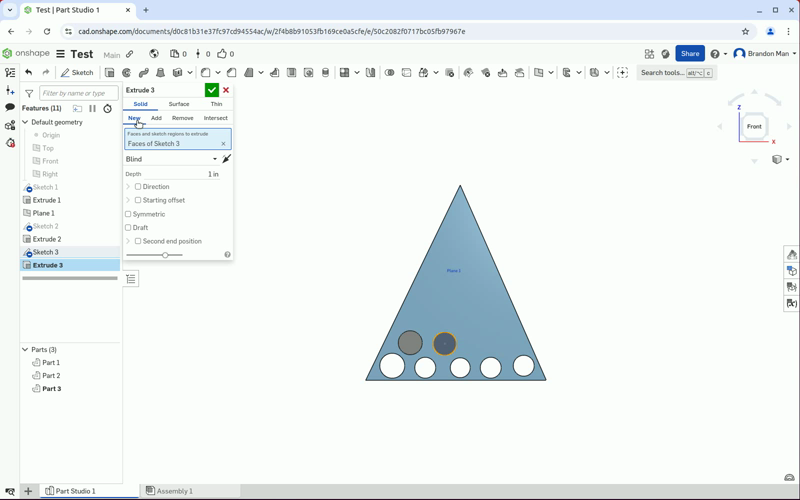
key(tab, 4)
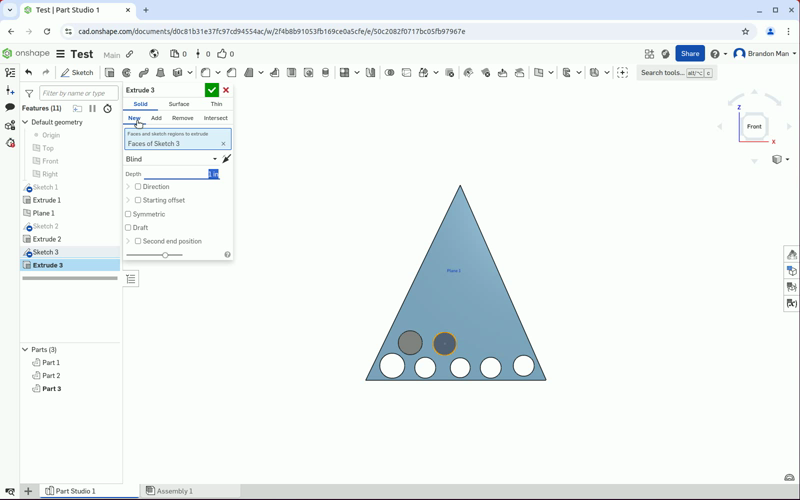
text(18.294)
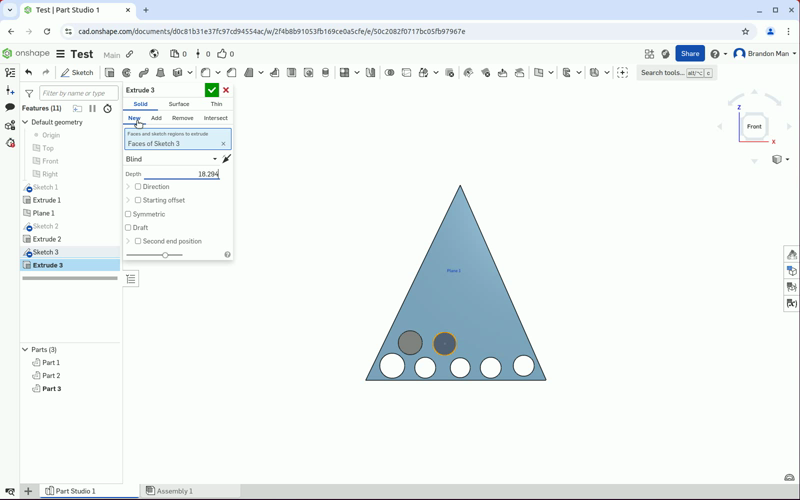
key(enter)
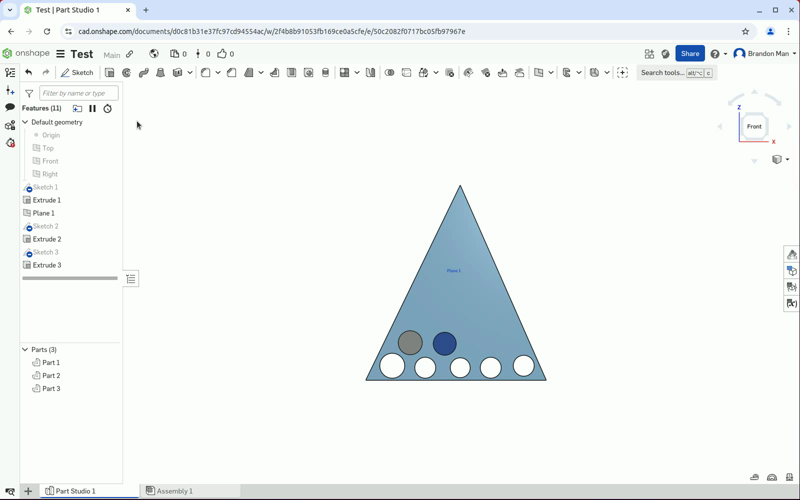
key(shift+h)
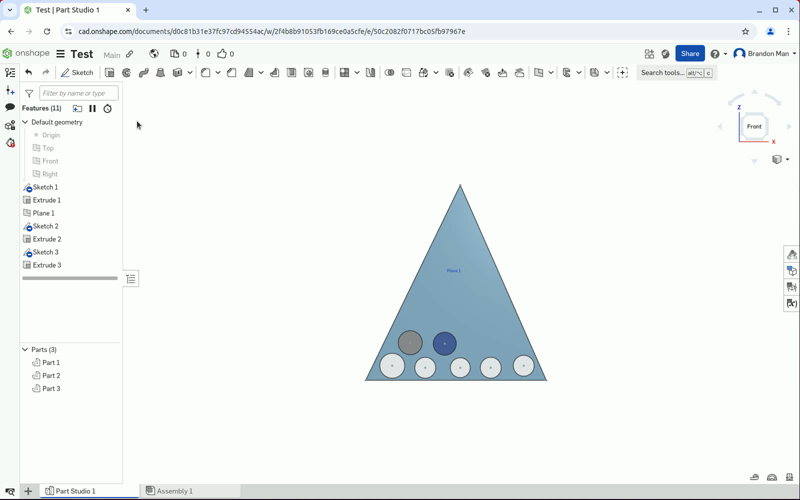
key(shift+h)
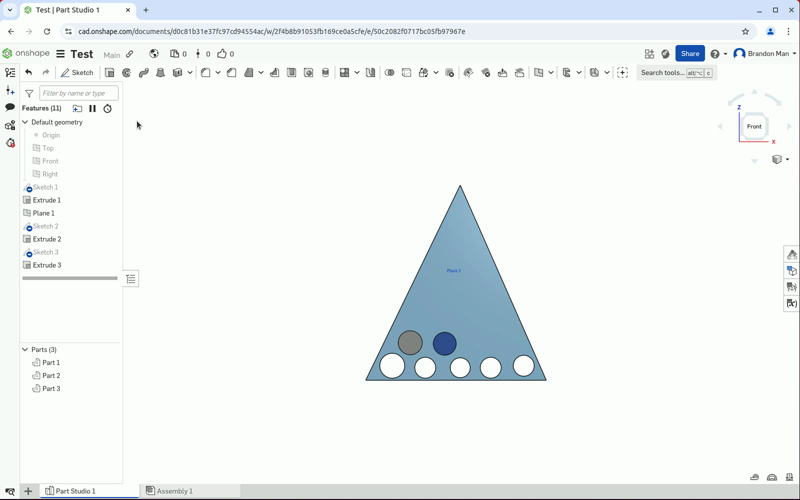
mouse_move(73, 189)
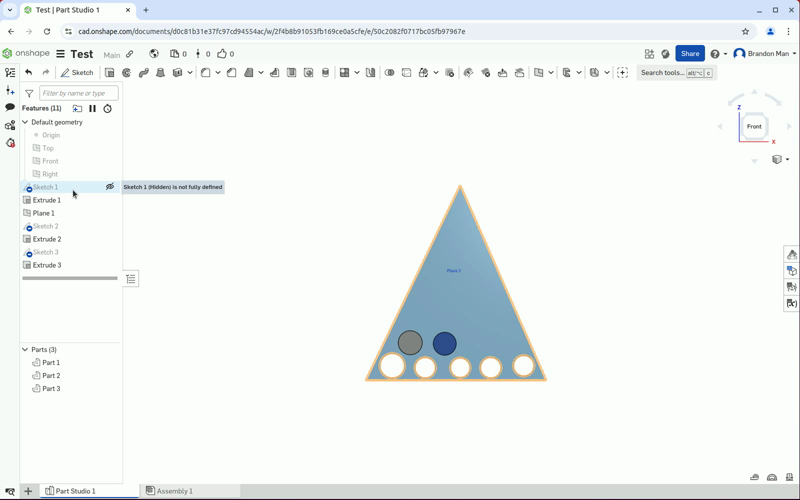
click(73, 189)
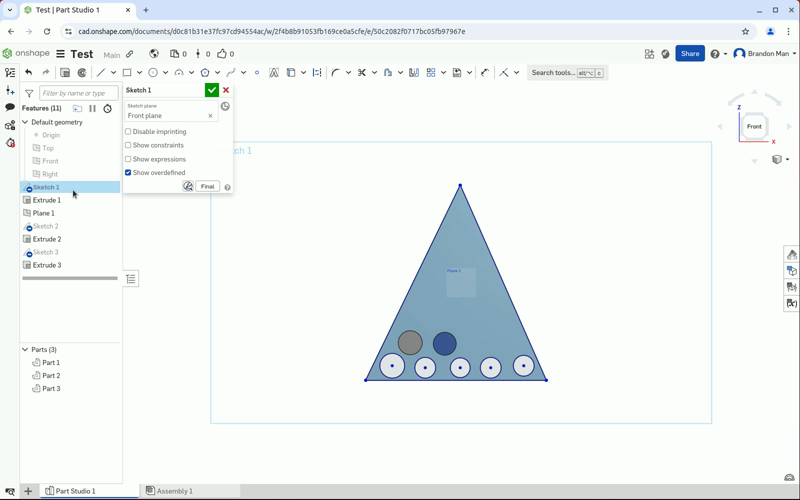
mouse_move(229, 92)
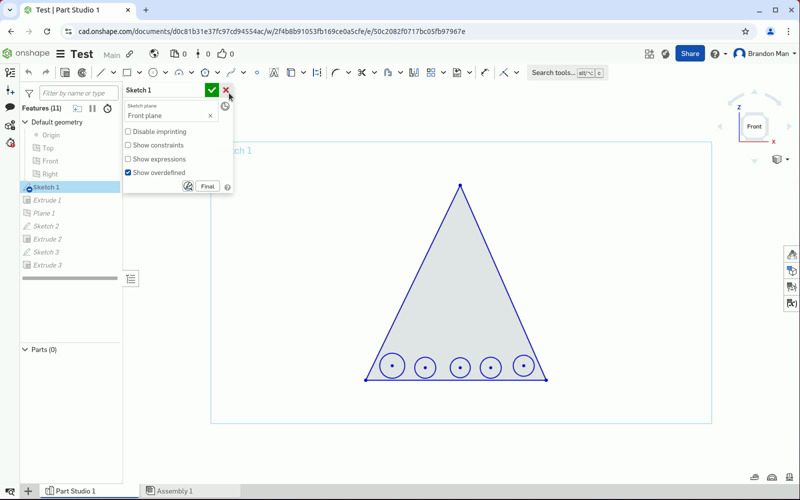
click(229, 92)
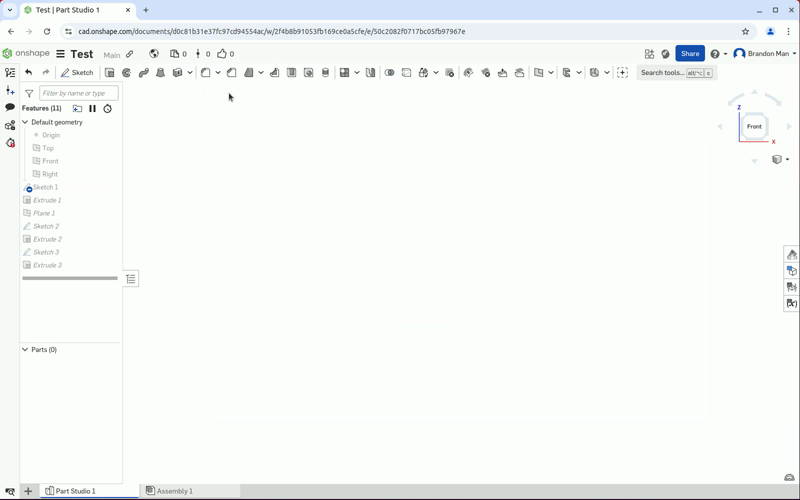
key(shift+s)
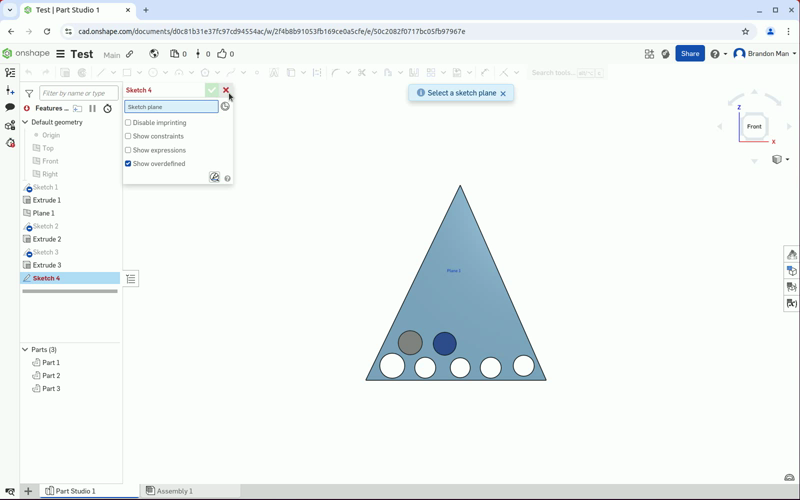
mouse_move(73, 215)
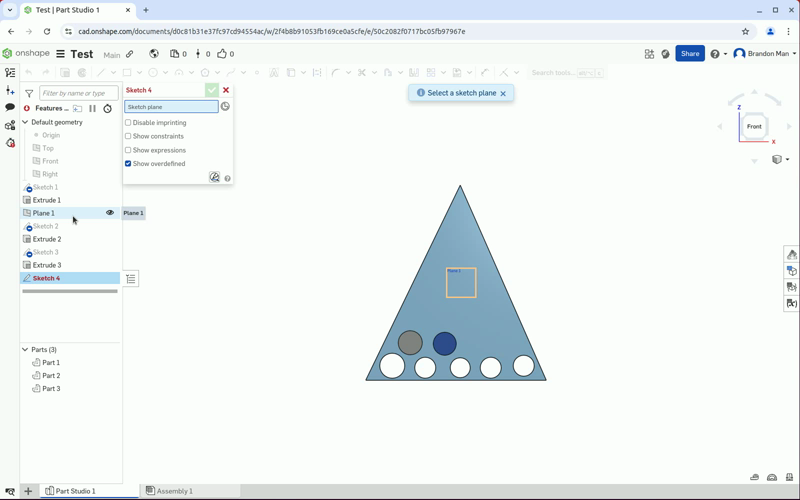
click(73, 215)
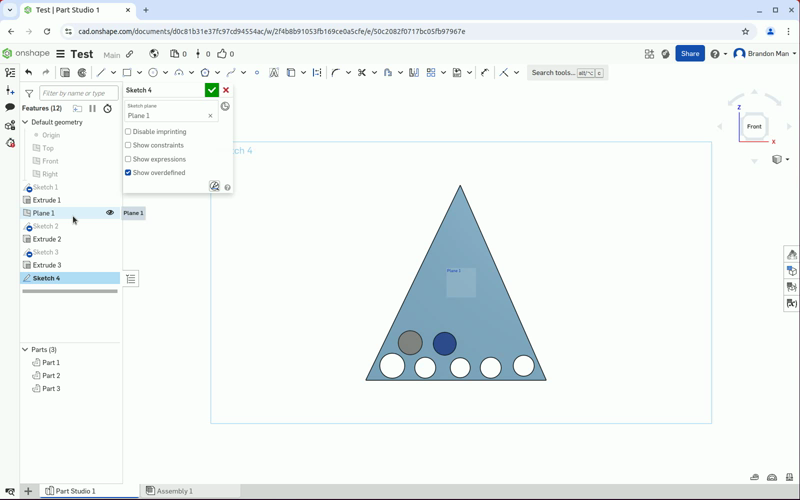
mouse_move(73, 352)
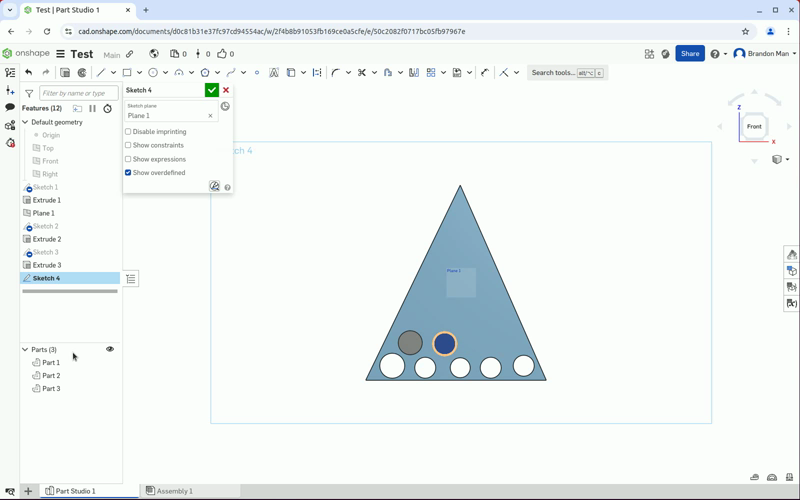
key(y)
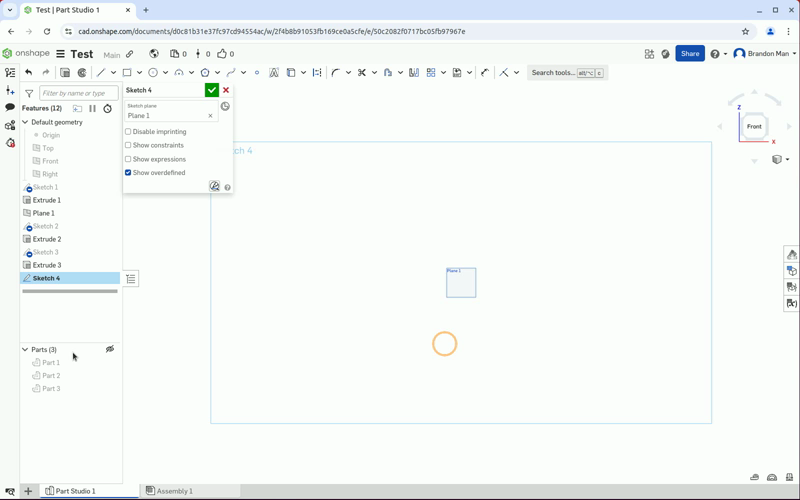
key(c)
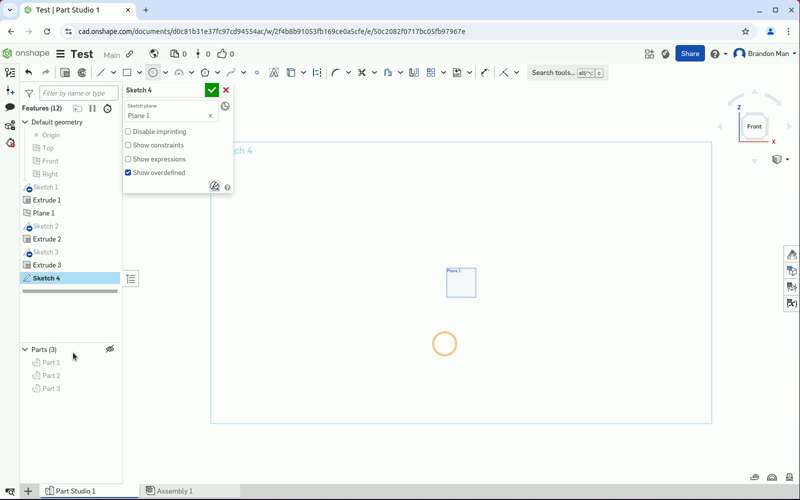
key_down(shift)
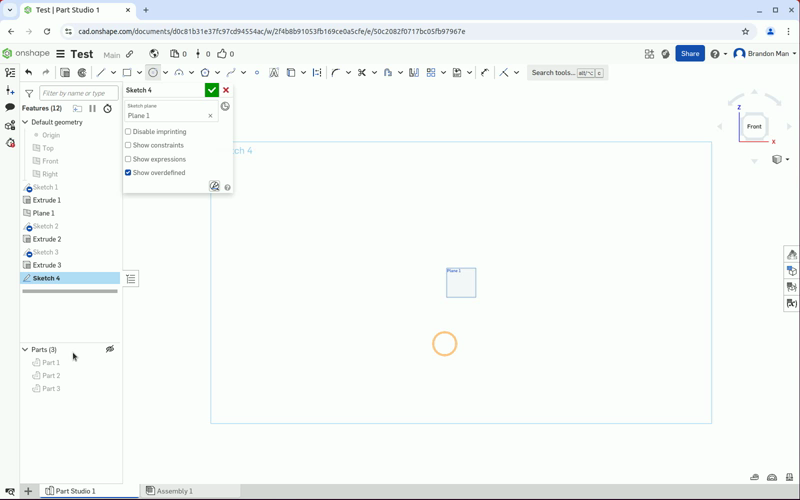
mouse_move(475, 343)
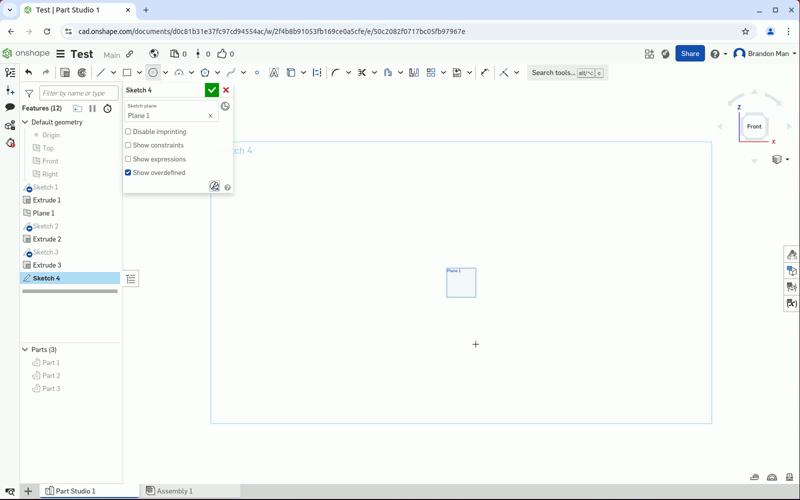
click(475, 343)
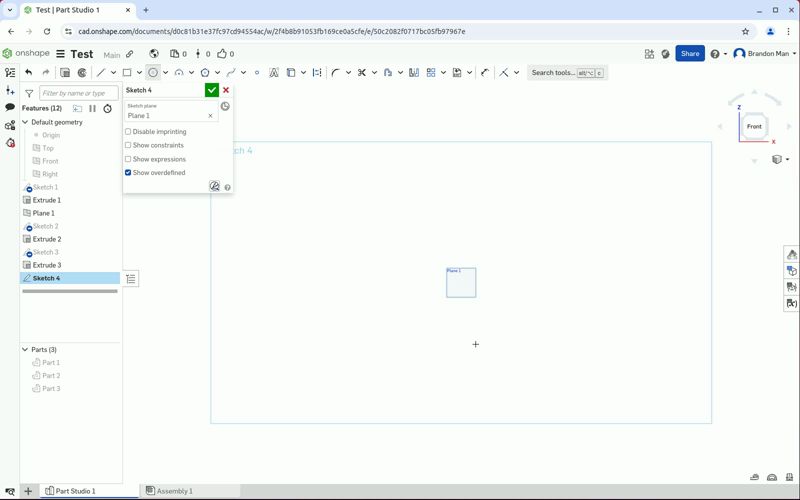
key_up(shift)
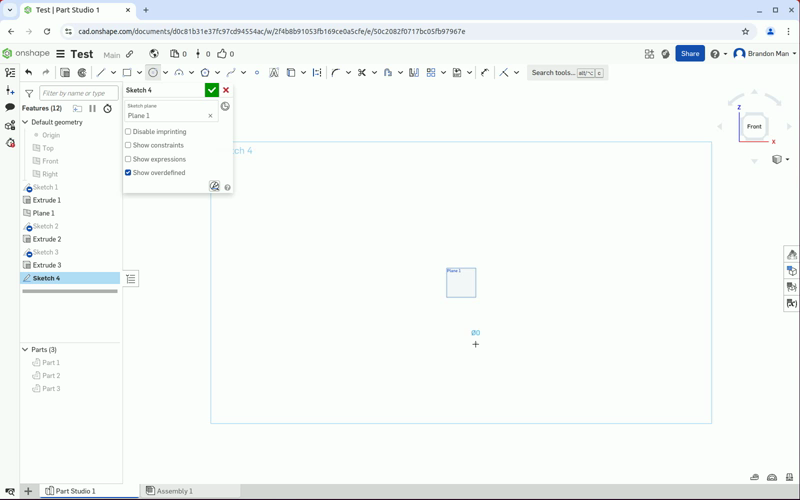
mouse_move(486, 343)
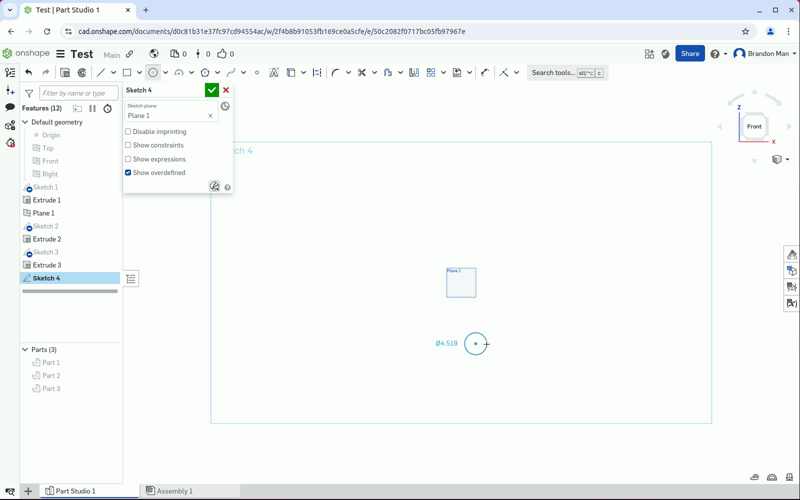
click(486, 343)
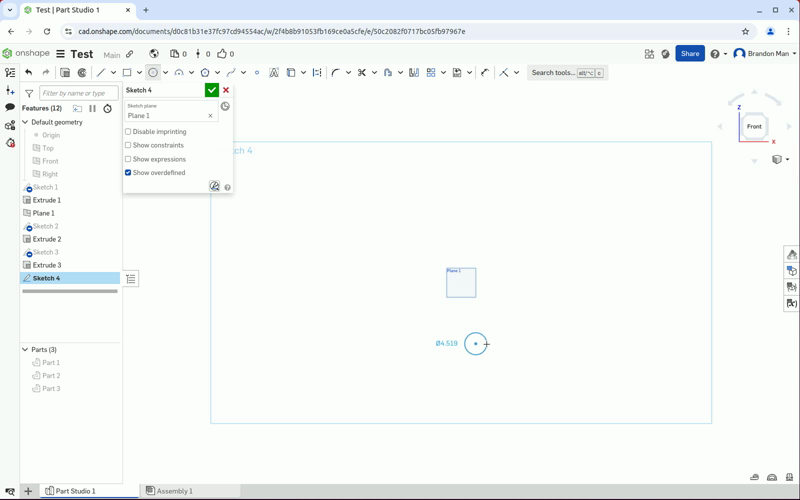
key(esc)
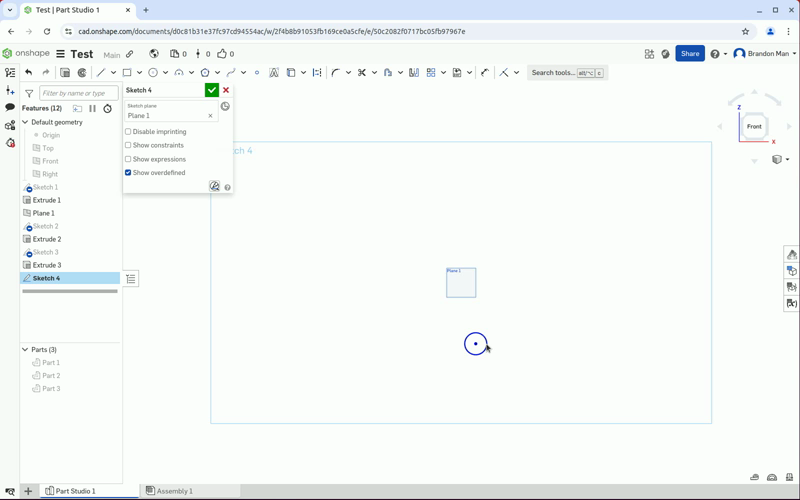
mouse_move(468, 345)
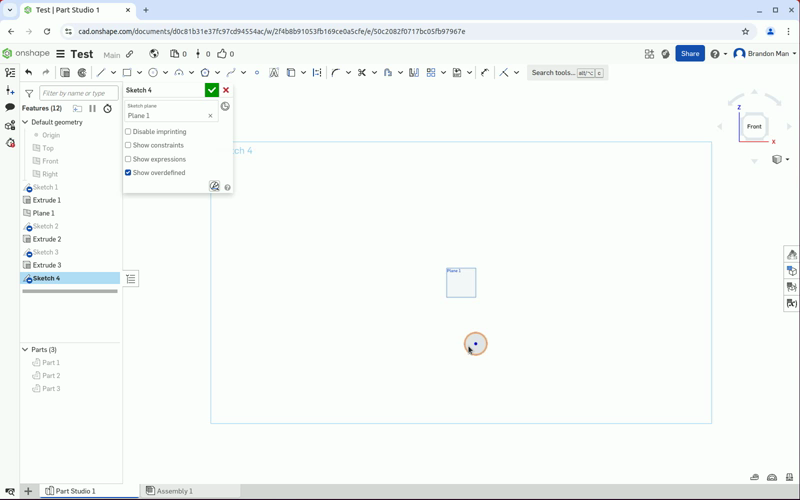
scroll(6)
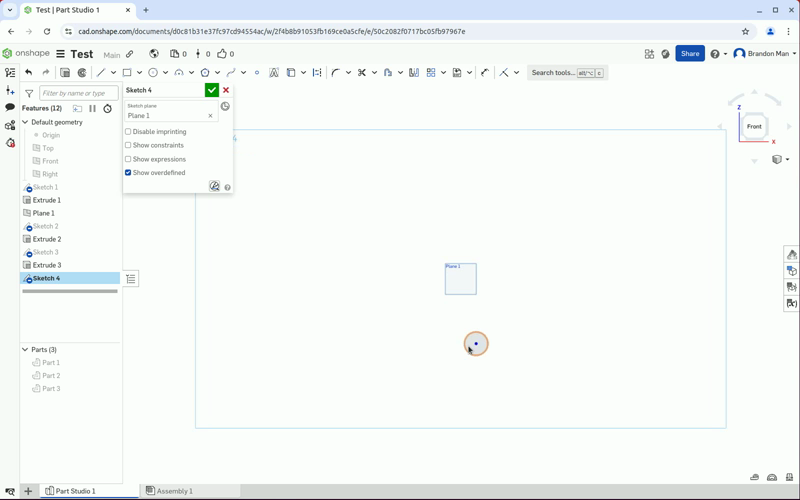
scroll(6)
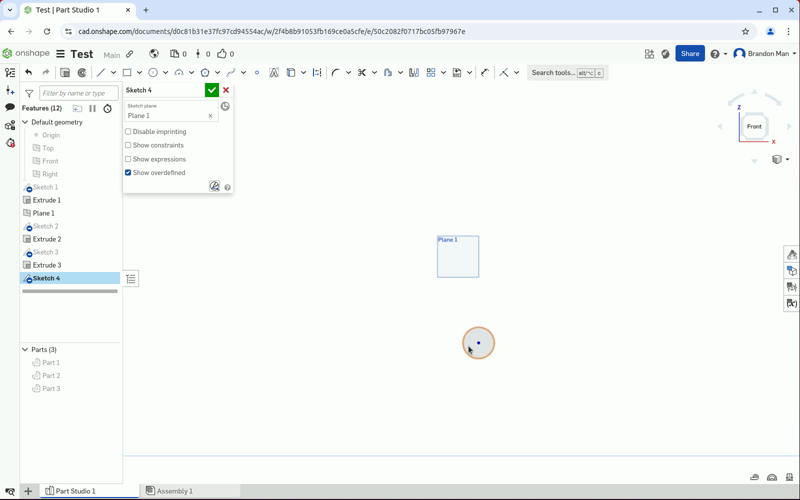
scroll(6)
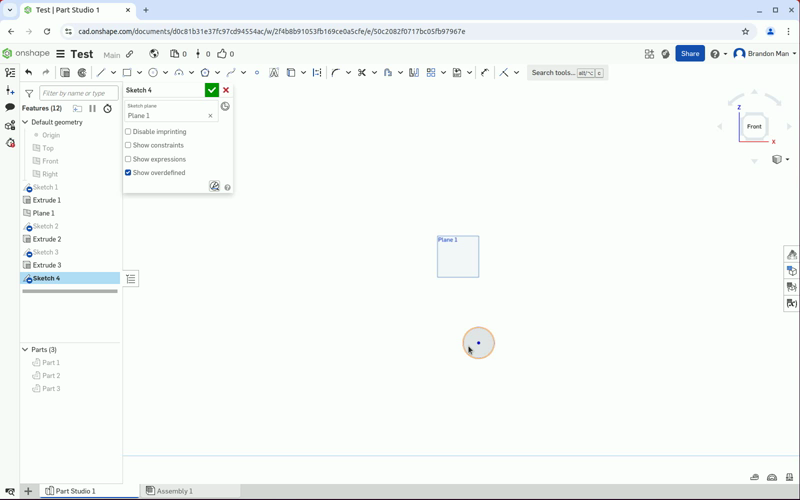
scroll(6)
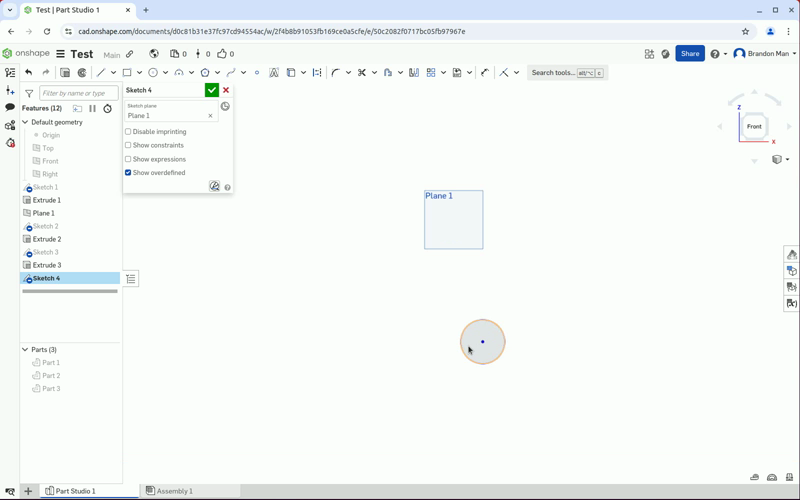
scroll(6)
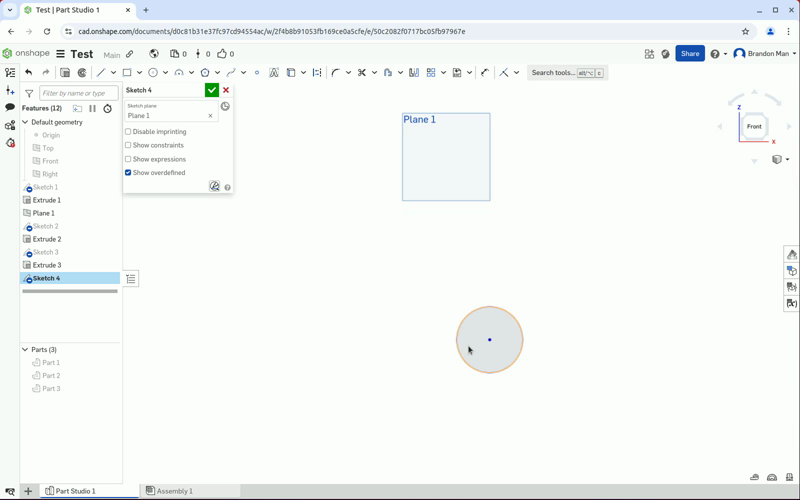
scroll(6)
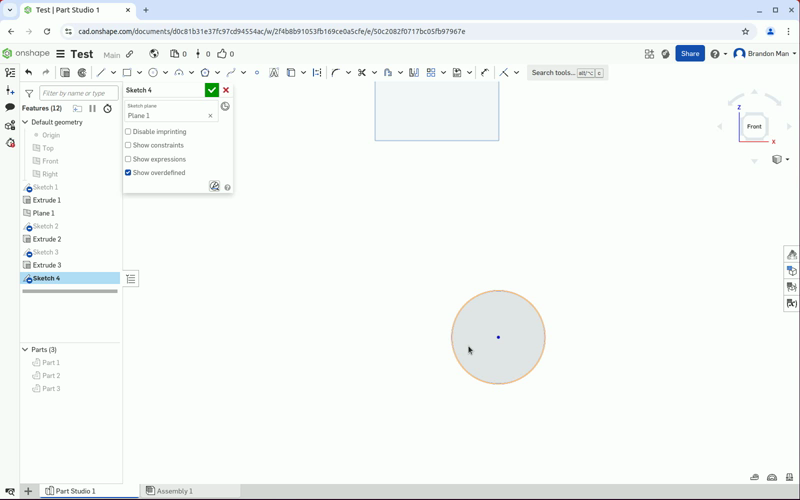
scroll(6)
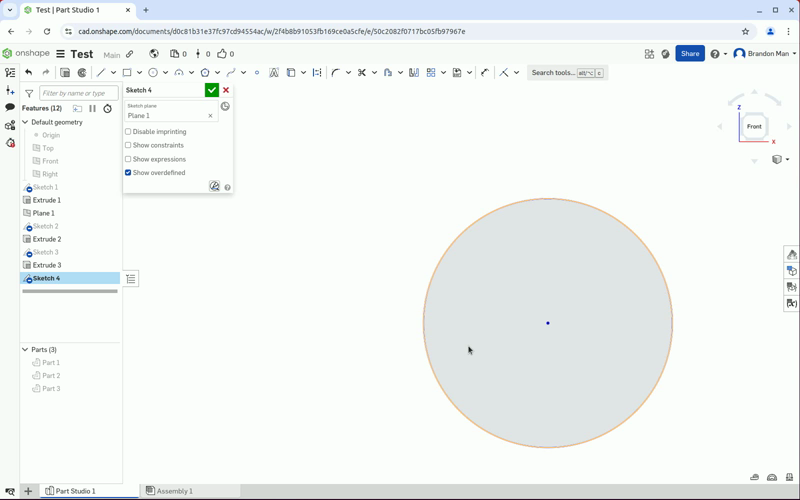
click(468, 345)
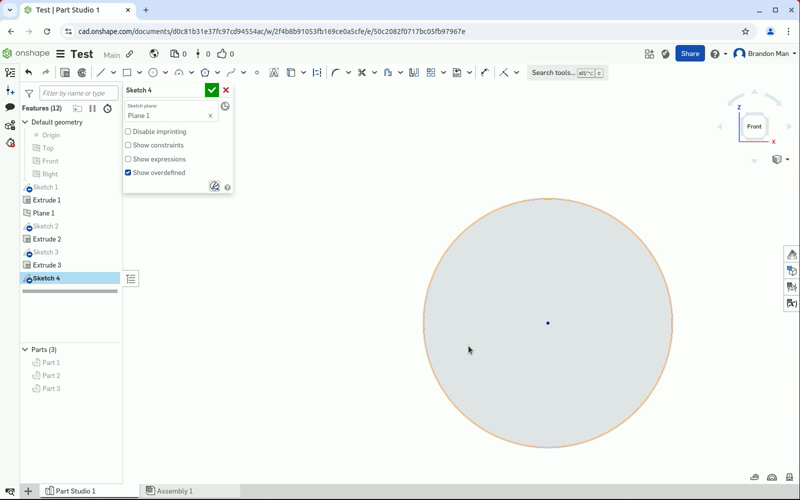
scroll(-6)
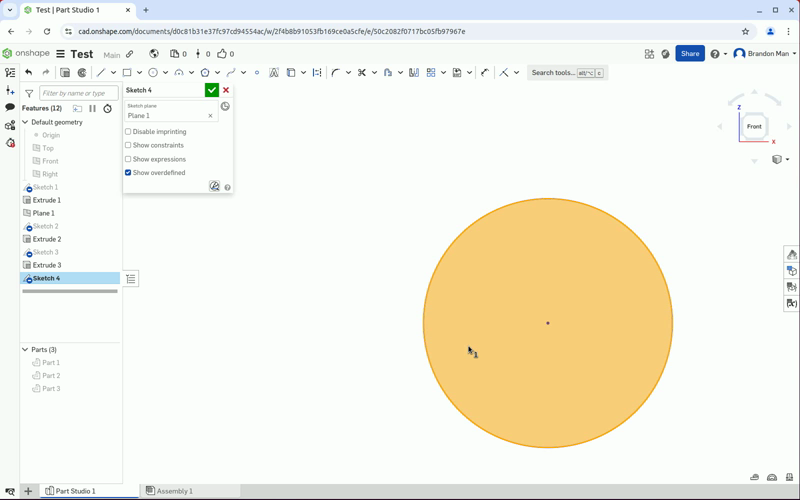
scroll(-6)
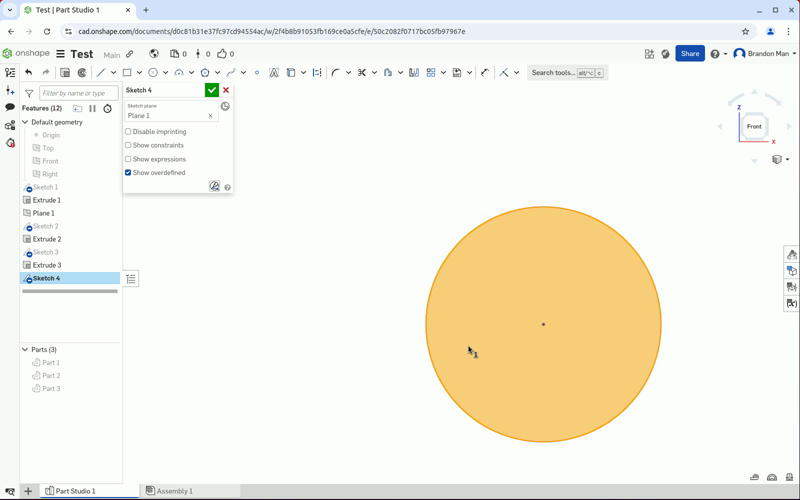
scroll(-6)
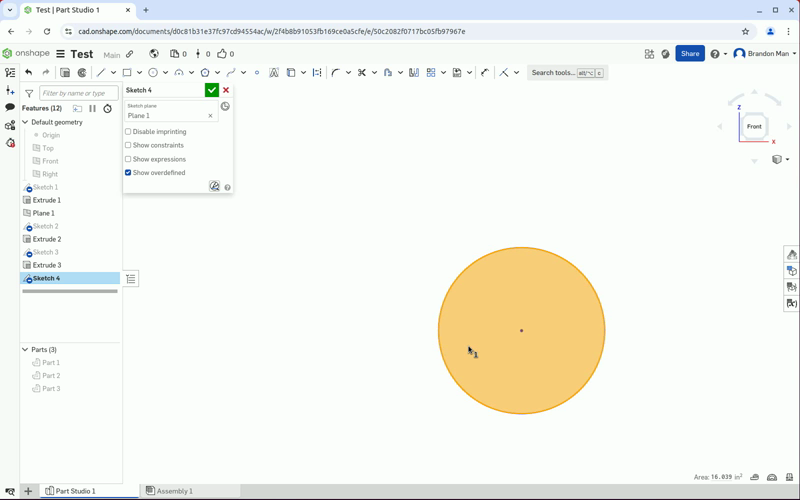
scroll(-6)
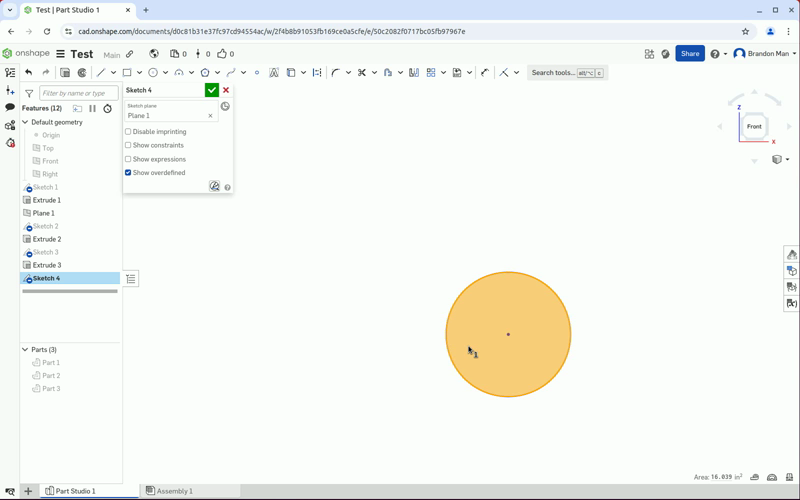
scroll(-6)
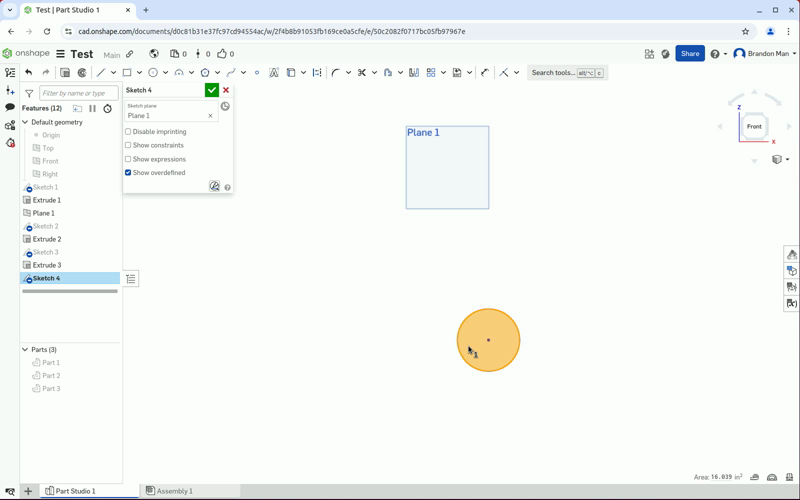
scroll(-6)
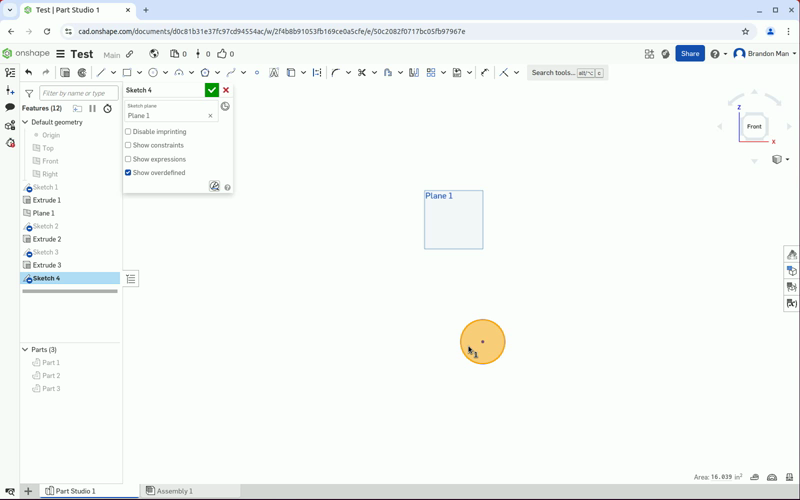
scroll(-6)
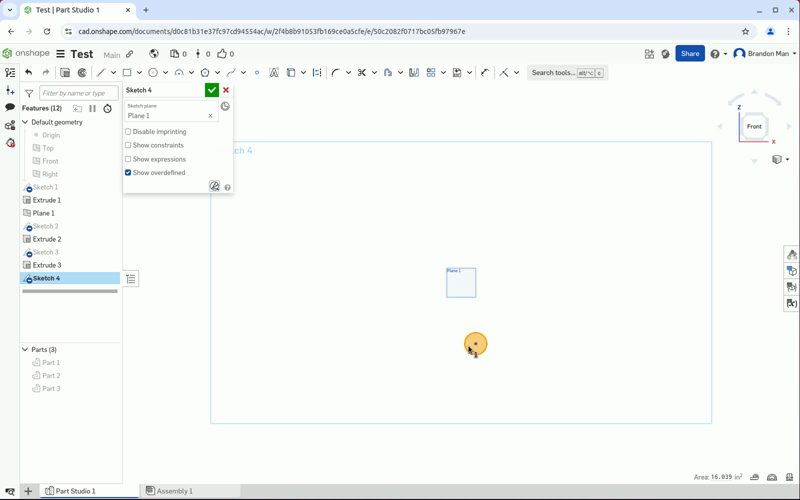
mouse_move(73, 352)
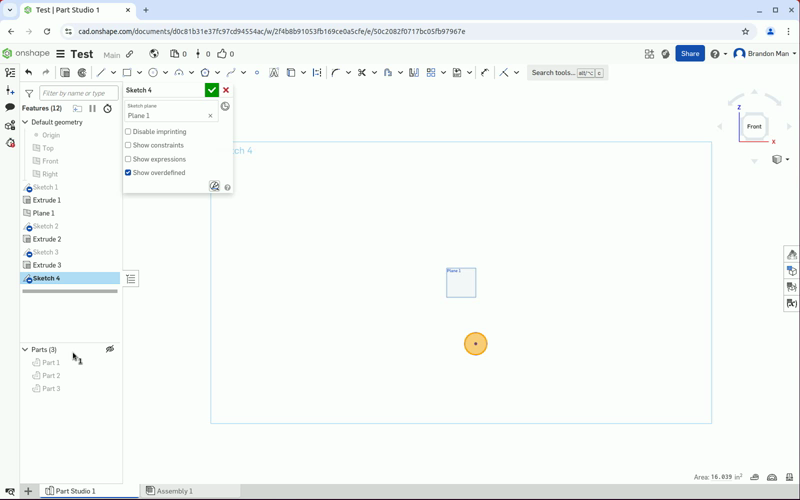
key(shift+y)
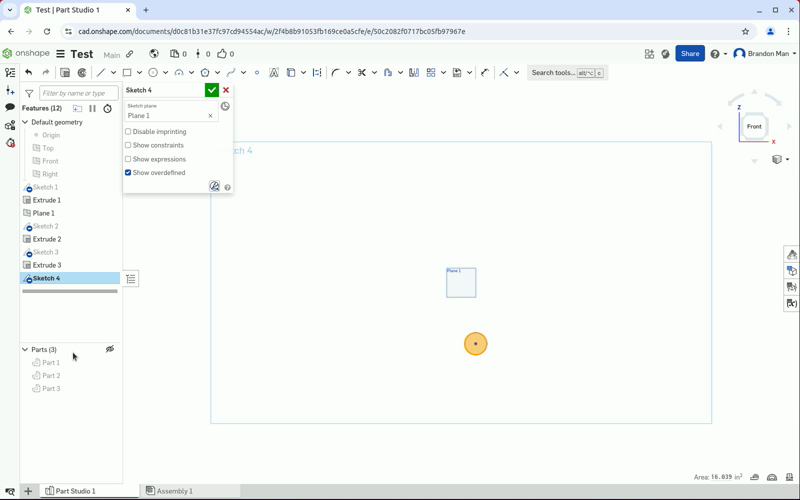
key(shift+e)
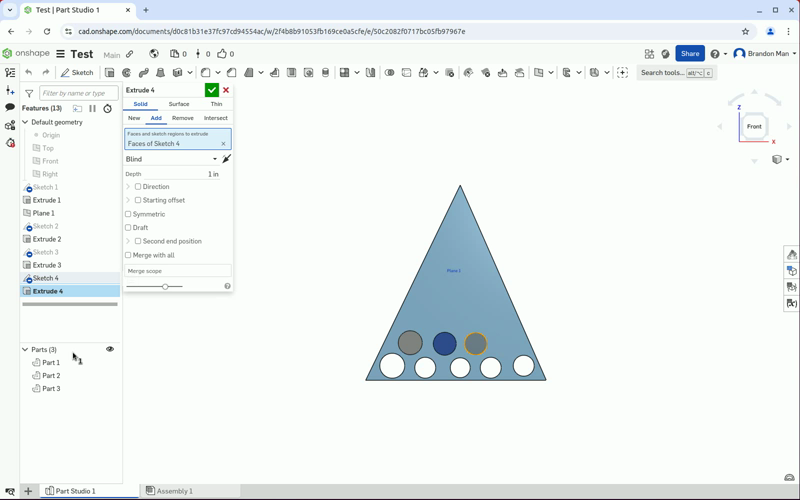
mouse_move(143, 106)
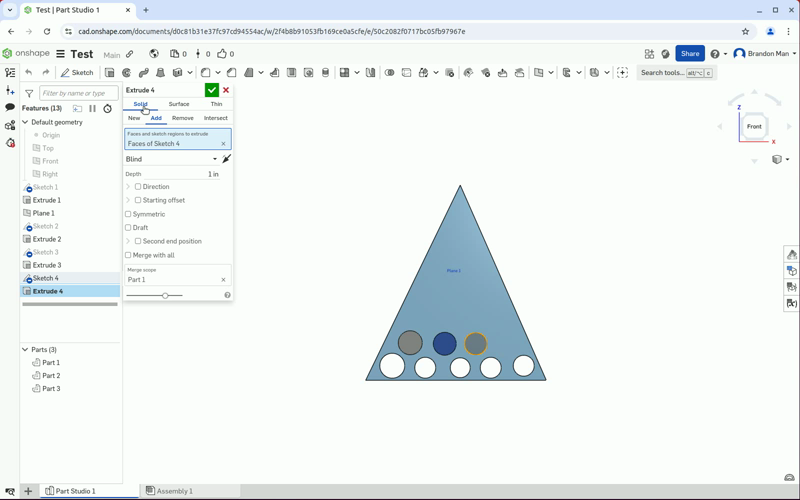
click(143, 106)
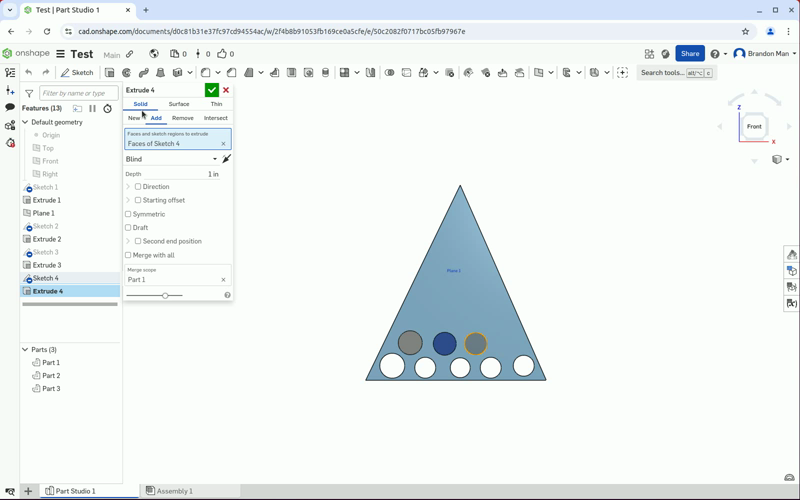
mouse_move(137, 120)
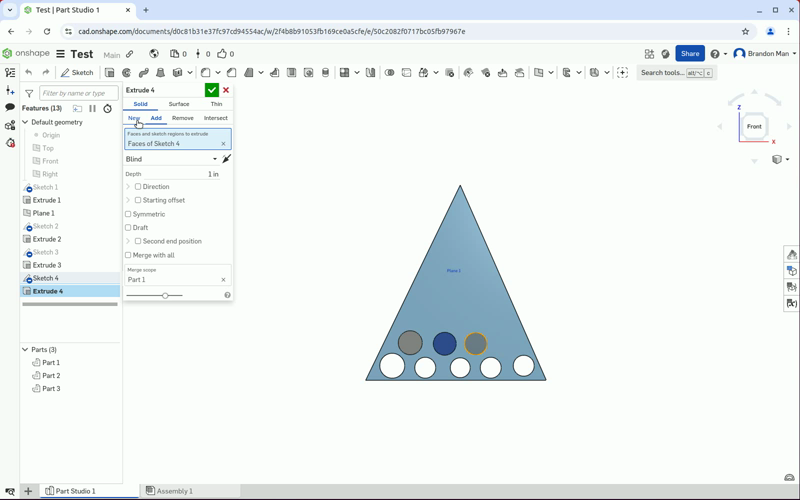
click(137, 120)
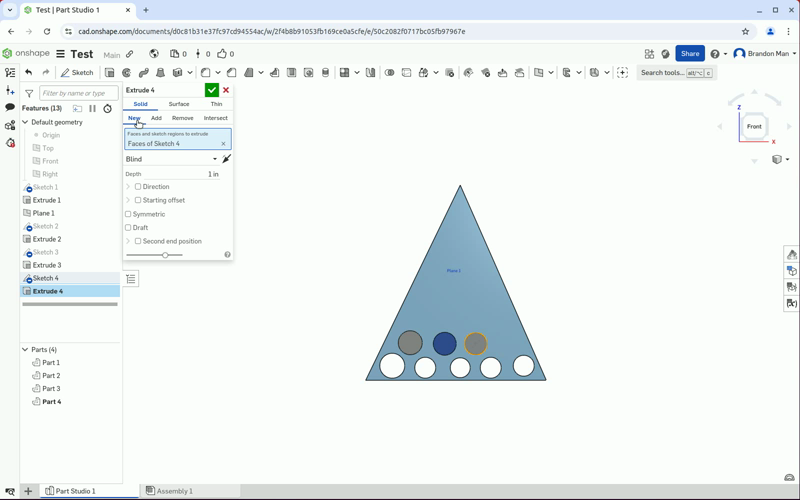
key(tab, 4)
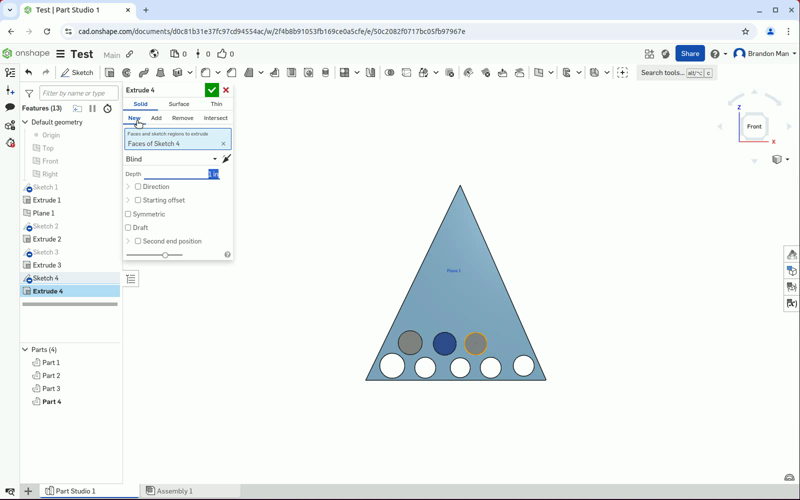
text(18.294)
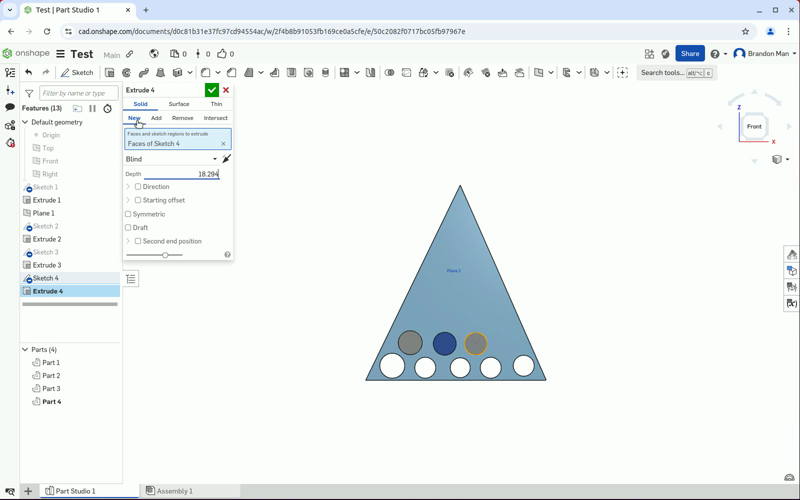
key(enter)
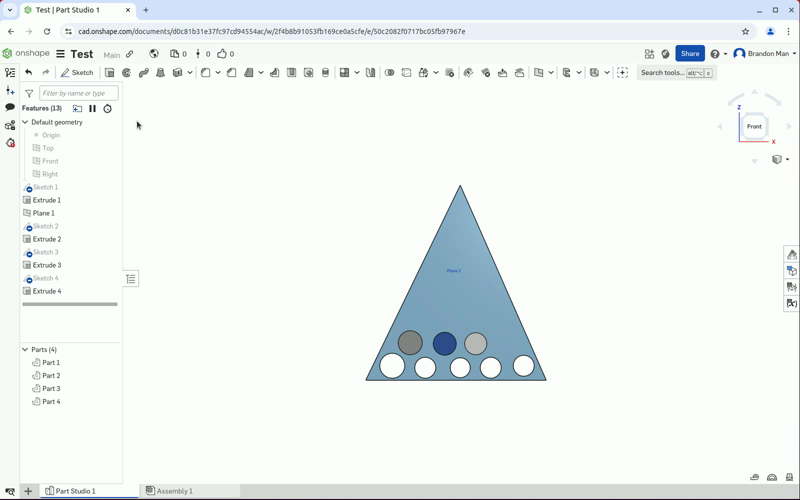
key(shift+h)
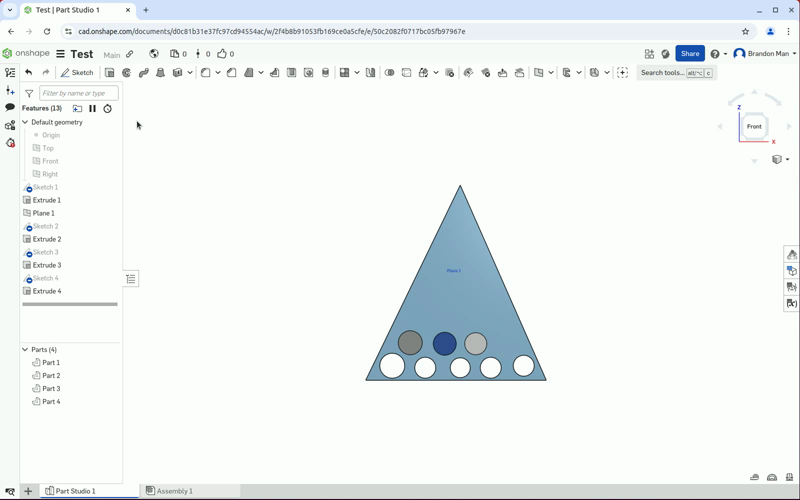
key(shift+h)
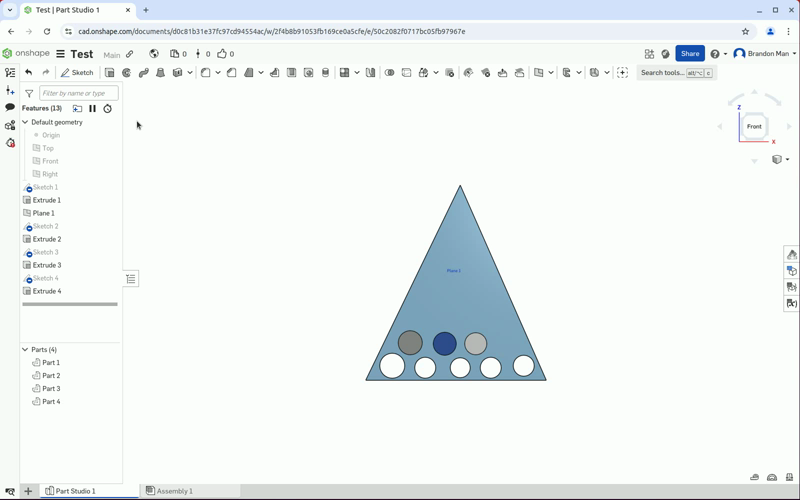
mouse_move(73, 189)
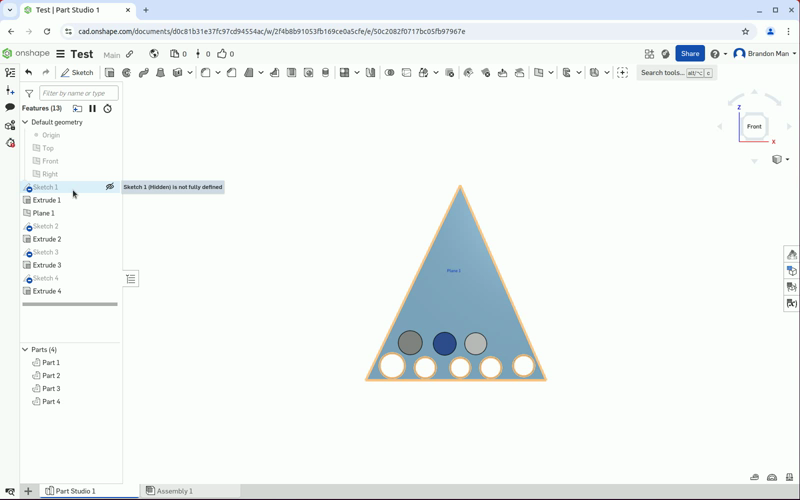
click(73, 189)
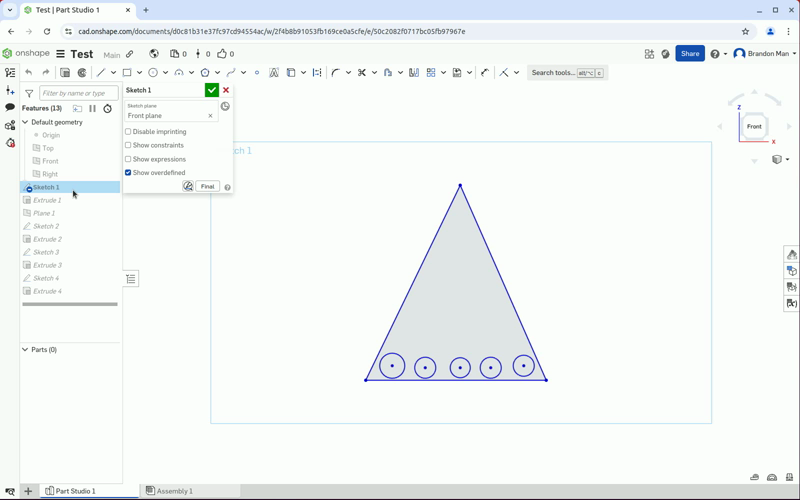
mouse_move(229, 92)
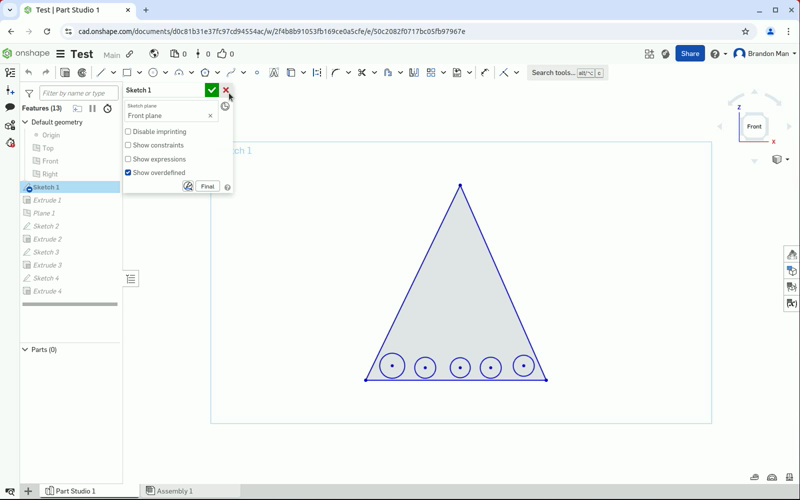
click(229, 92)
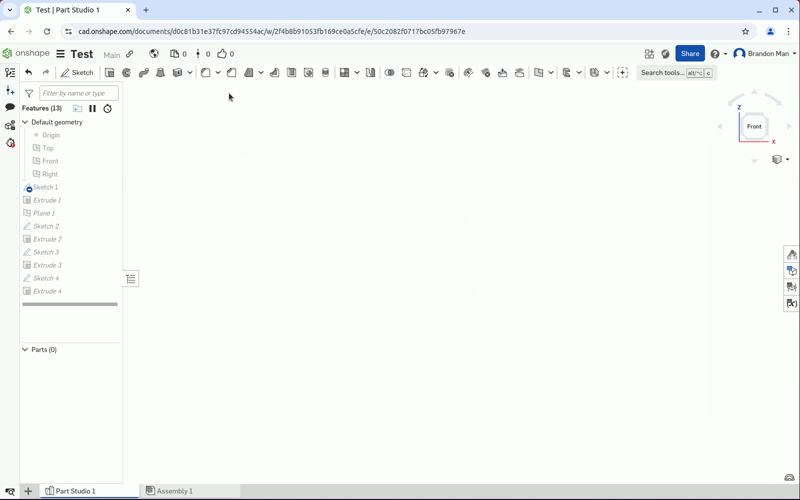
key(shift+s)
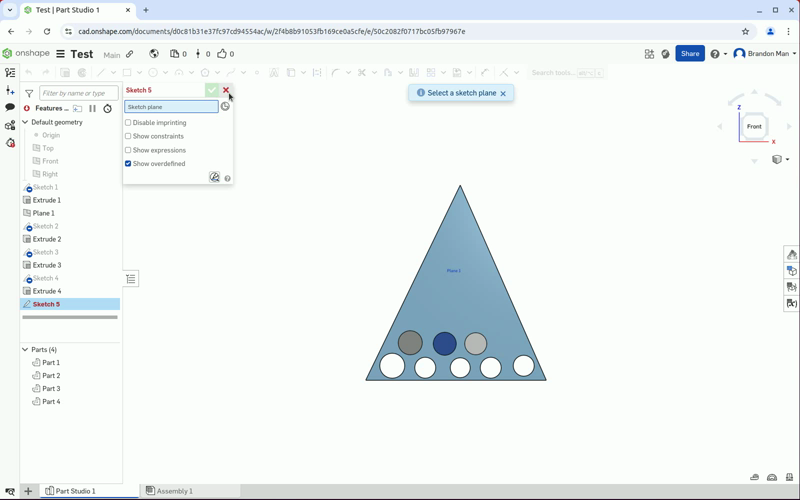
mouse_move(73, 215)
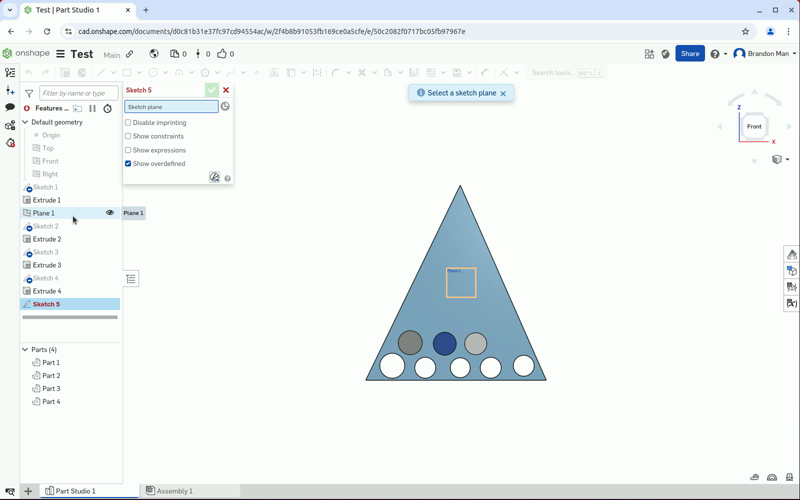
click(73, 215)
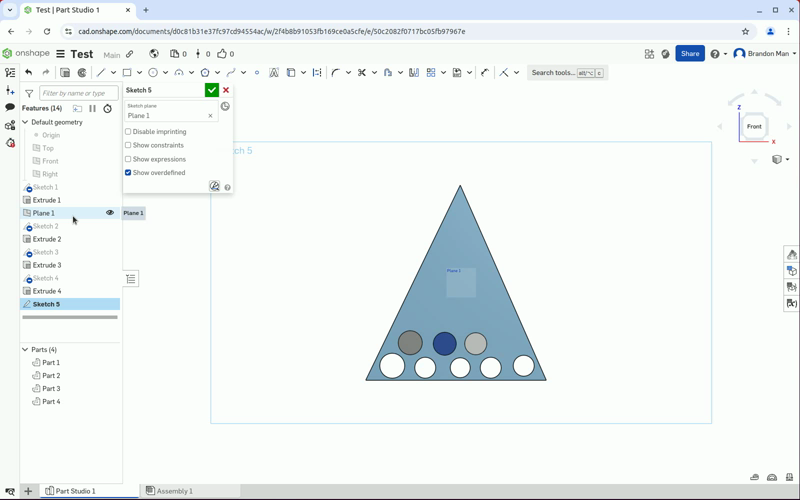
mouse_move(73, 352)
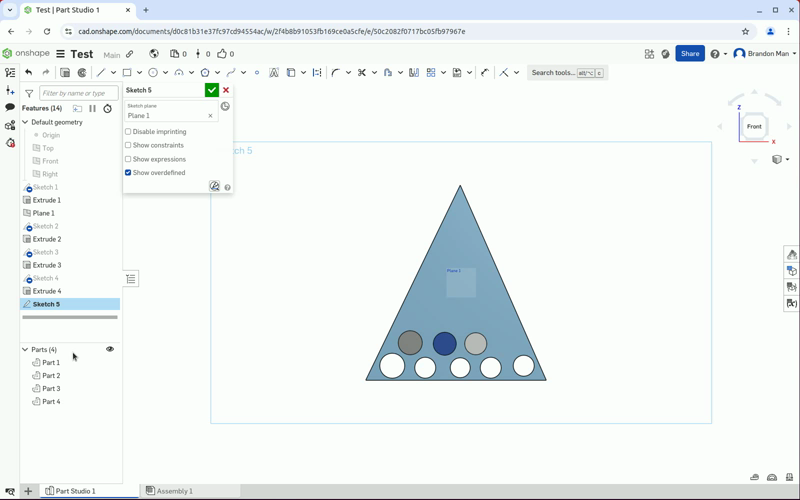
key(y)
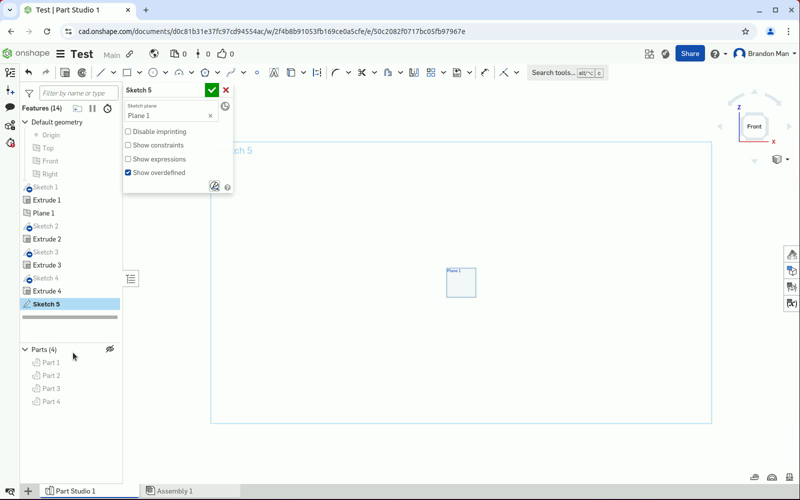
key(c)
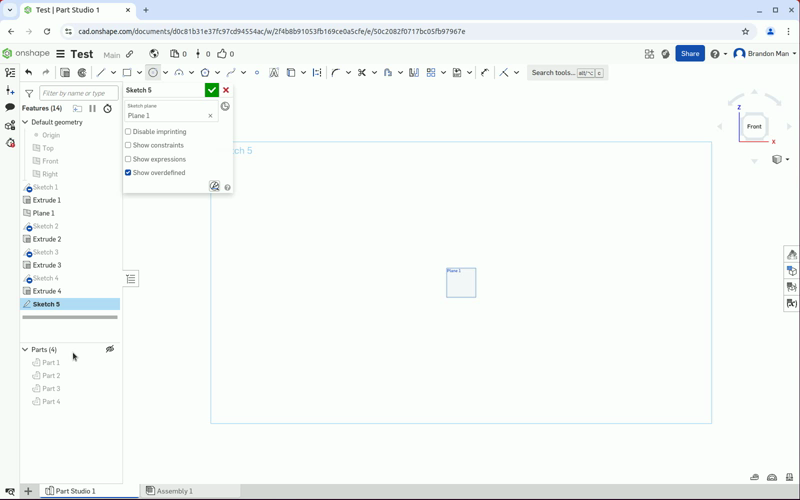
key_down(shift)
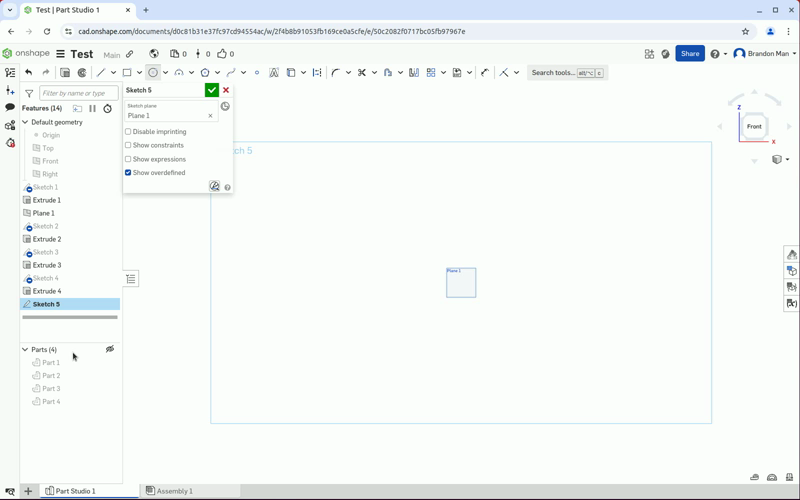
mouse_move(507, 343)
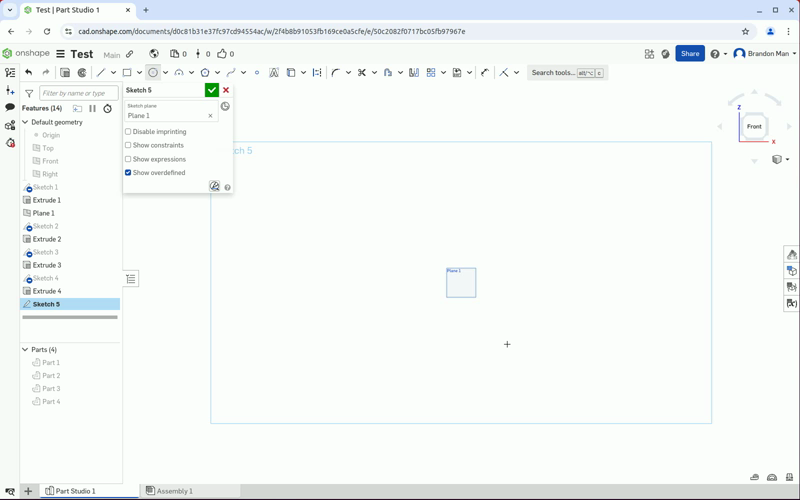
click(507, 343)
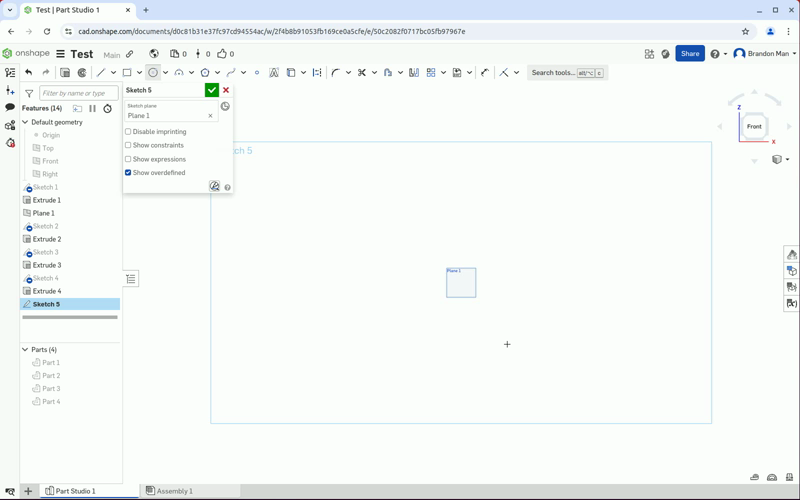
key_up(shift)
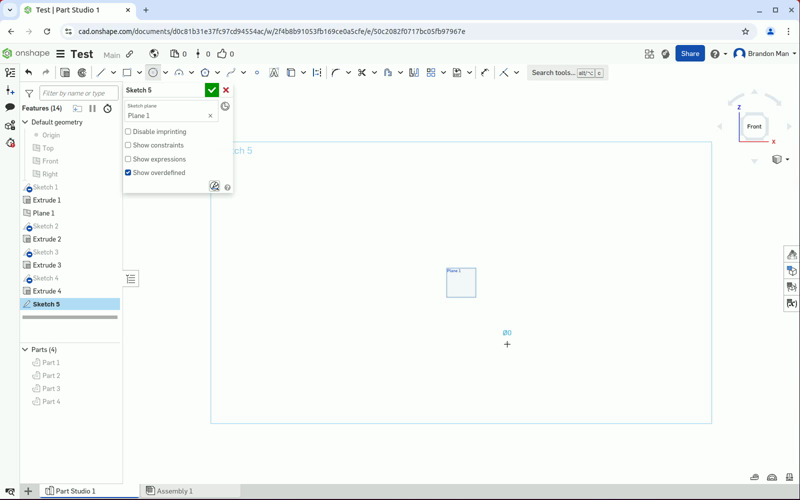
mouse_move(518, 343)
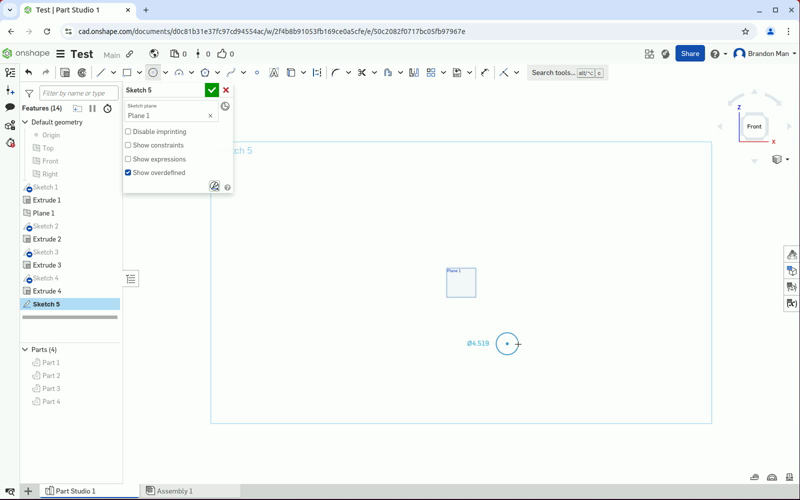
click(518, 343)
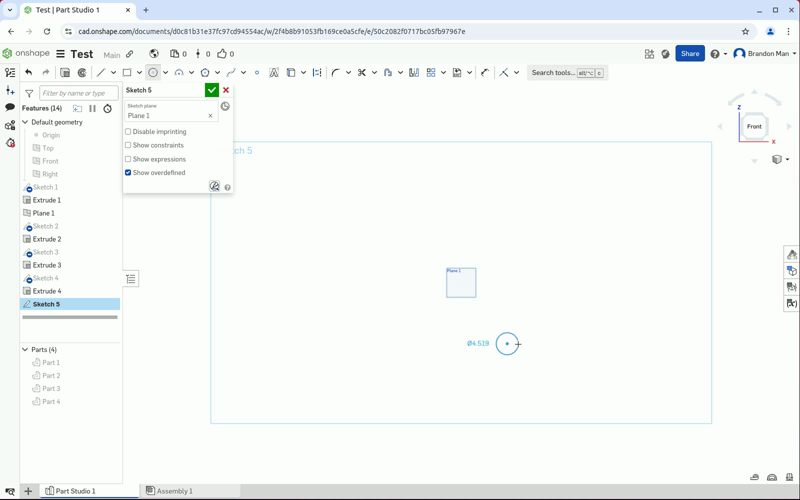
key(esc)
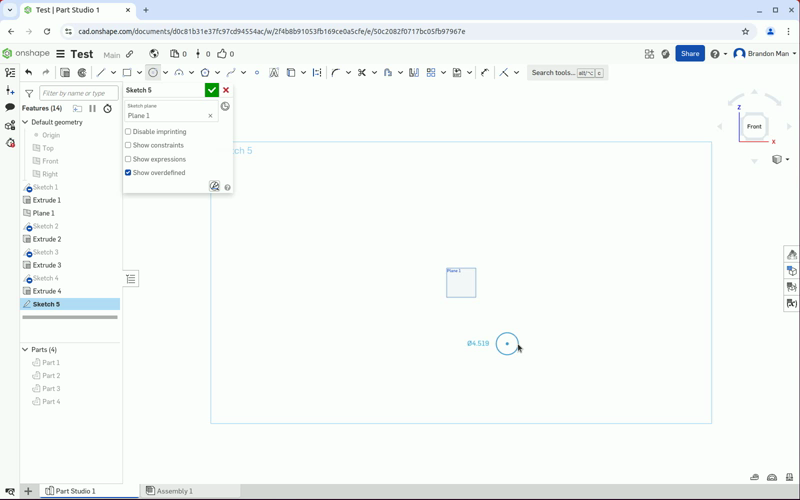
mouse_move(498, 347)
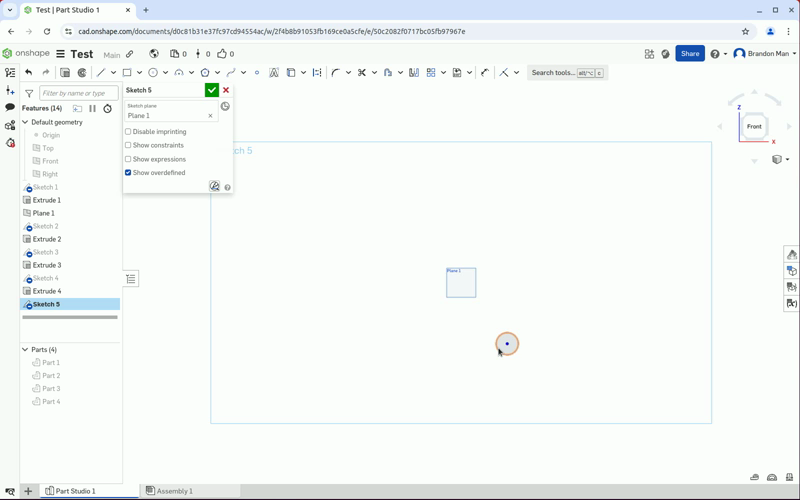
scroll(6)
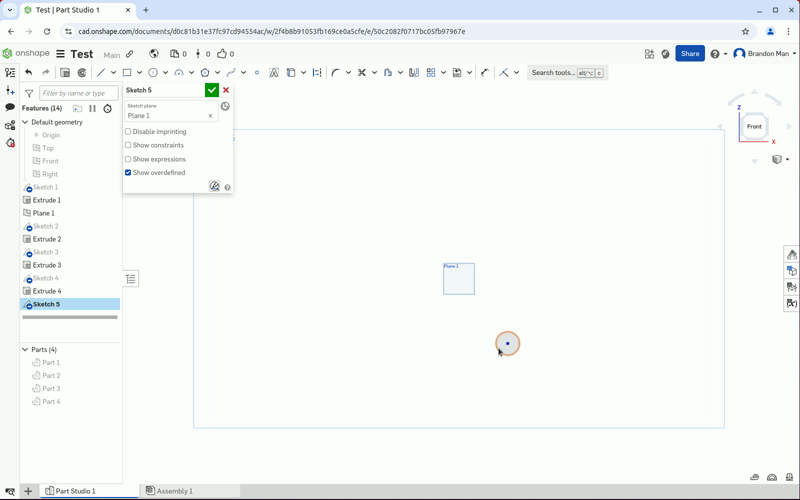
scroll(6)
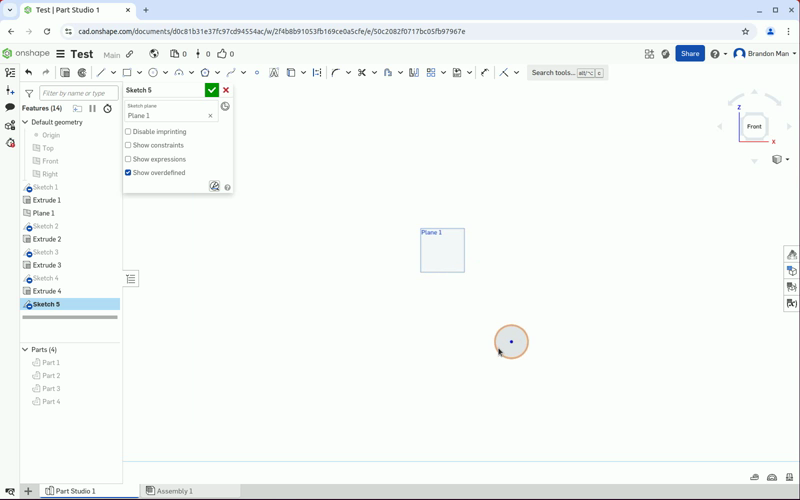
scroll(6)
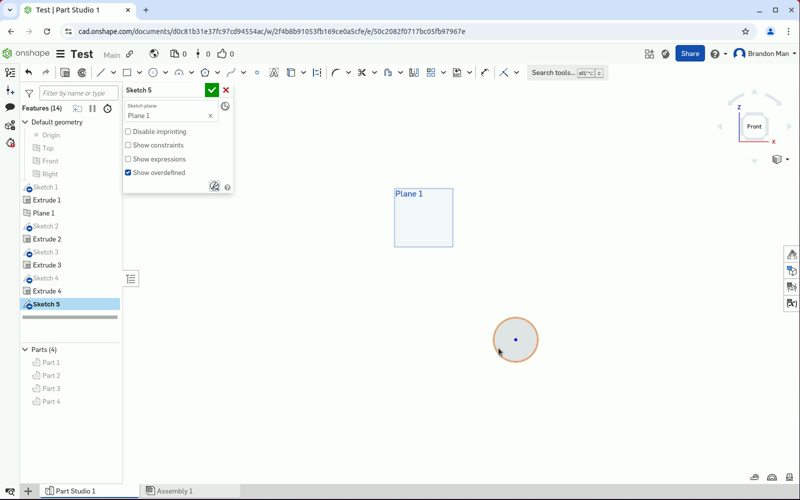
scroll(6)
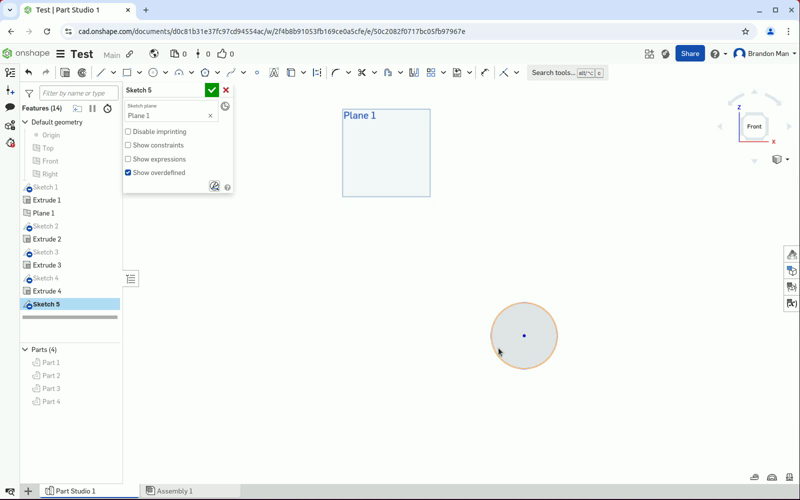
scroll(6)
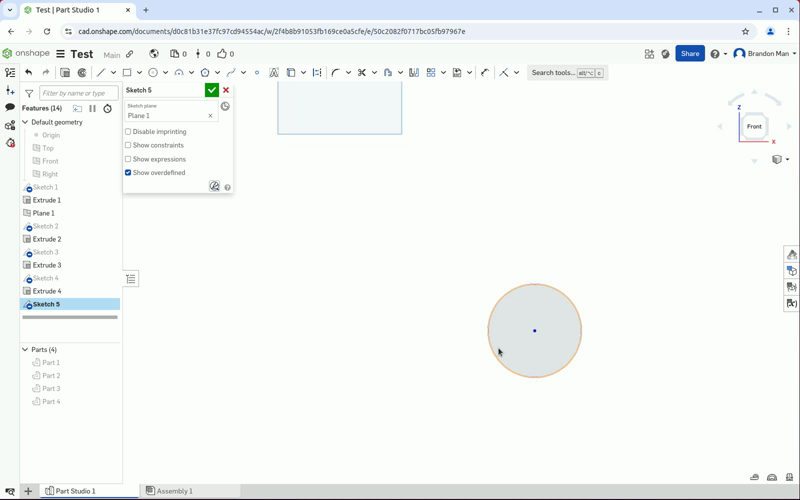
scroll(6)
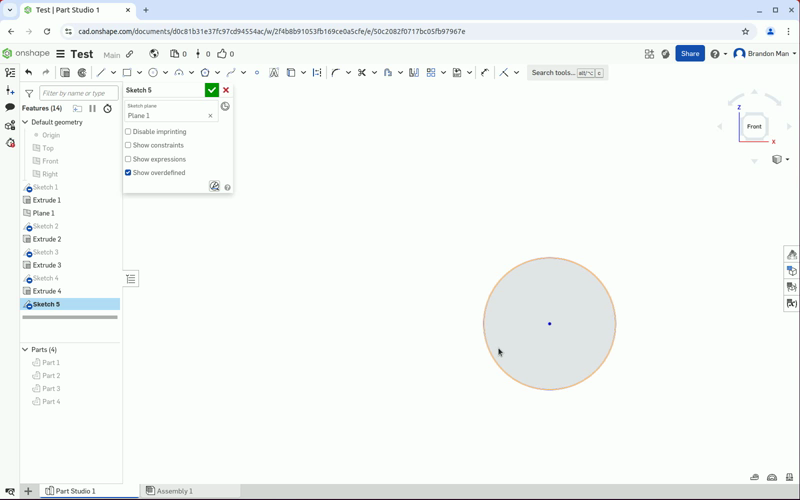
scroll(6)
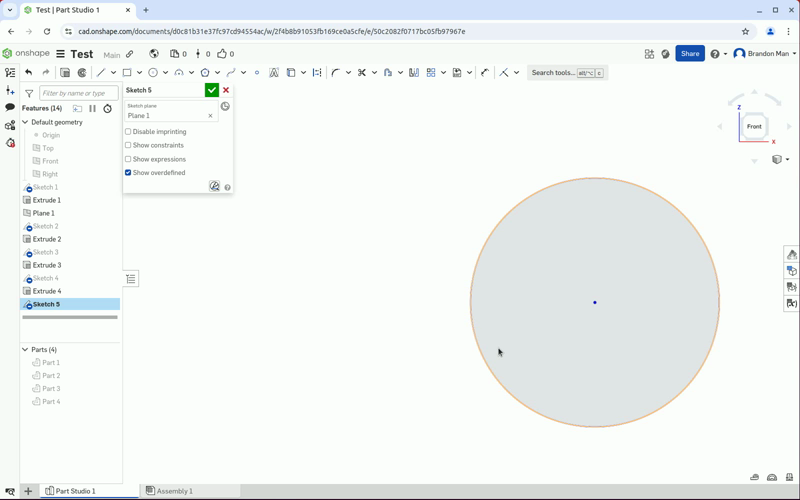
click(498, 347)
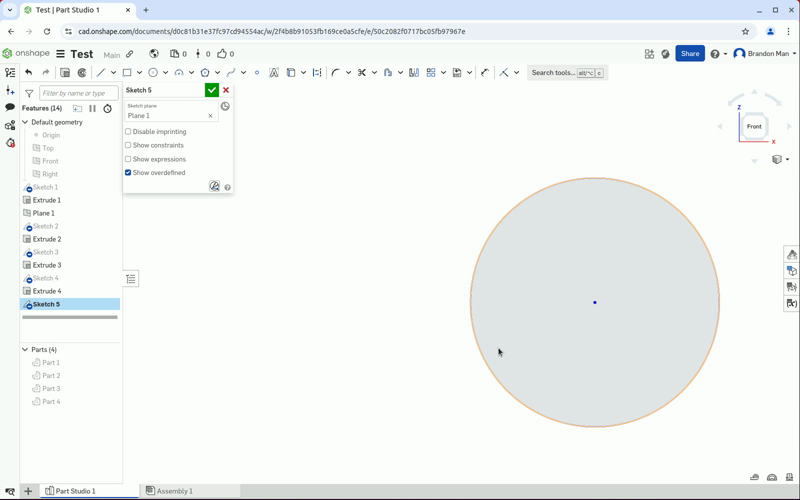
scroll(-6)
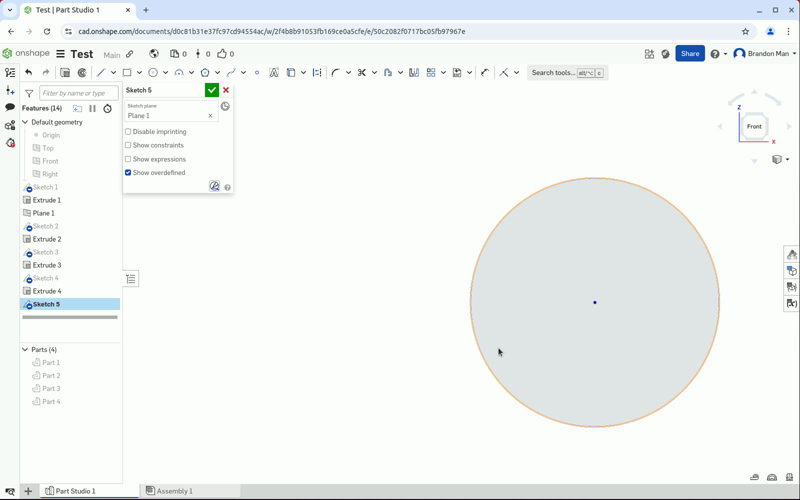
scroll(-6)
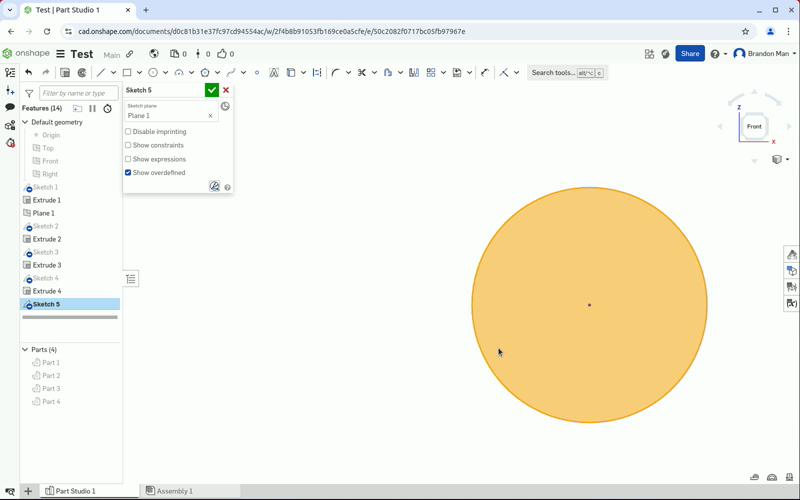
scroll(-6)
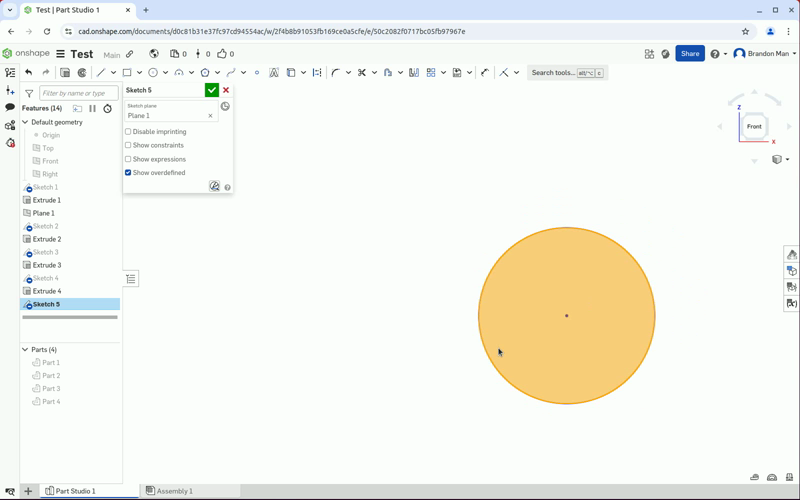
scroll(-6)
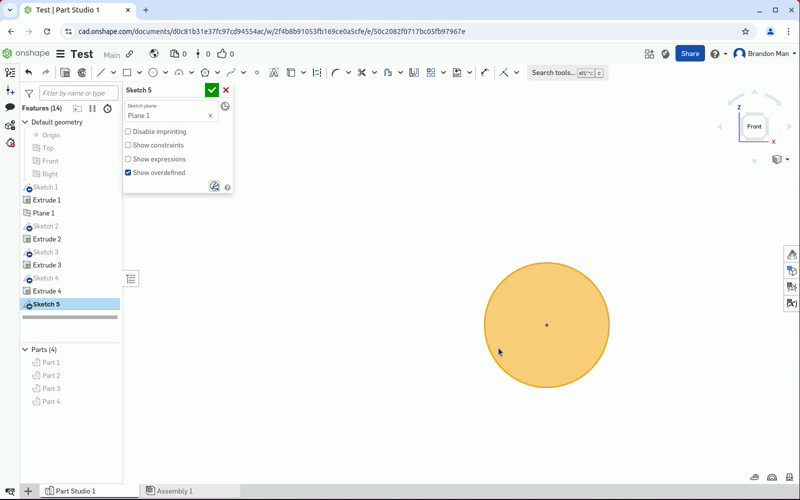
scroll(-6)
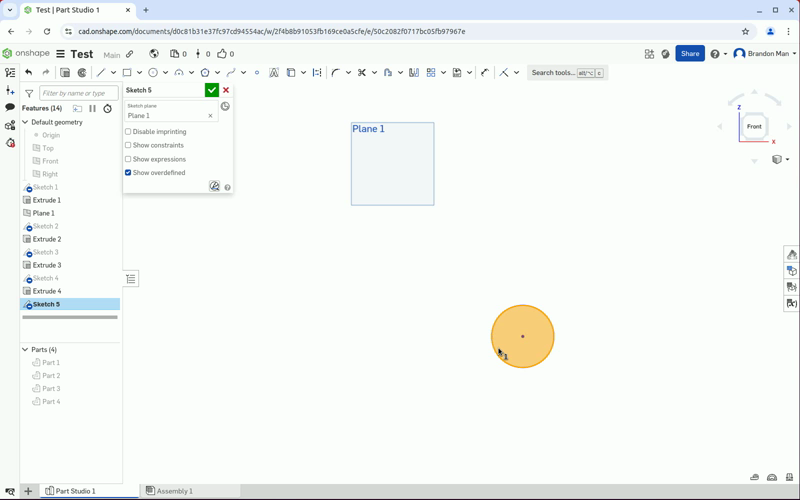
scroll(-6)
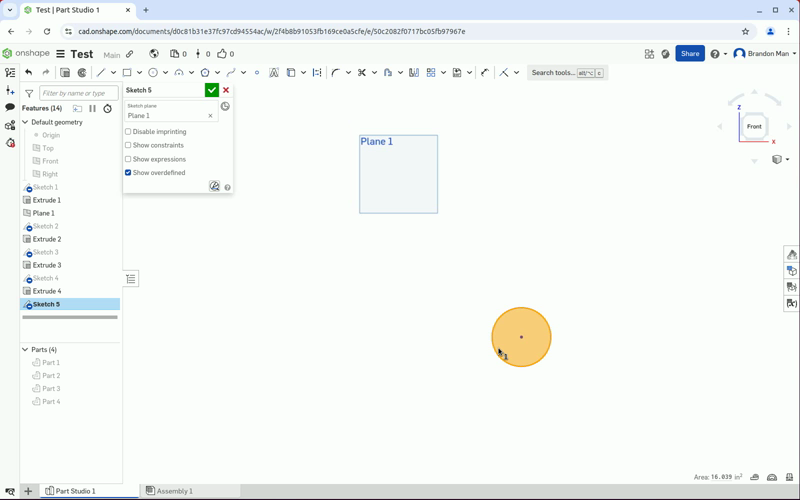
scroll(-6)
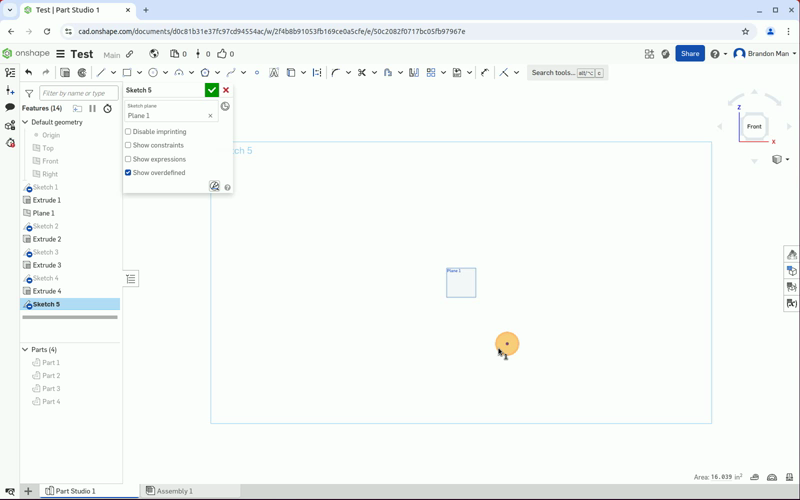
mouse_move(73, 352)
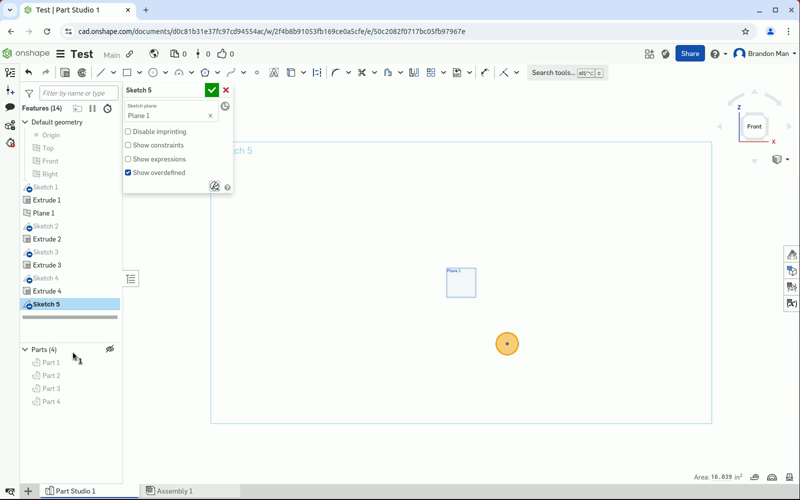
key(shift+y)
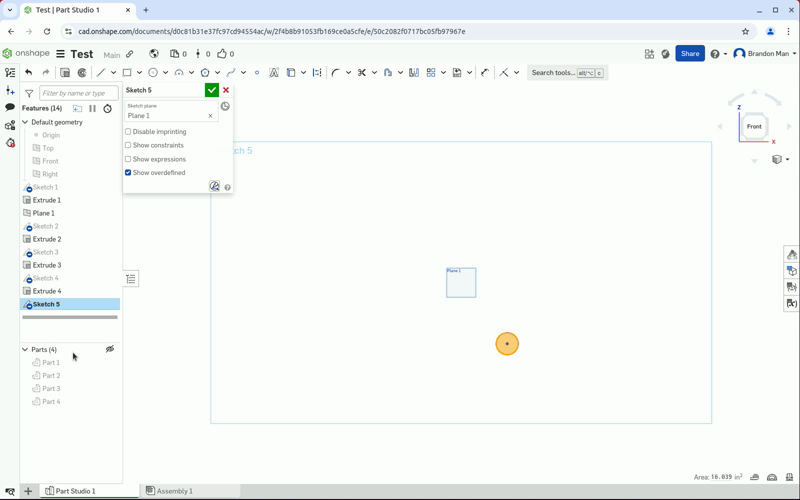
key(shift+e)
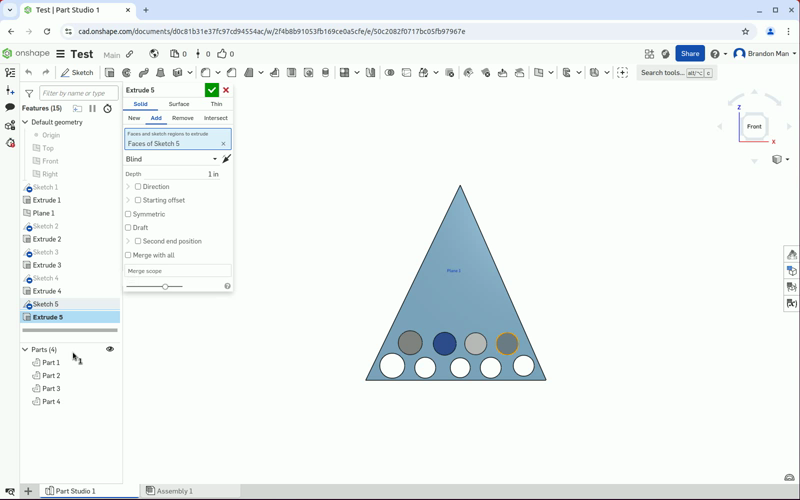
mouse_move(143, 106)
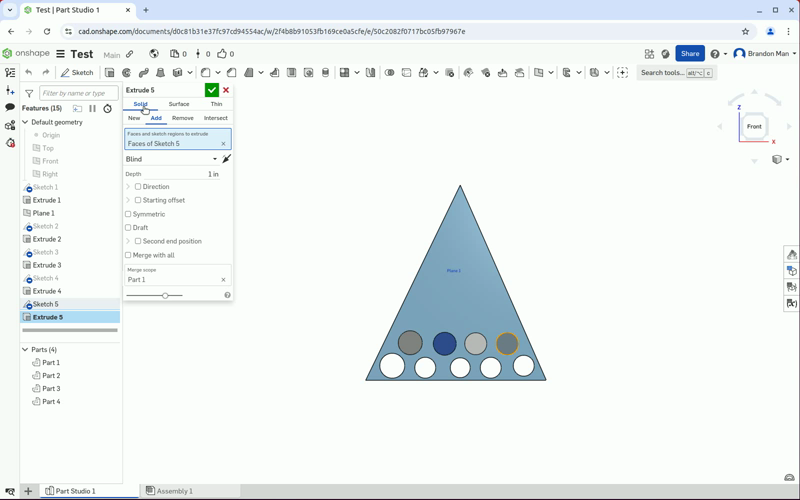
click(143, 106)
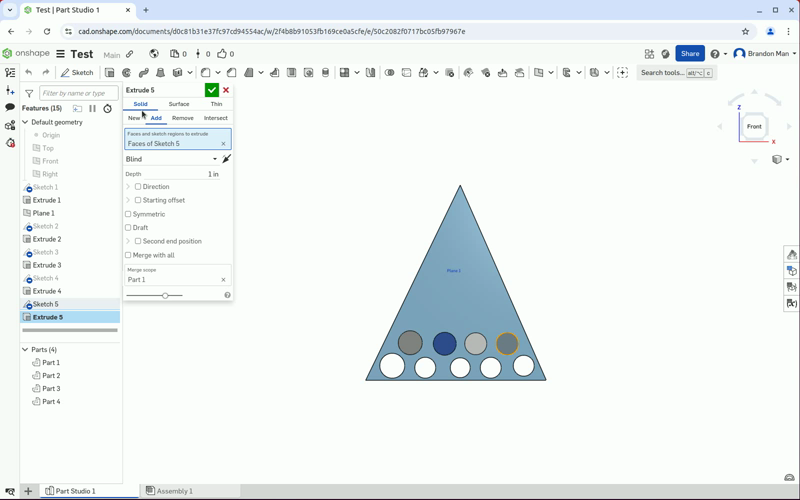
mouse_move(137, 120)
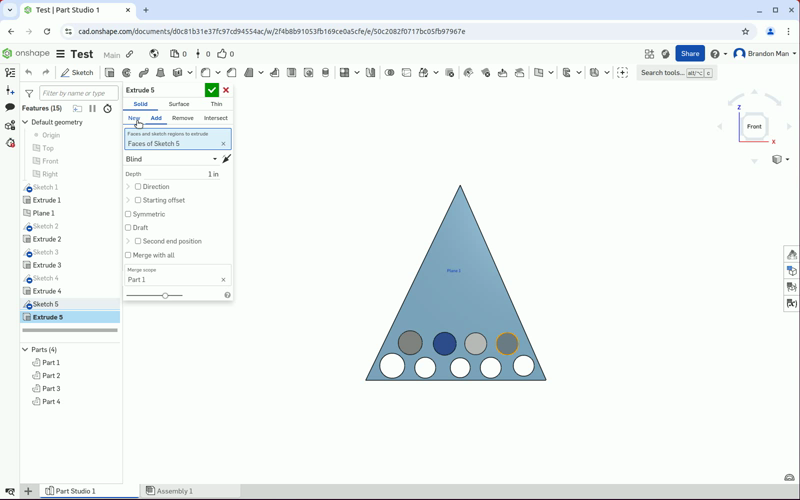
click(137, 120)
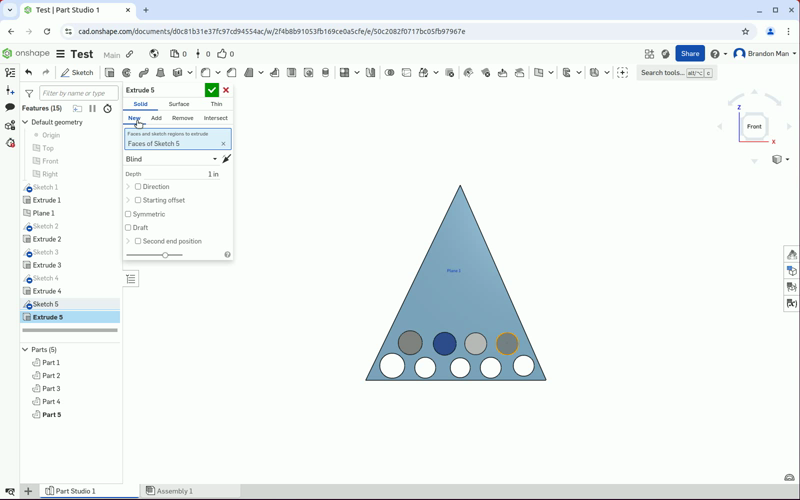
key(tab, 4)
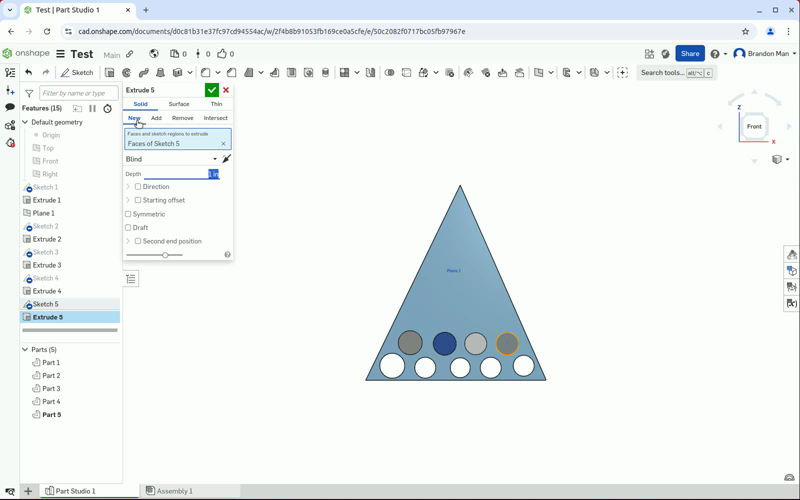
text(18.294)
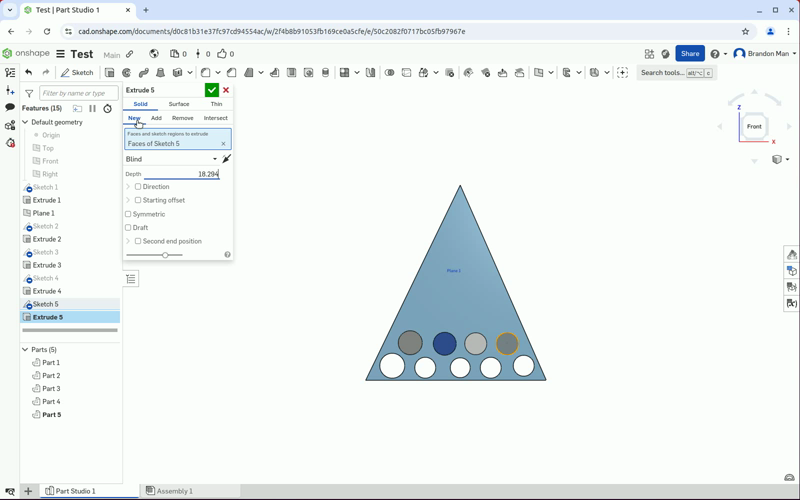
key(enter)
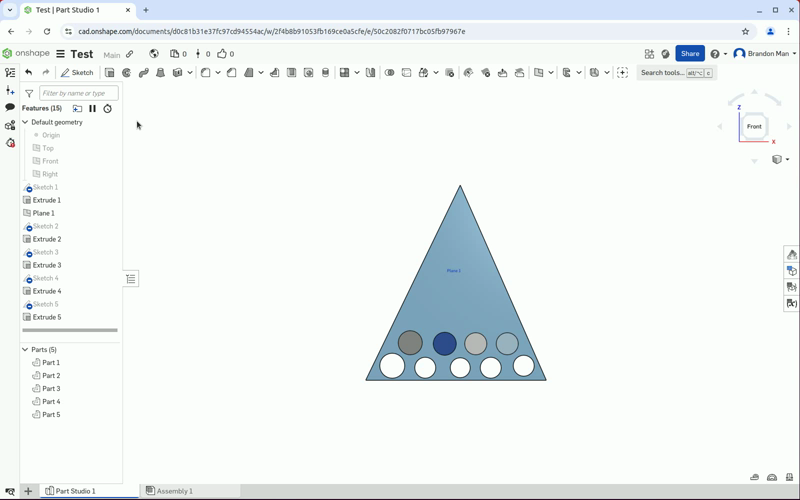
key(shift+h)
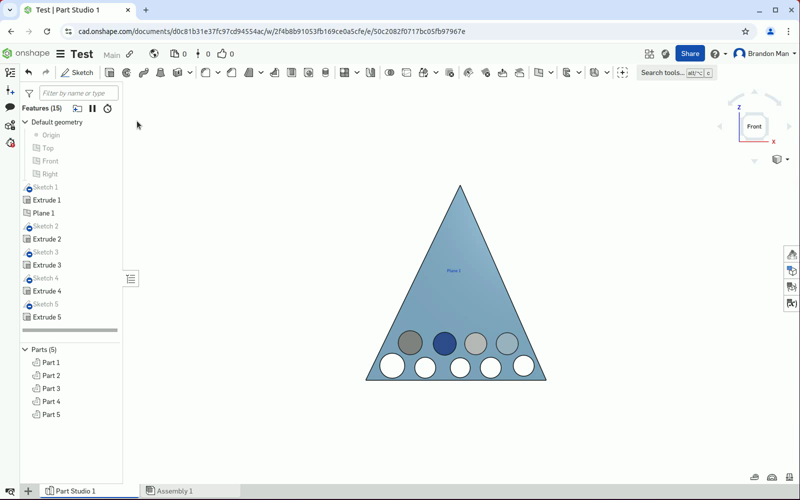
key(shift+h)
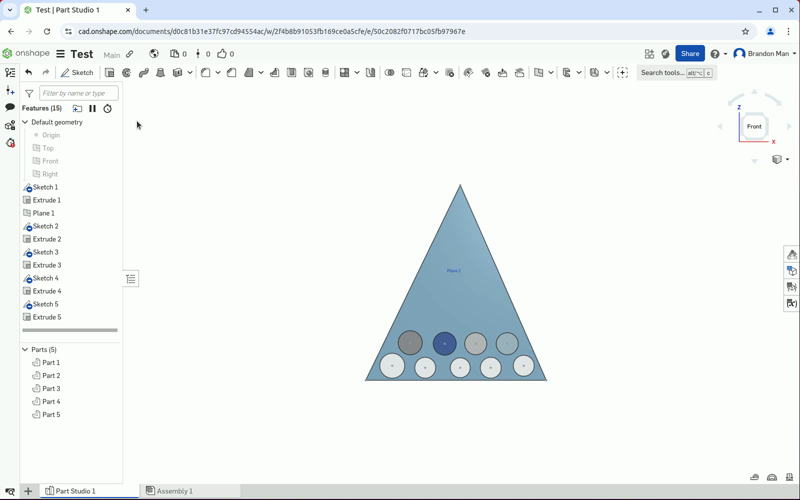
key(shift+7)
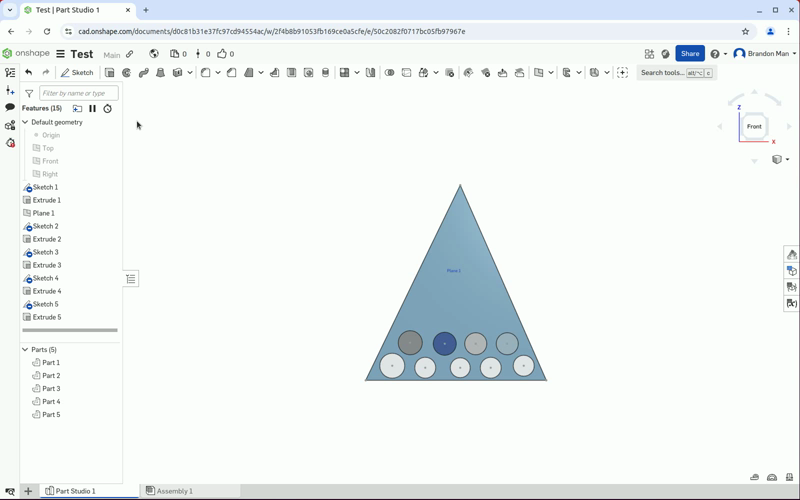
key(left, 2)
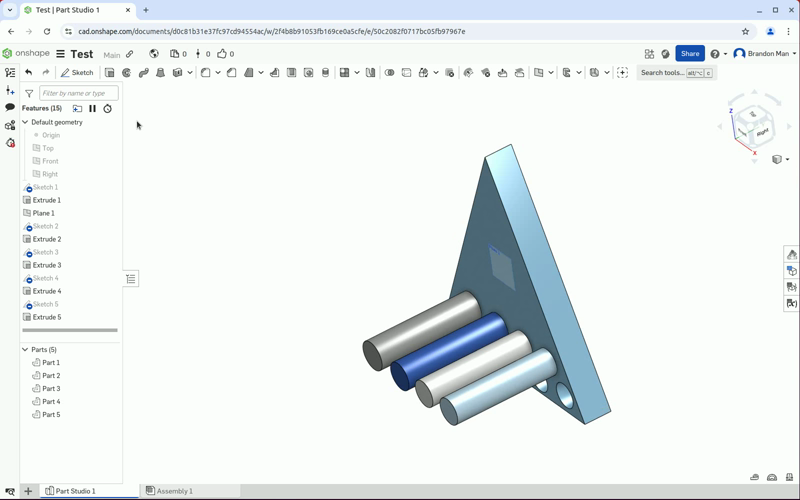
key(down, 2)
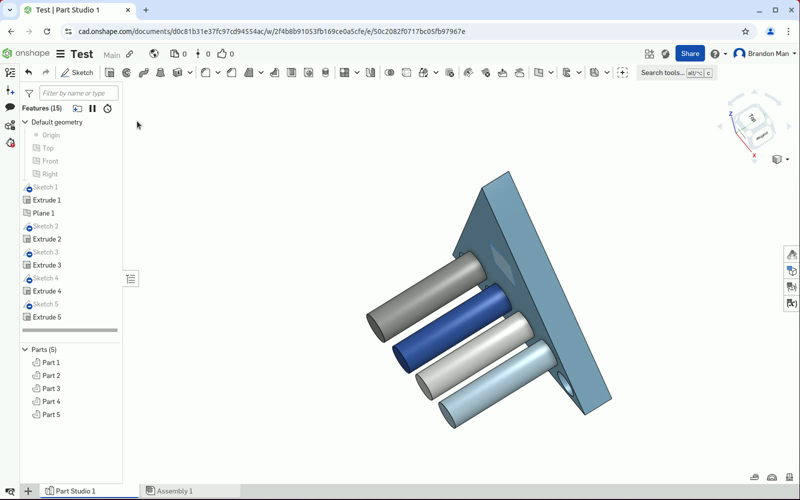
key(up, 2)
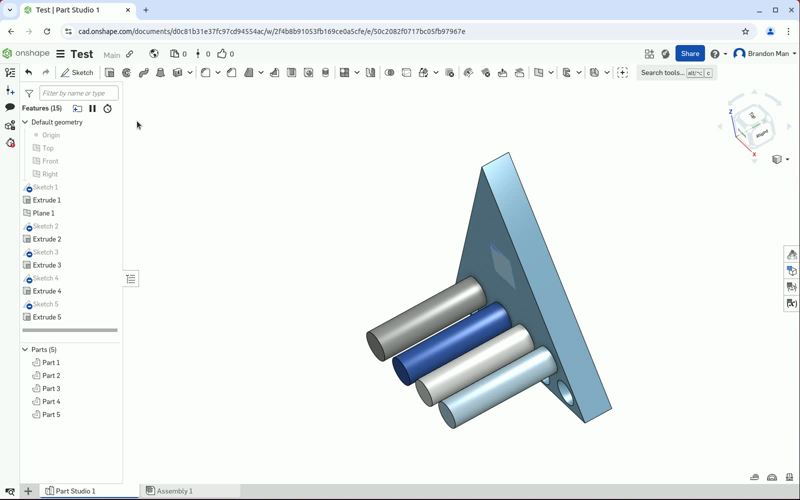
key(right, 2)
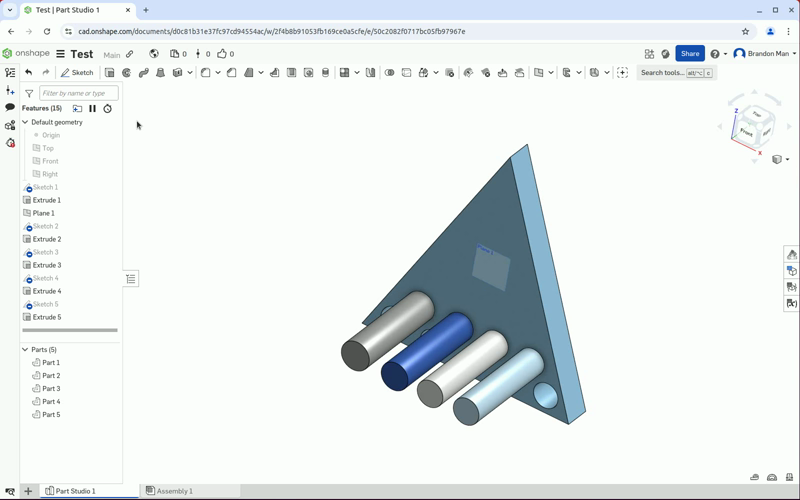
mouse_move(73, 189)
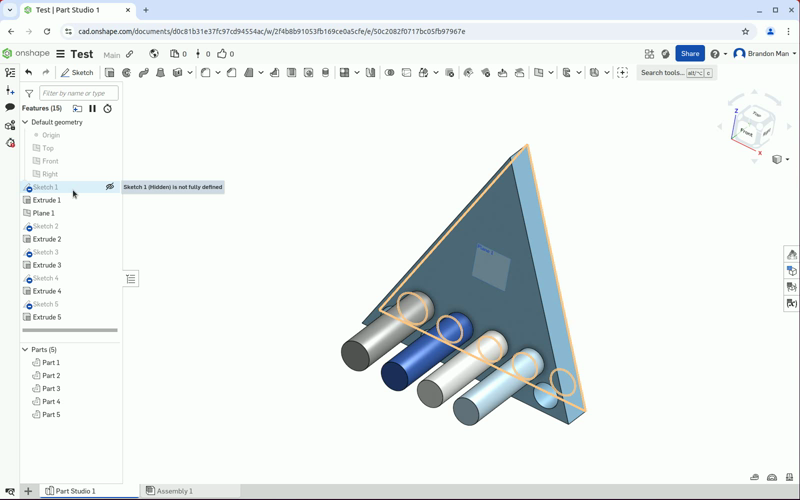
click(73, 189)